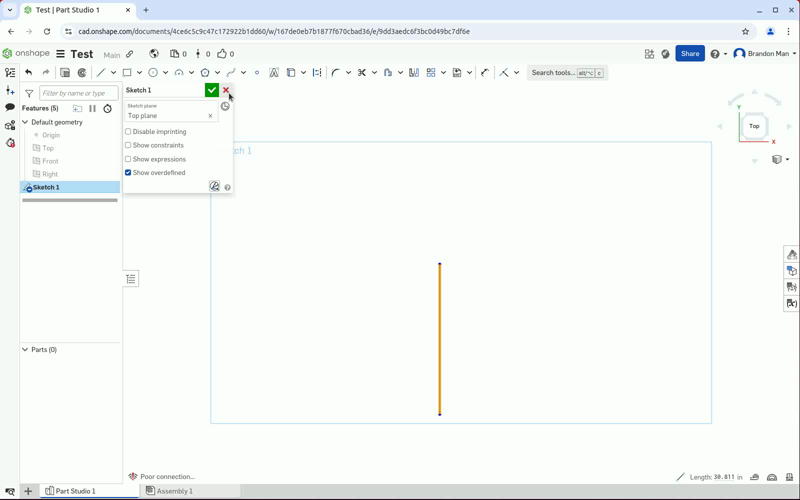
key(shift+h)
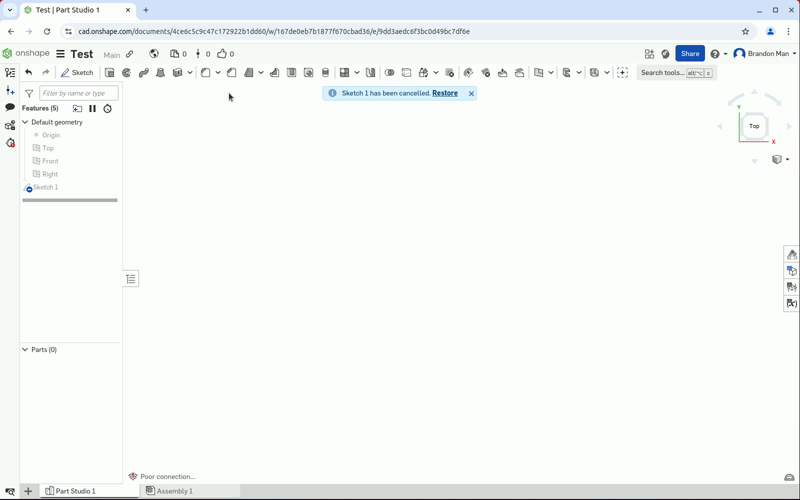
mouse_move(73, 352)
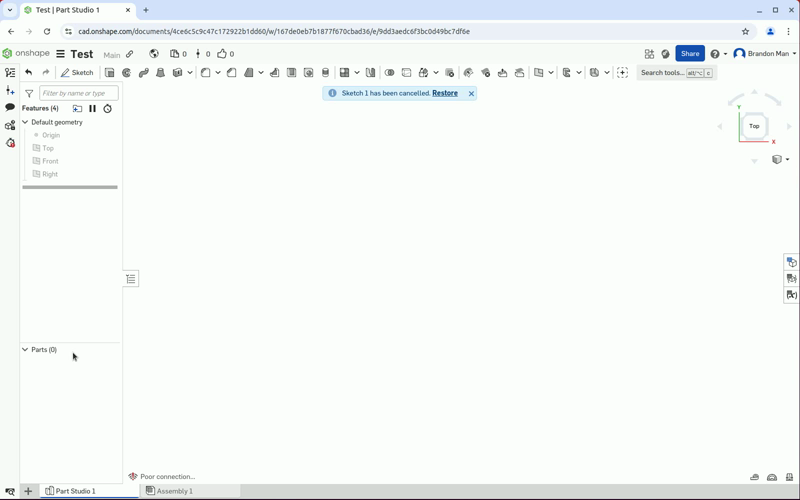
key(y)
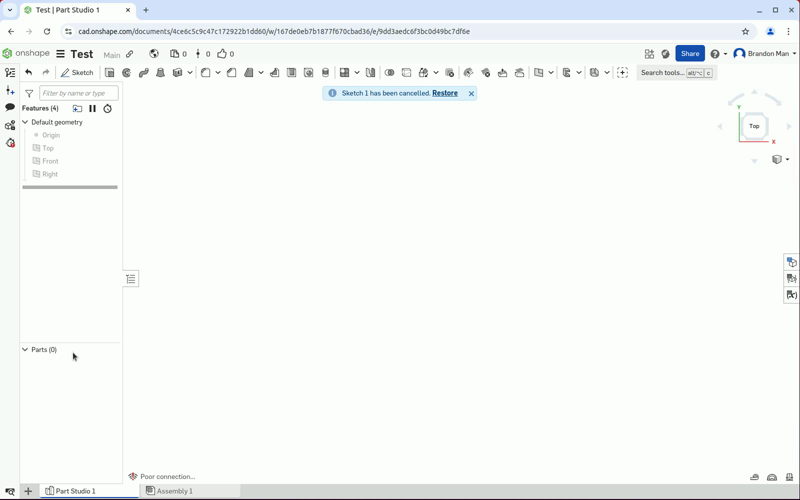
key(shift+p)
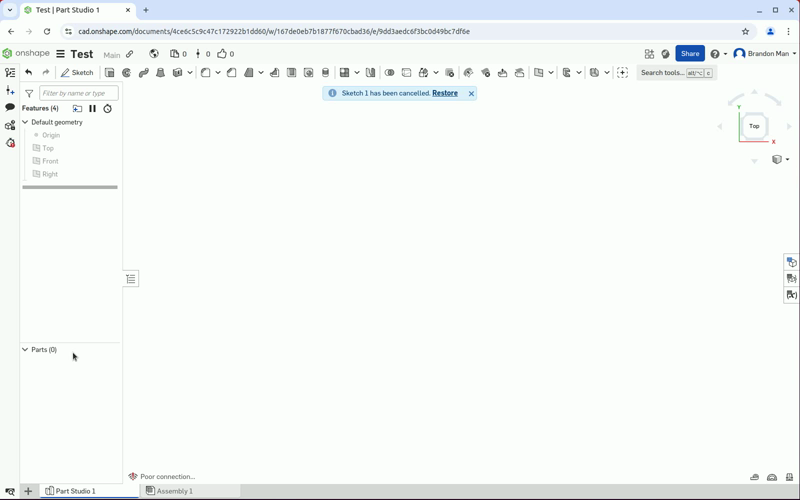
key(space)
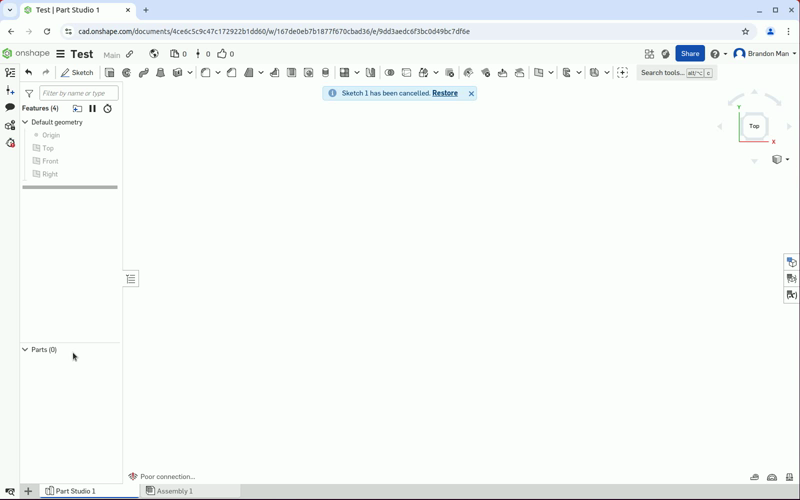
key_down(shift)
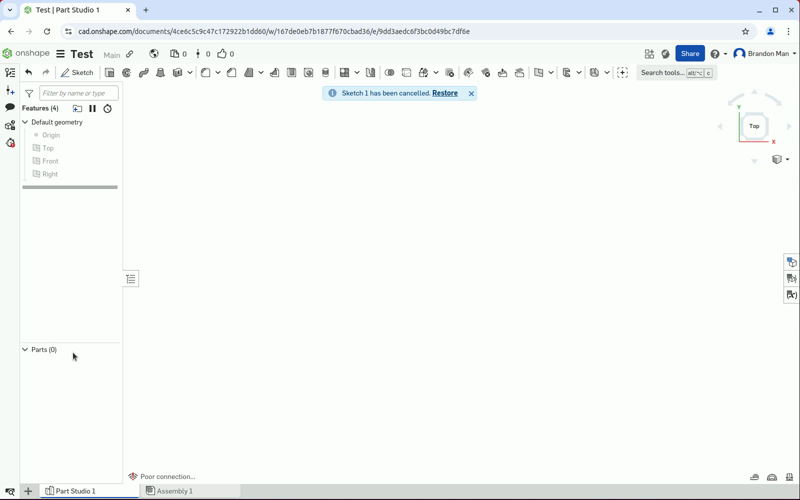
key(up)
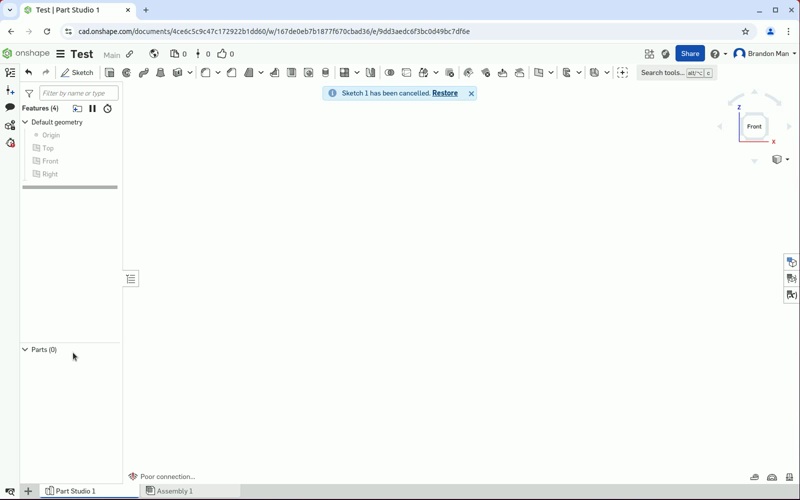
key_up(shift)
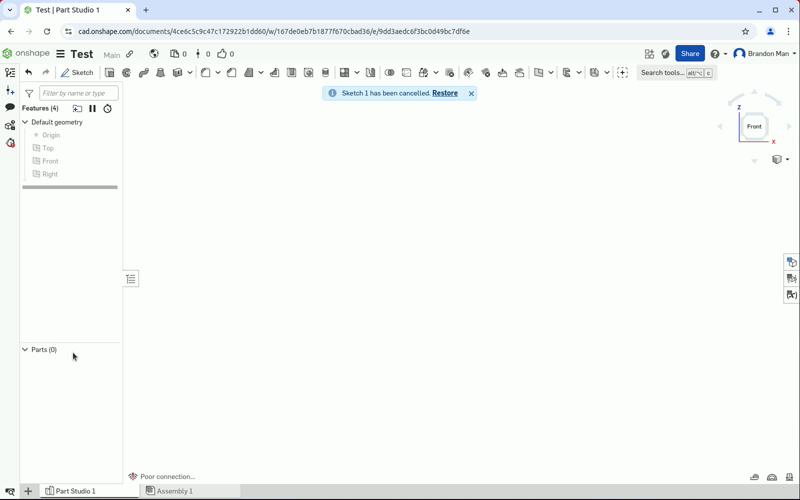
mouse_move(73, 352)
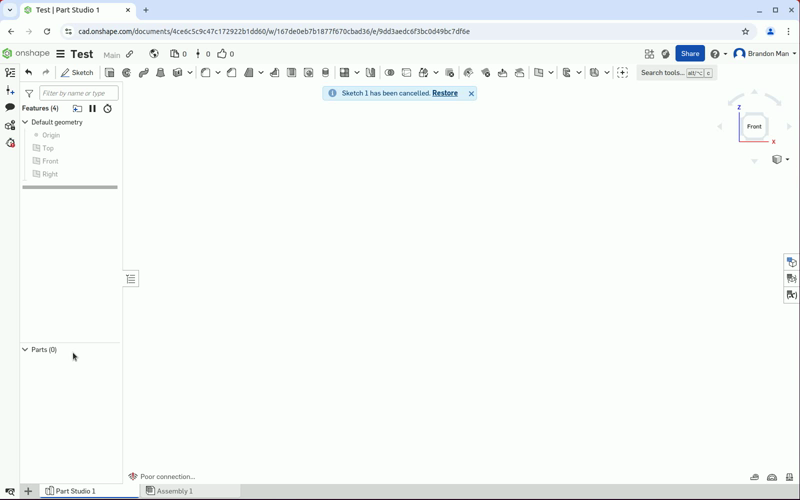
key(shift+y)
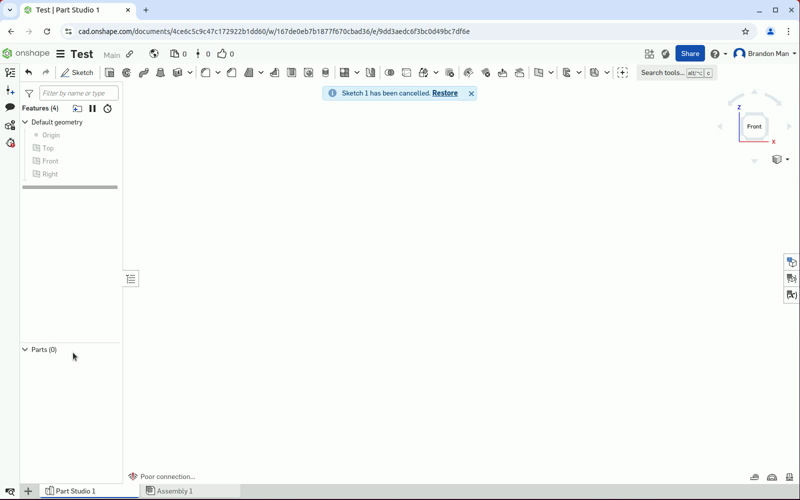
key(shift+s)
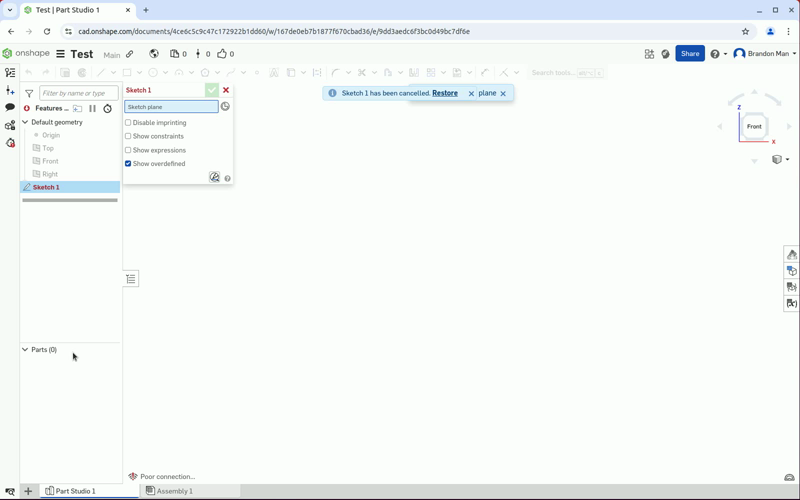
mouse_move(73, 163)
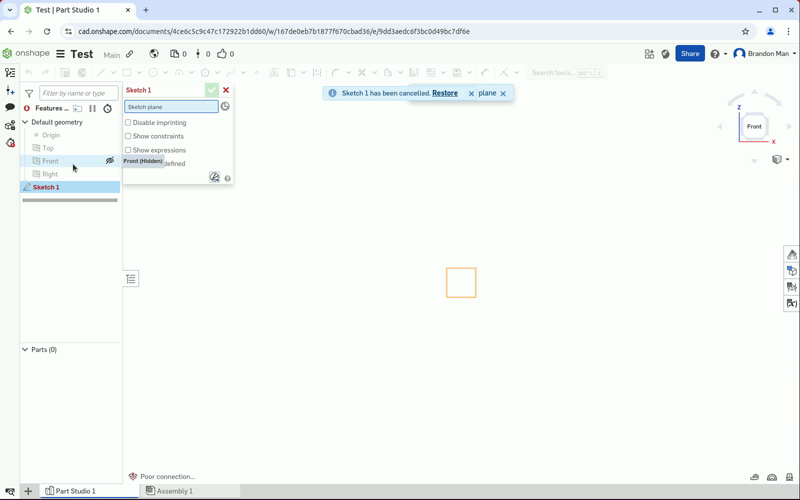
click(73, 163)
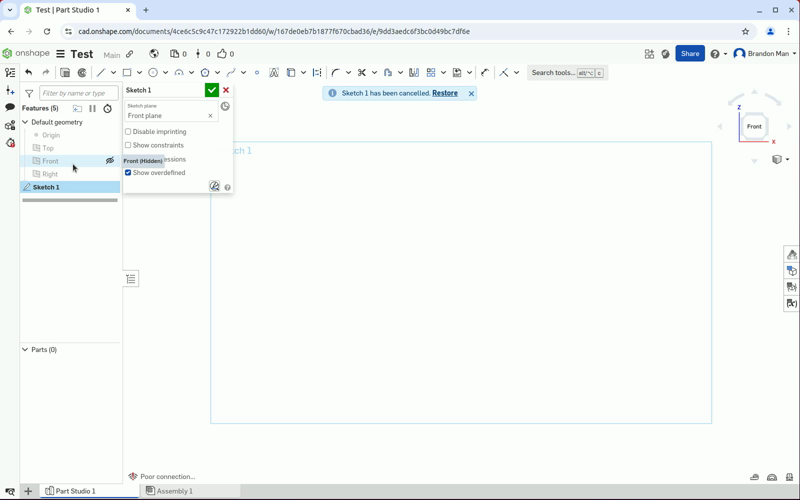
mouse_move(73, 352)
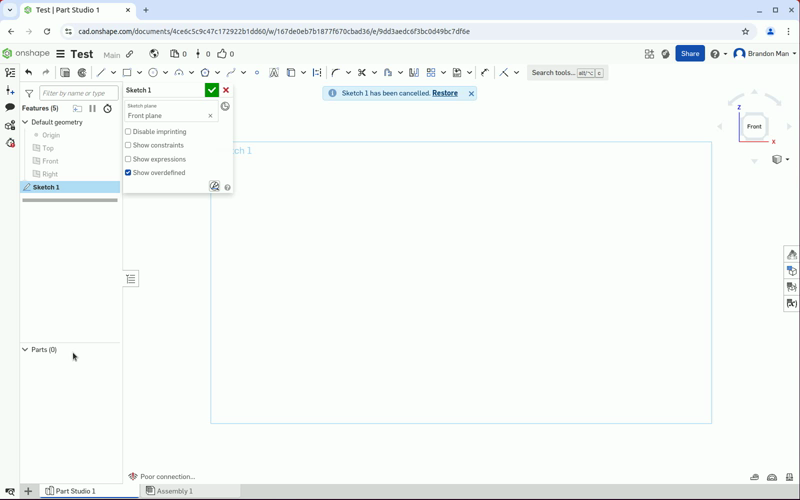
key(y)
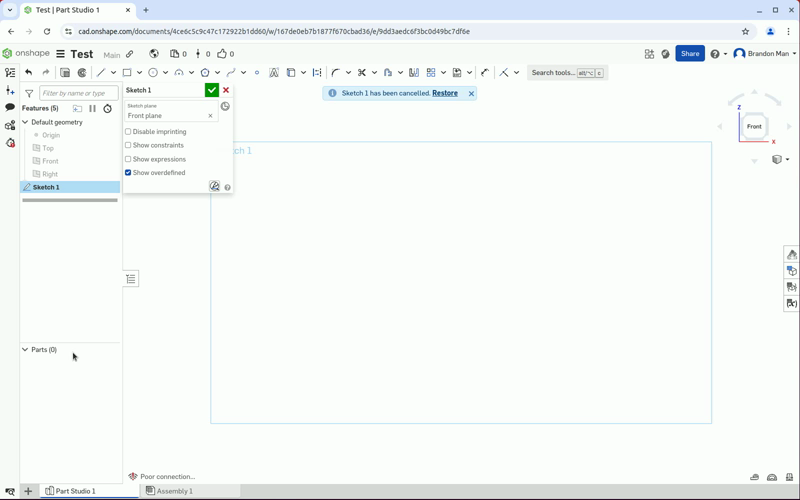
key(l)
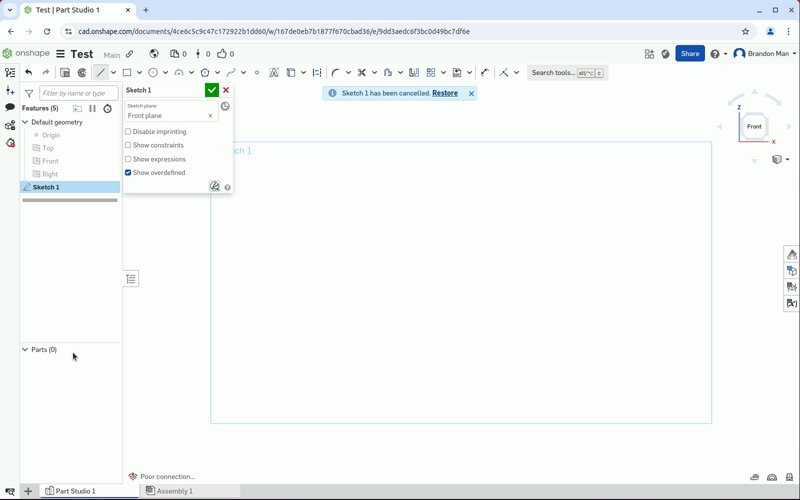
key_down(shift)
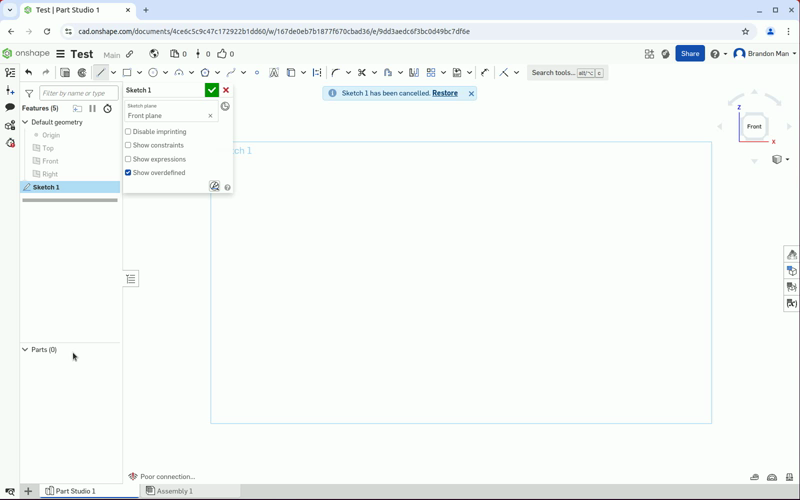
mouse_move(348, 231)
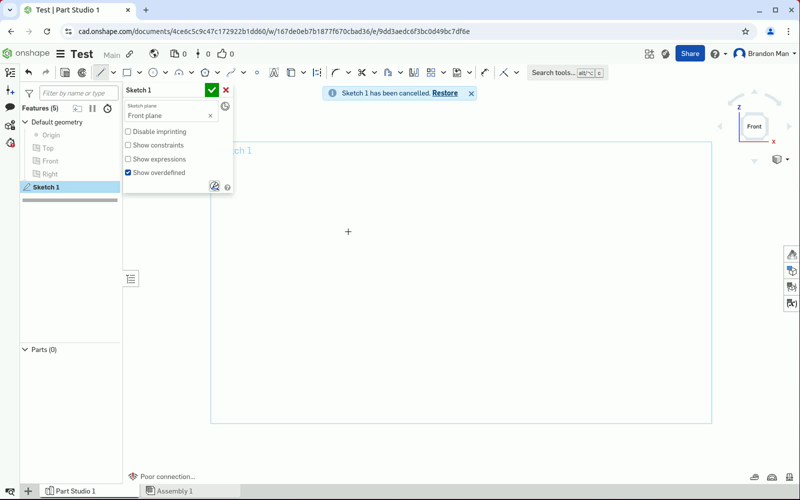
click(348, 231)
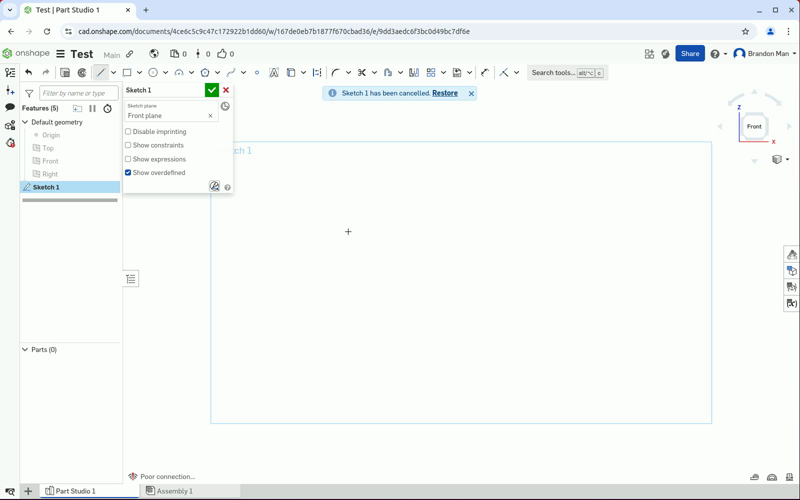
key_up(shift)
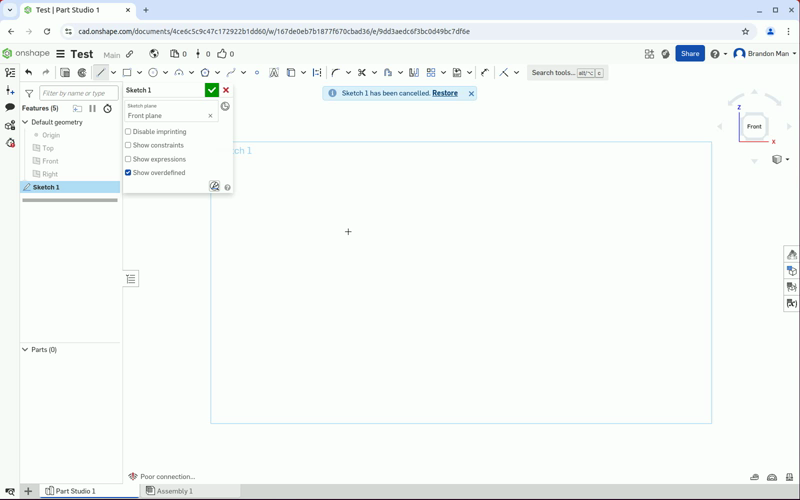
key_down(shift)
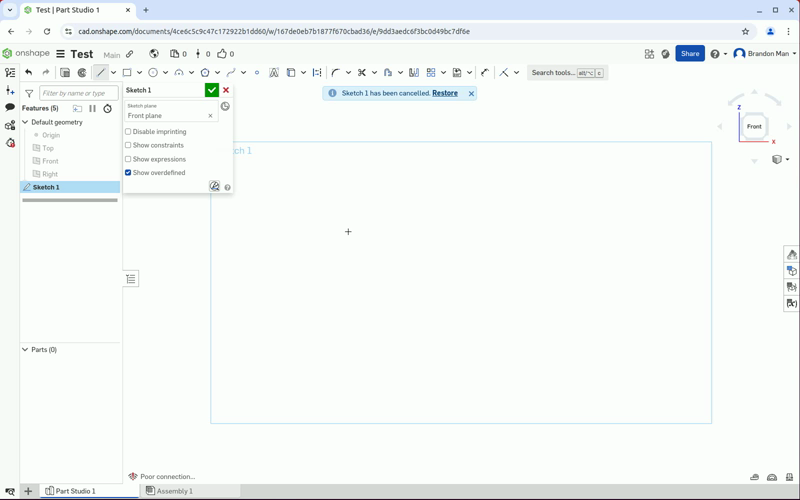
mouse_move(378, 231)
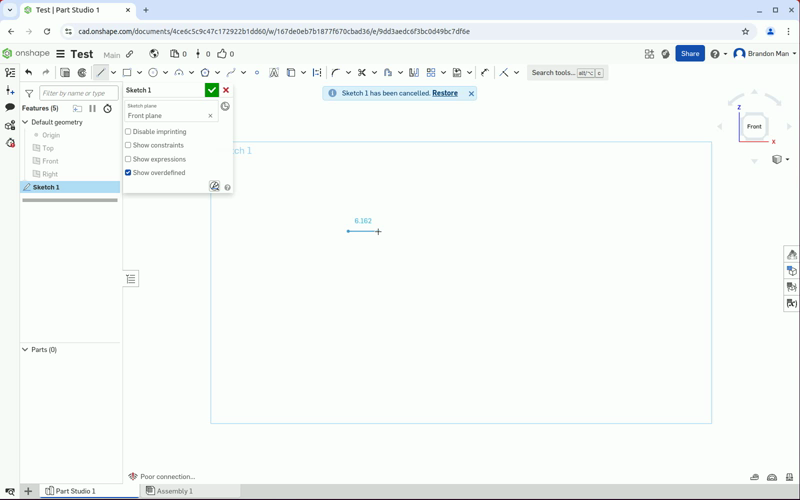
mouse_move(356, 240)
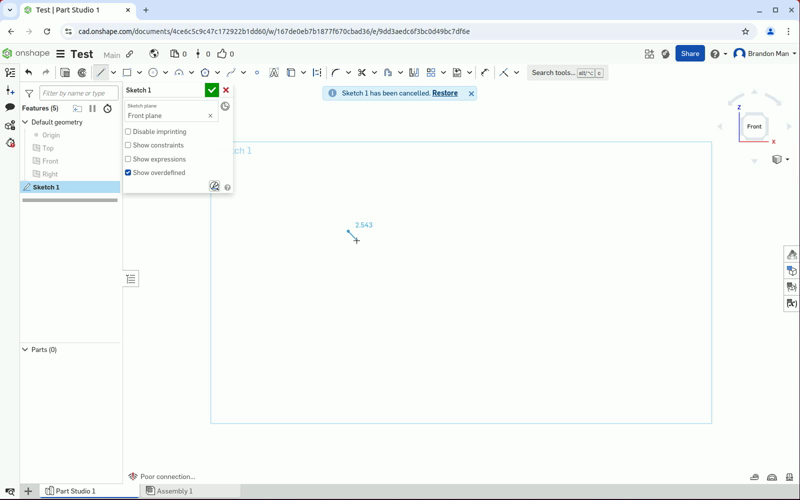
click(356, 240)
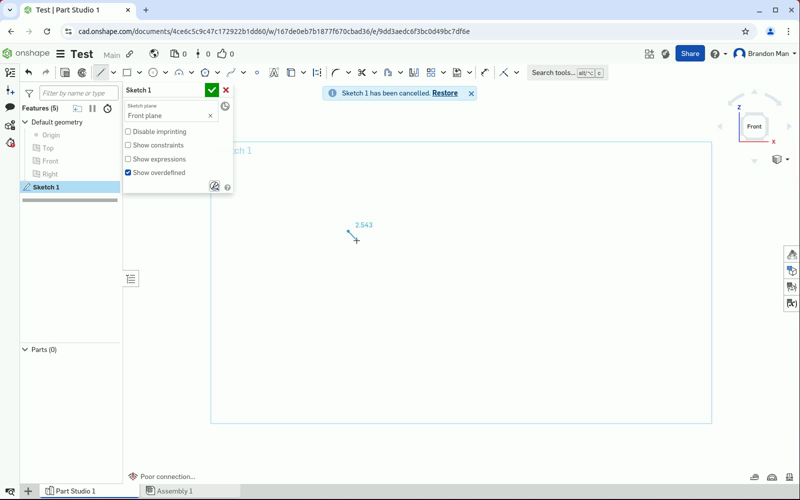
key_up(shift)
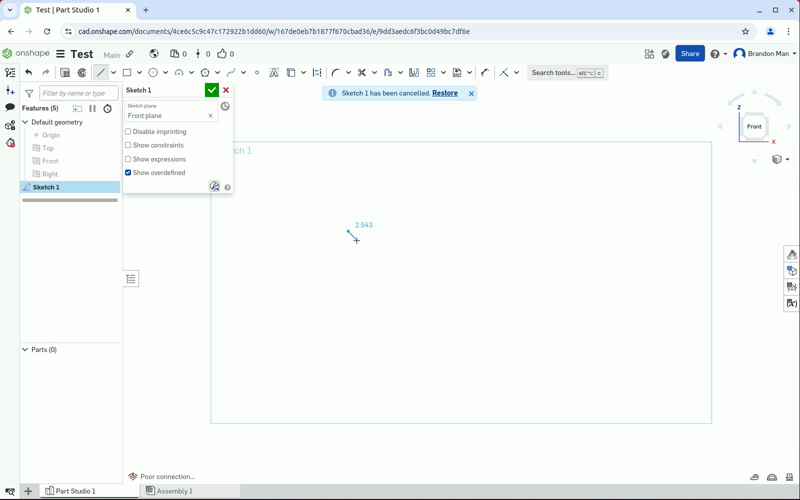
key_down(shift)
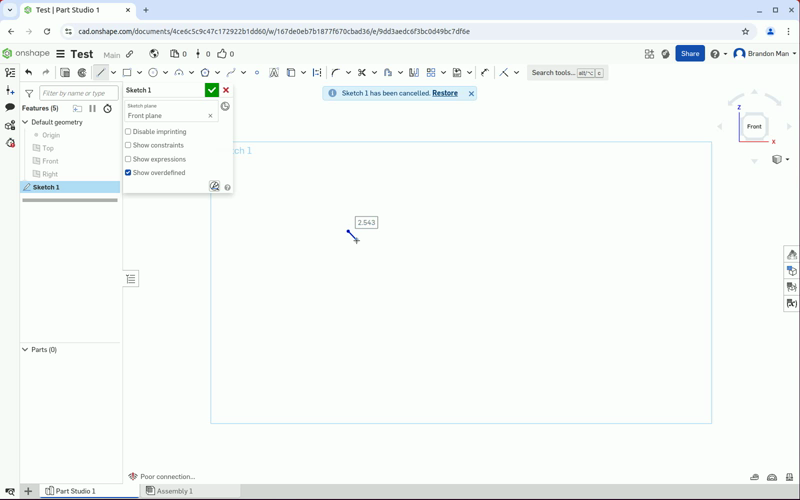
mouse_move(458, 240)
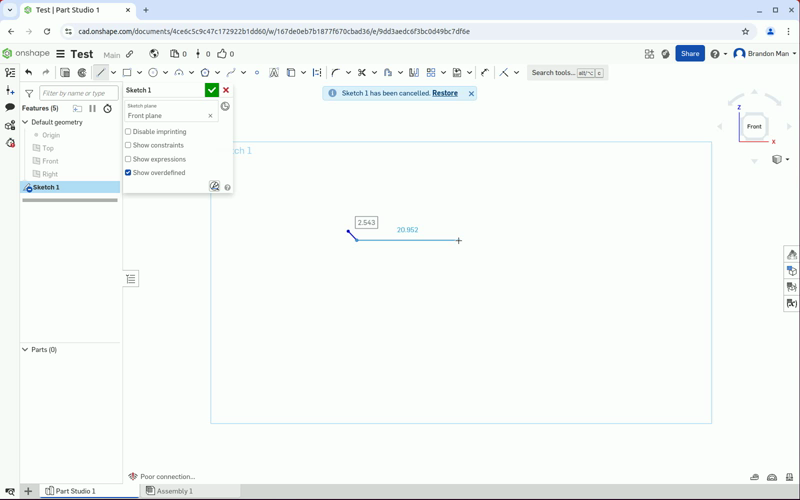
click(458, 240)
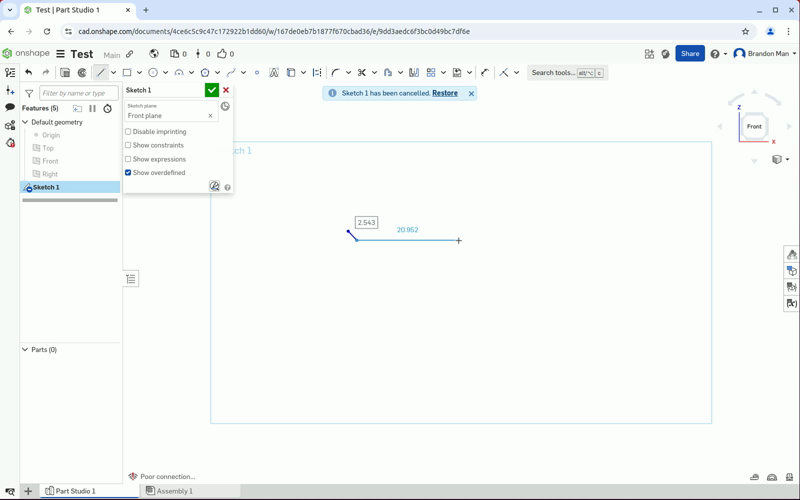
key_up(shift)
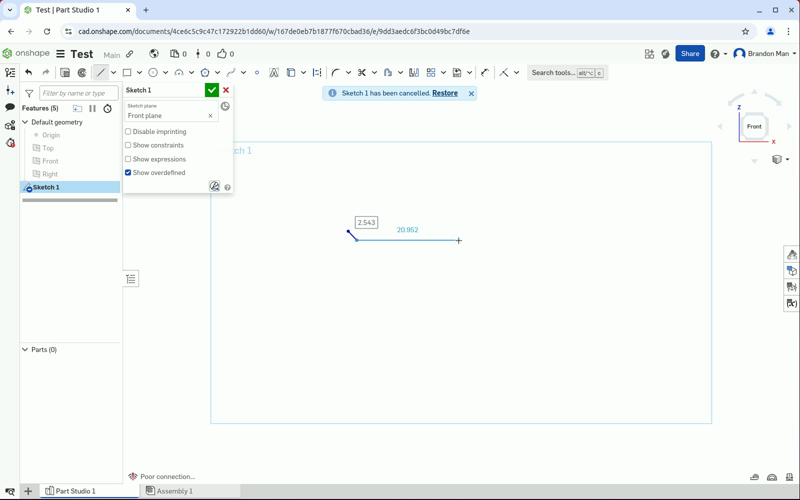
key_down(shift)
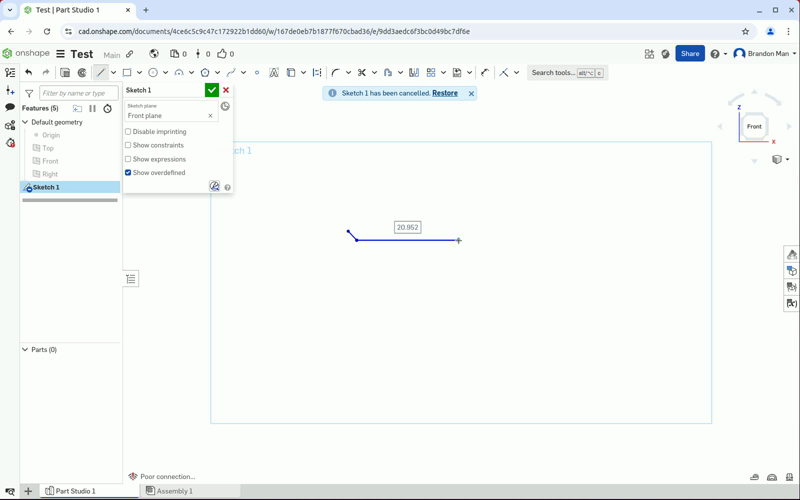
mouse_move(489, 240)
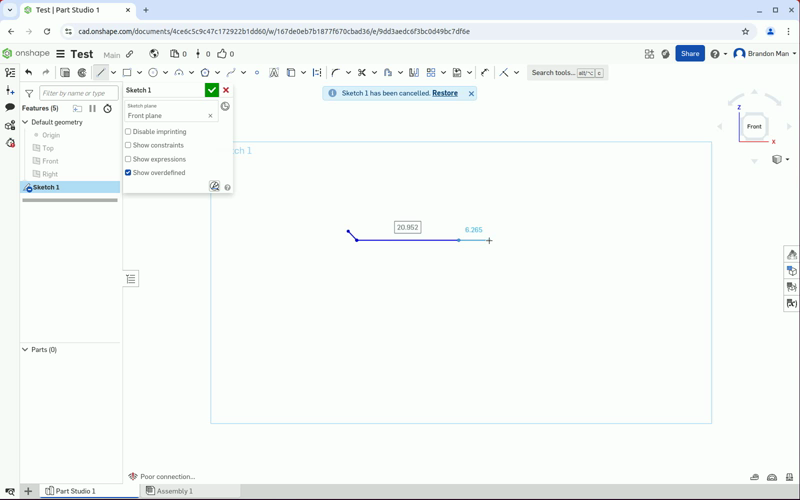
mouse_move(467, 231)
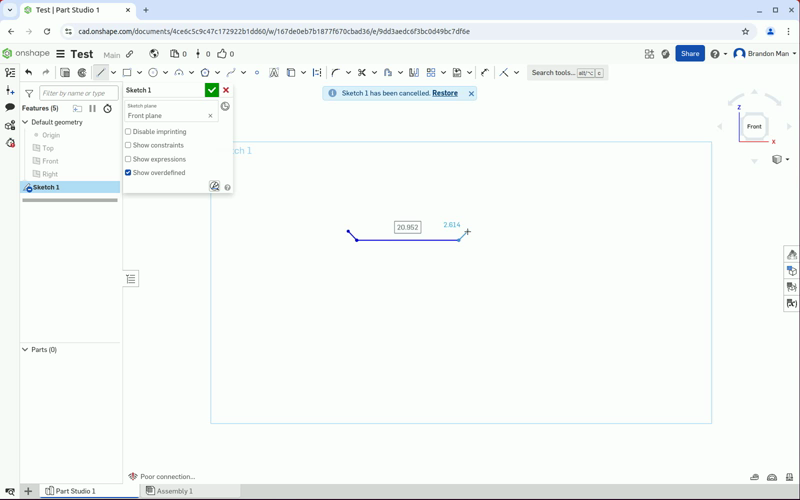
click(467, 231)
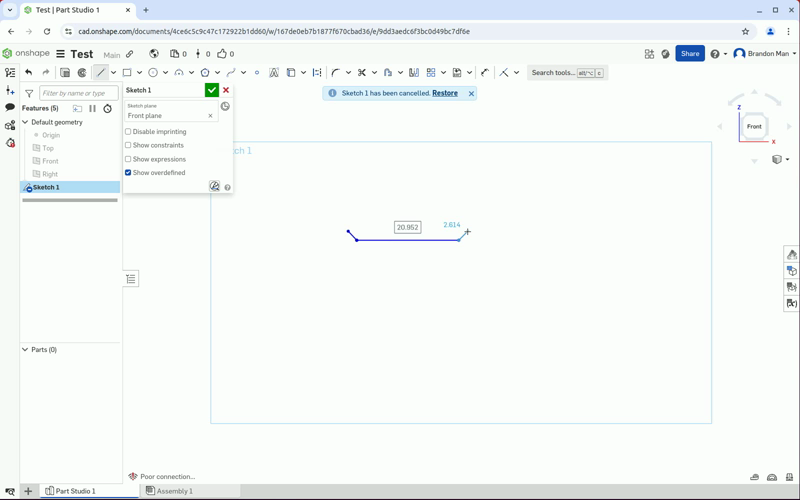
key_up(shift)
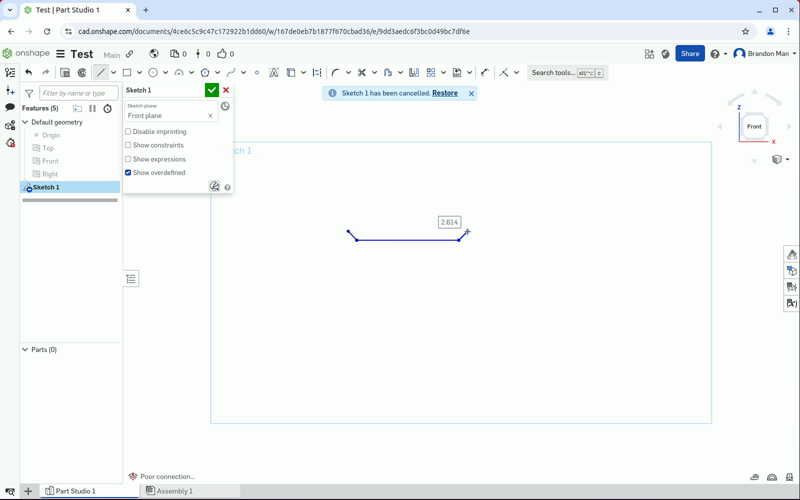
key_down(shift)
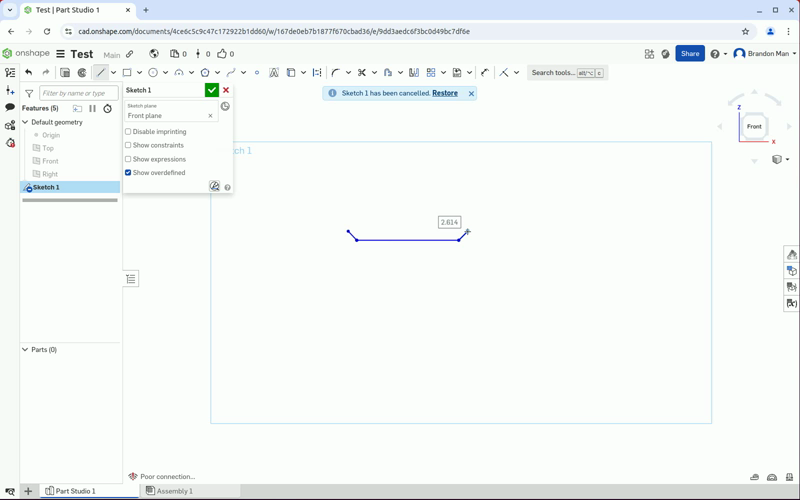
mouse_move(348, 231)
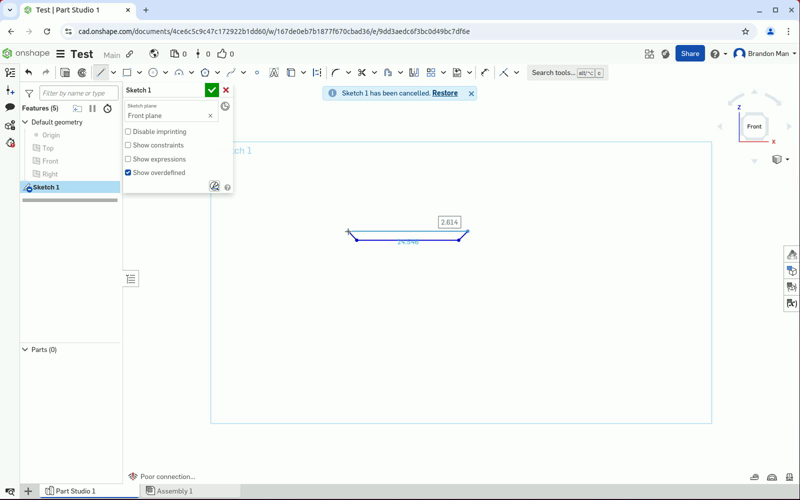
key_up(shift)
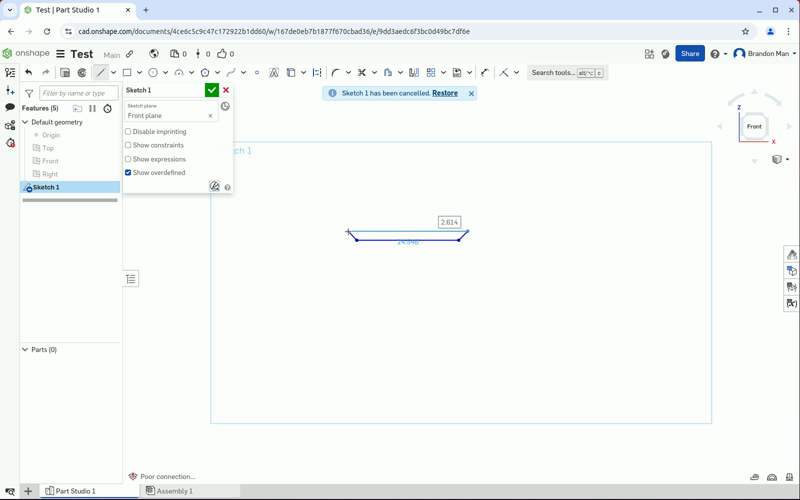
click(348, 231)
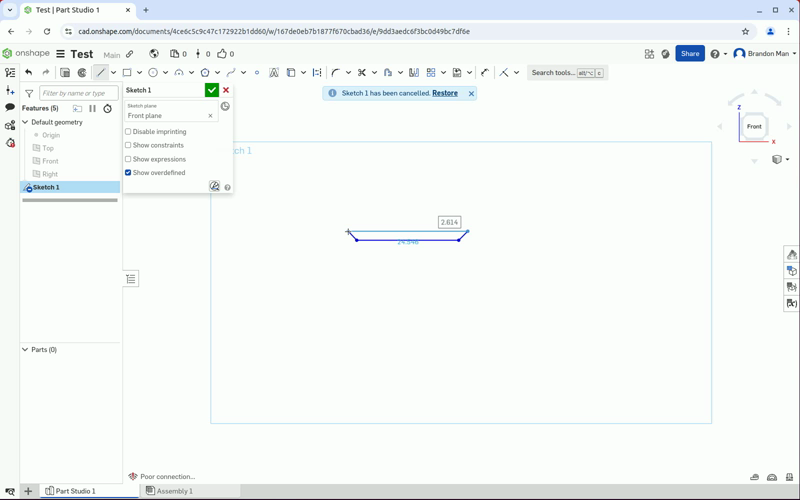
key(esc)
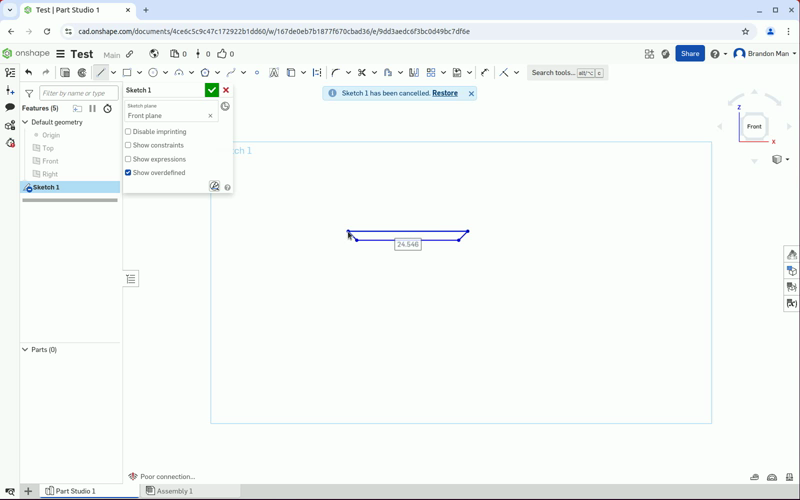
mouse_move(360, 237)
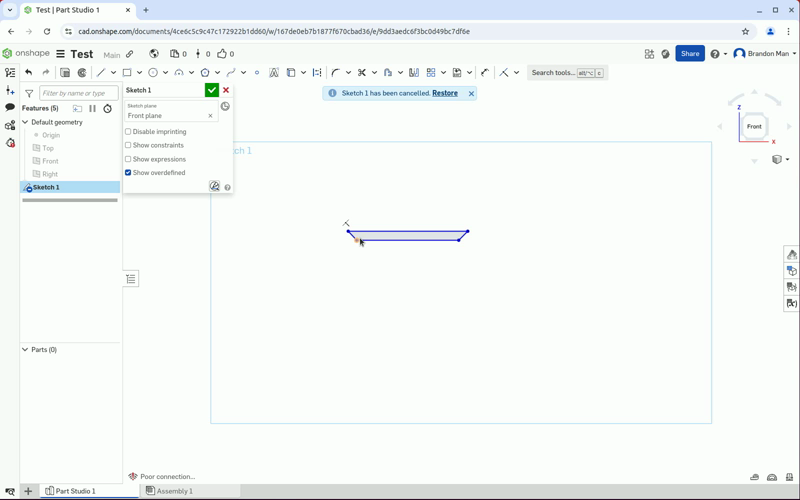
scroll(6)
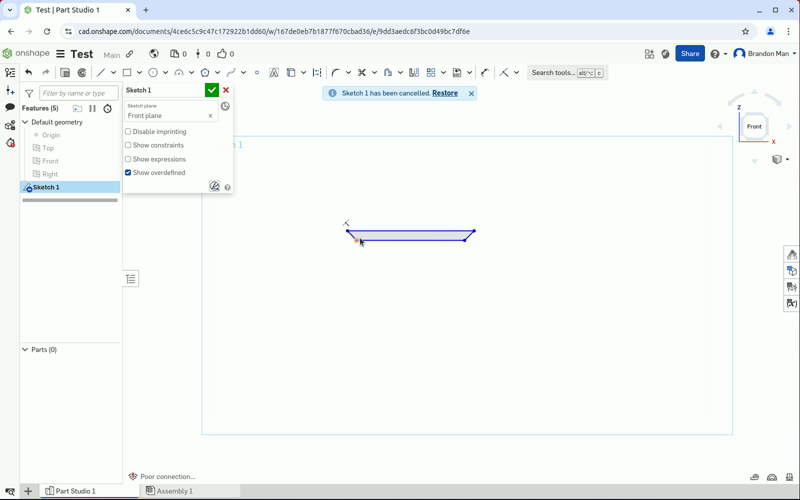
scroll(6)
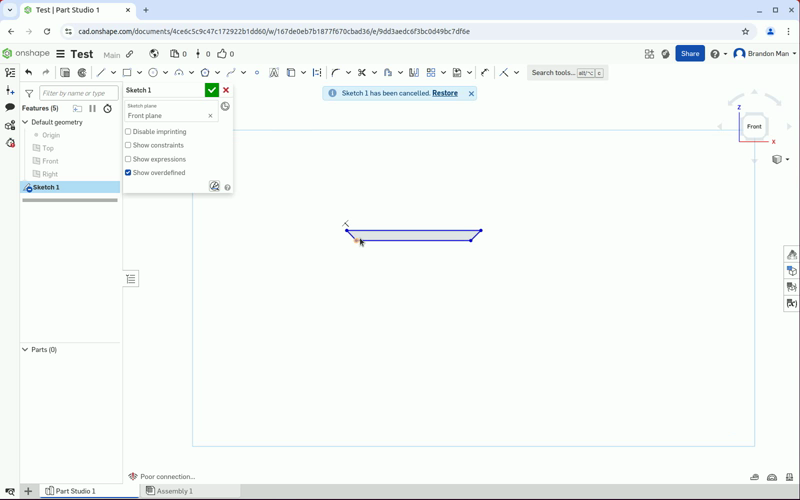
scroll(6)
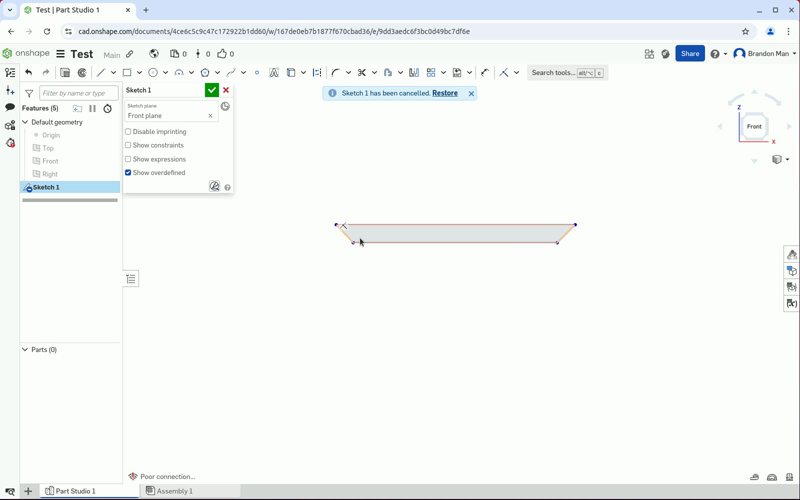
scroll(6)
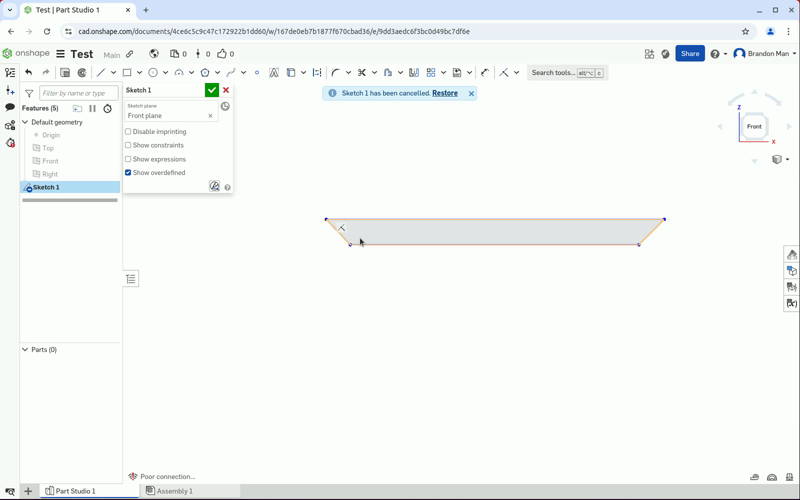
scroll(6)
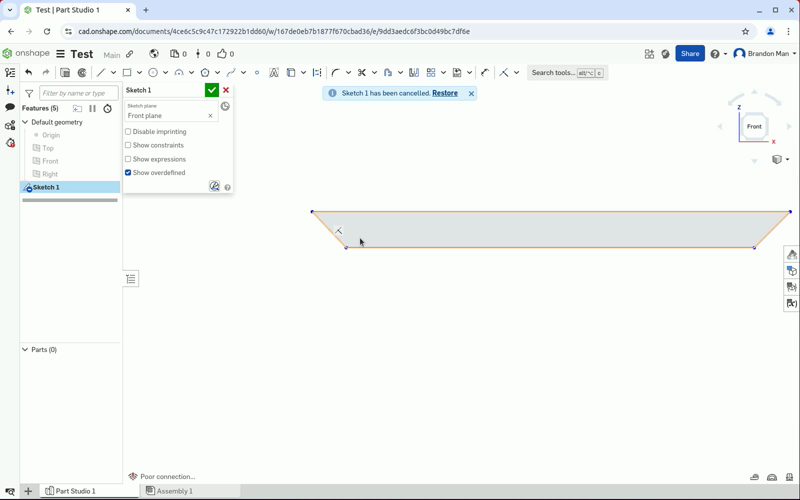
scroll(6)
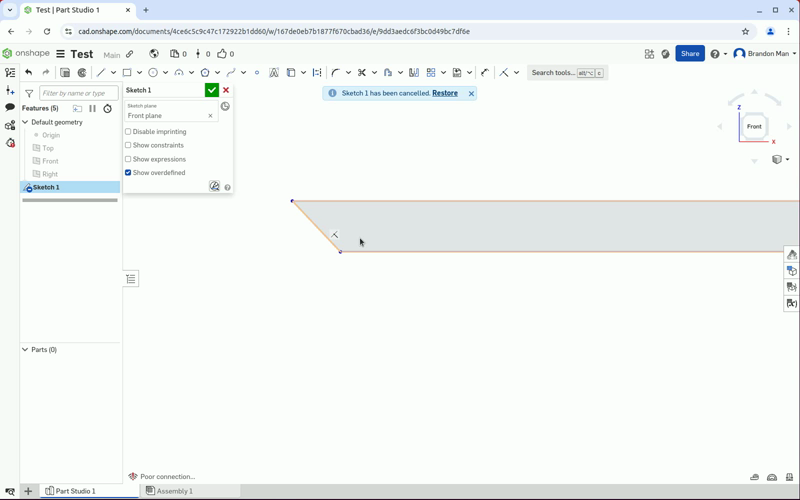
scroll(6)
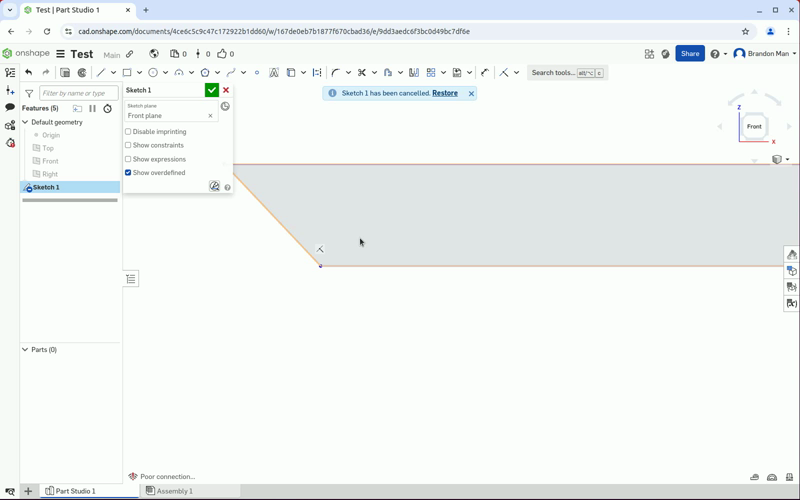
click(360, 237)
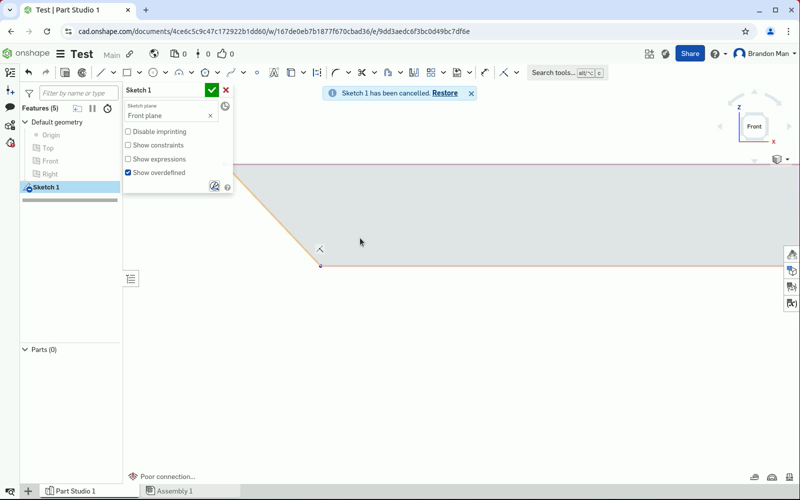
scroll(-6)
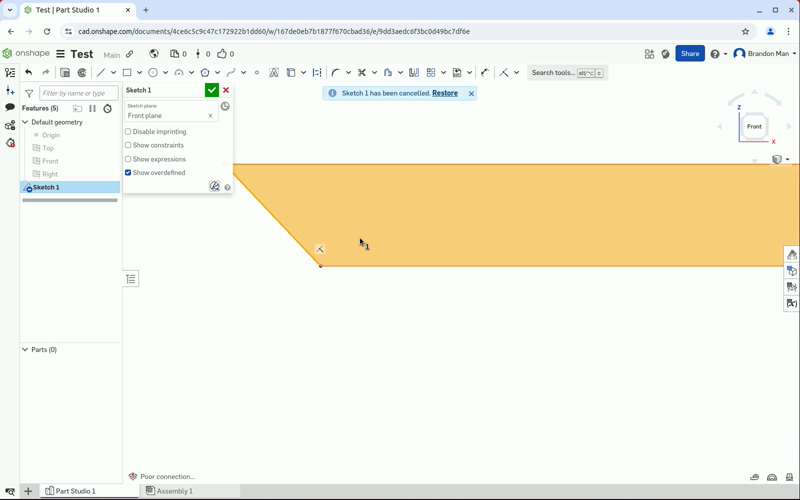
scroll(-6)
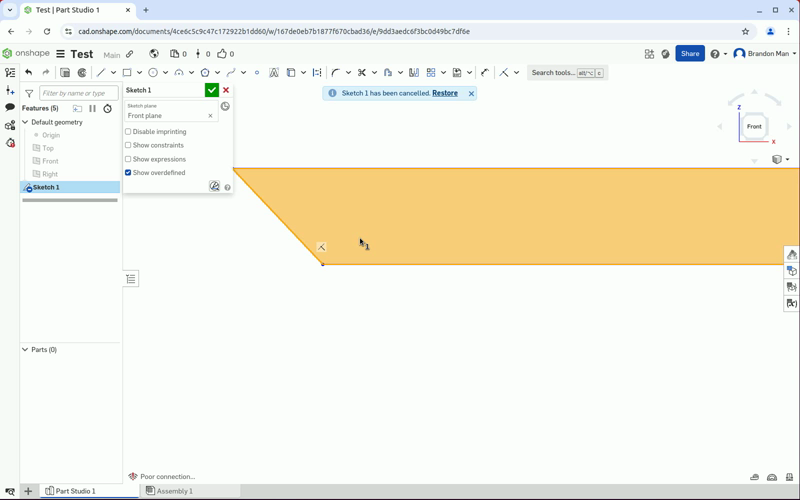
scroll(-6)
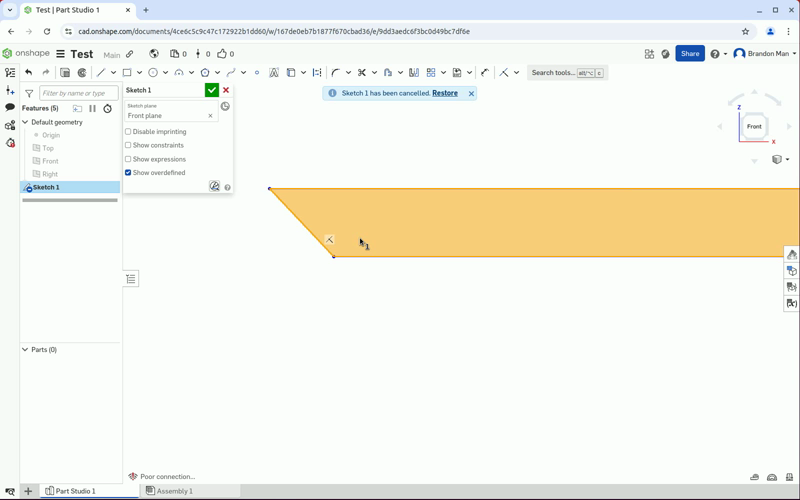
scroll(-6)
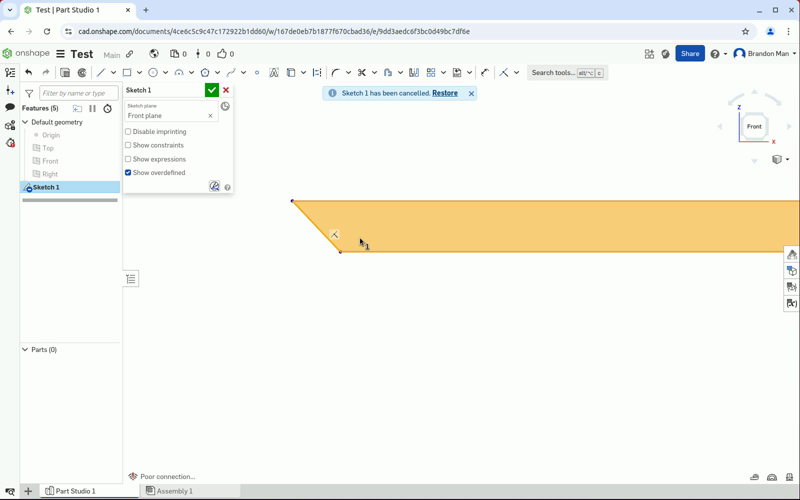
scroll(-6)
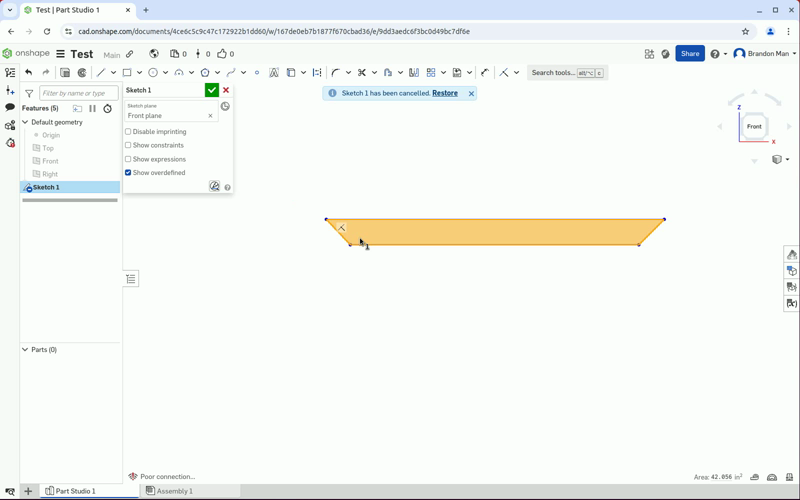
scroll(-6)
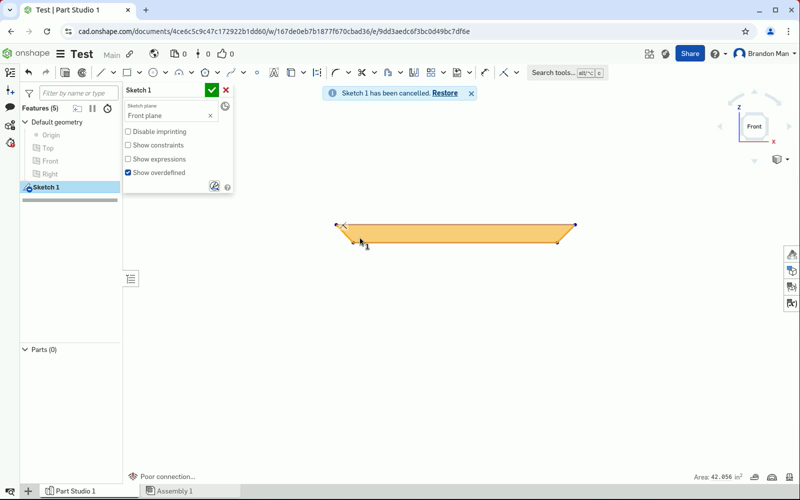
scroll(-6)
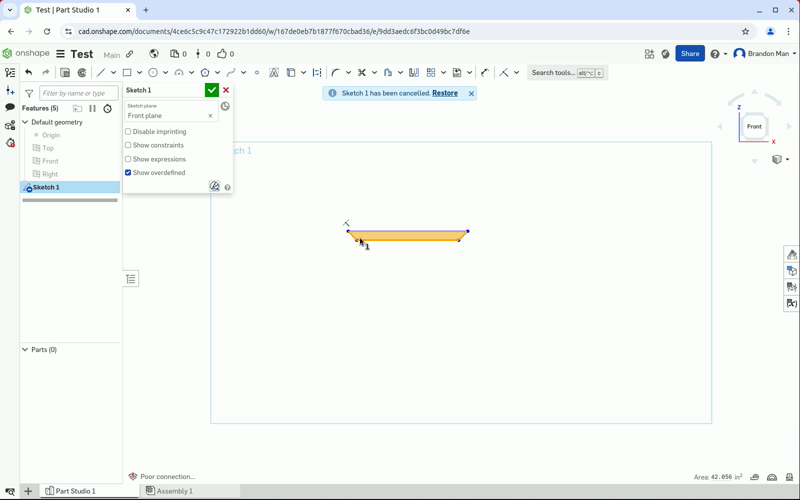
mouse_move(73, 352)
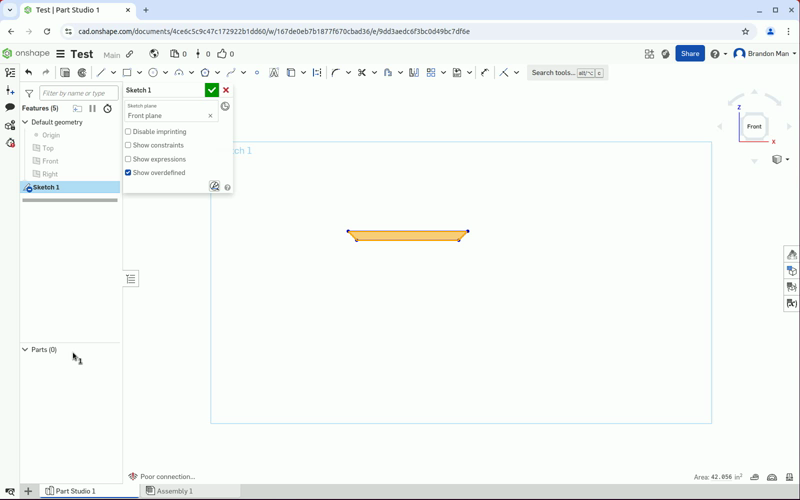
key(shift+y)
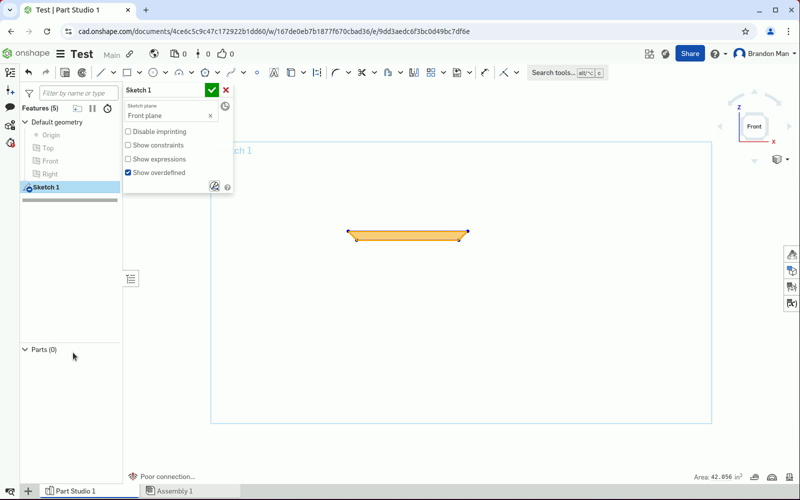
key(shift+e)
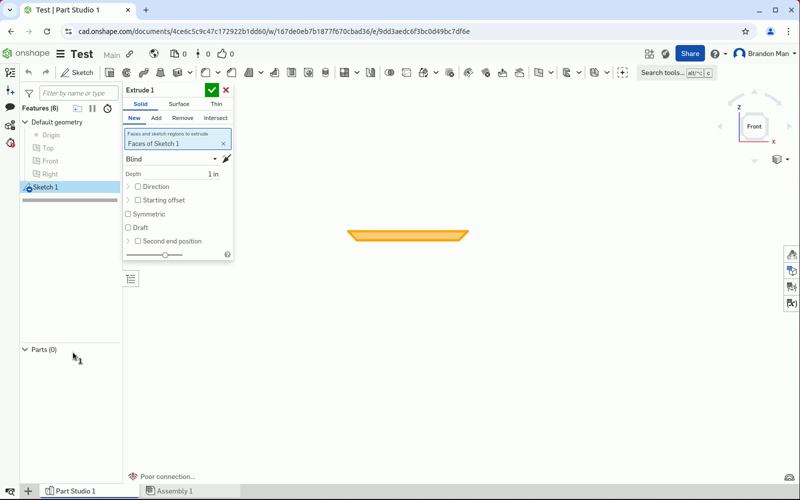
mouse_move(143, 106)
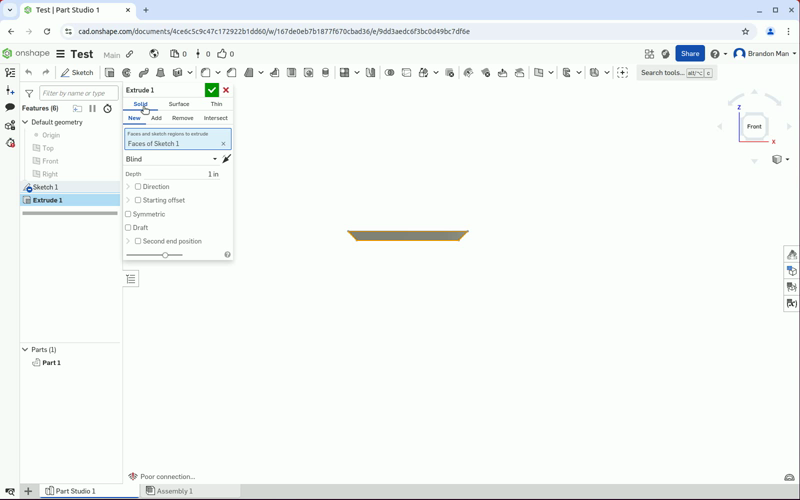
click(143, 106)
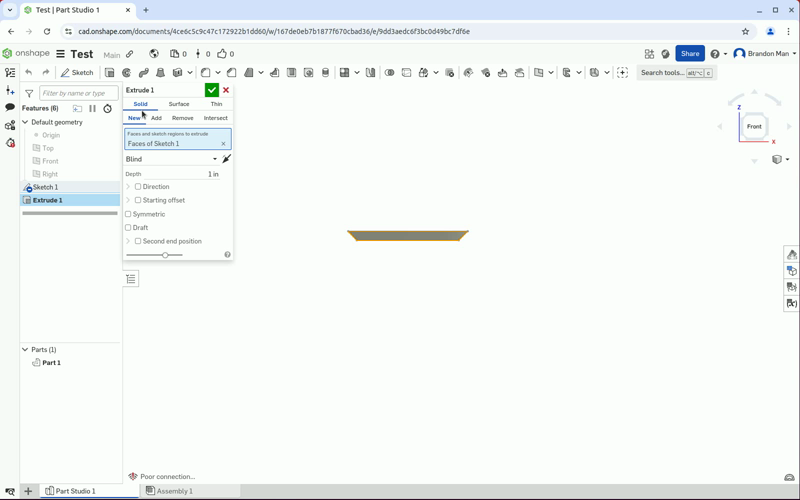
mouse_move(137, 120)
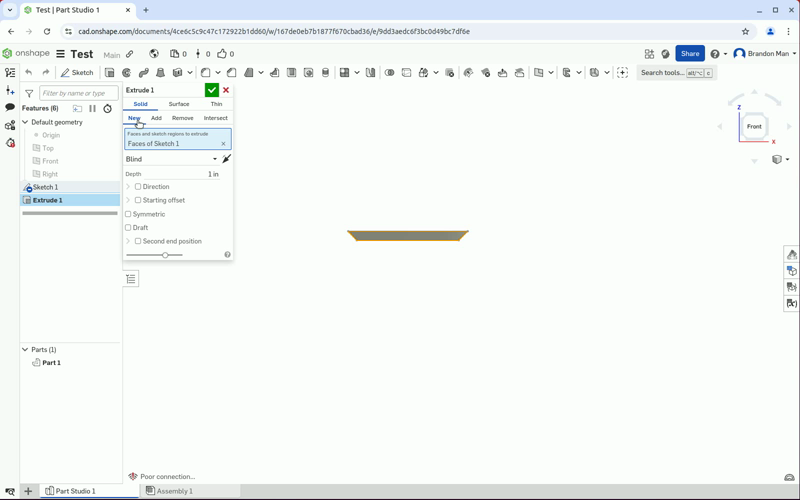
click(137, 120)
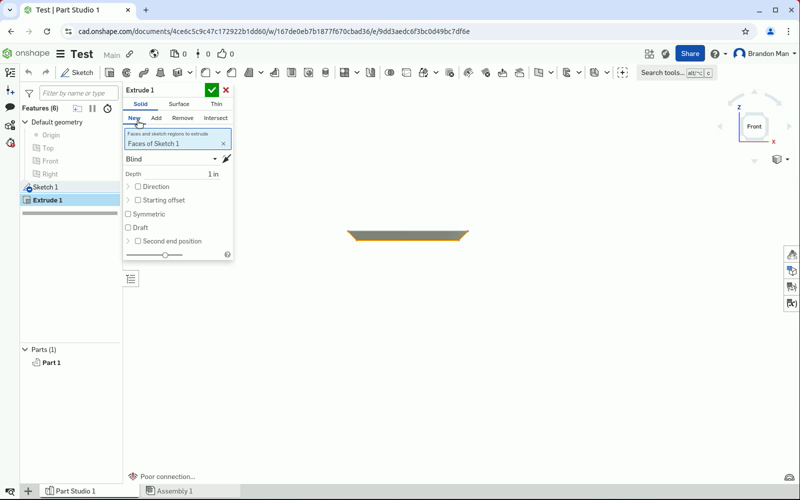
key(tab, 4)
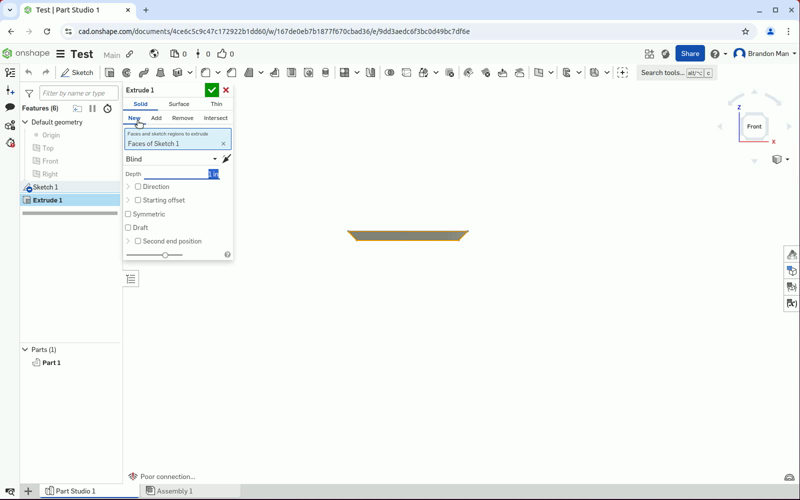
text(9.628)
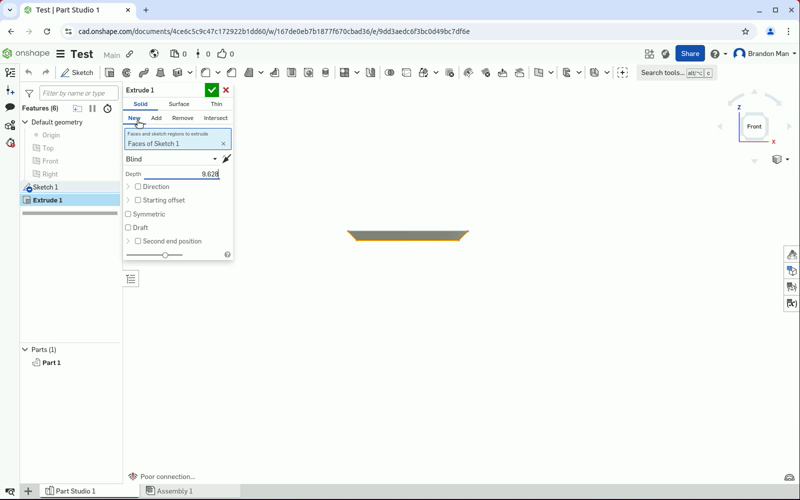
key(tab, 3)
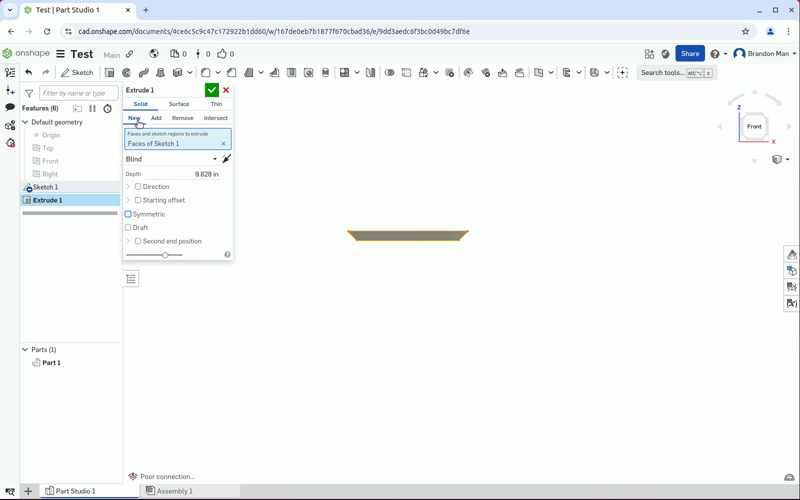
key(space)
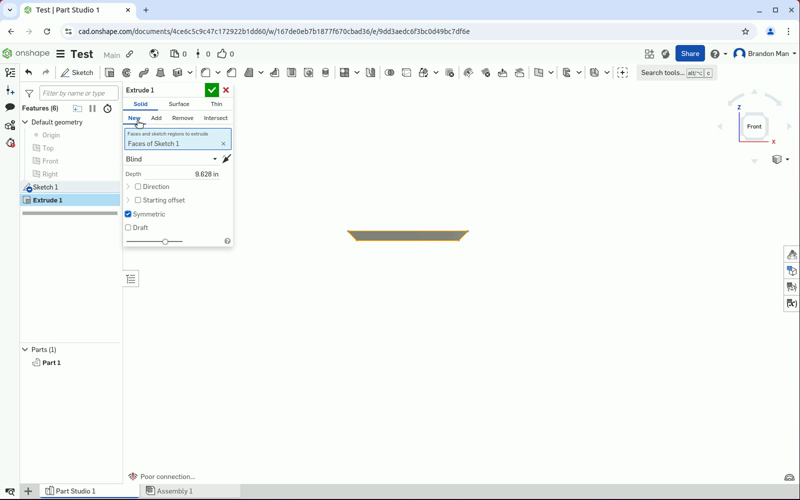
key(enter)
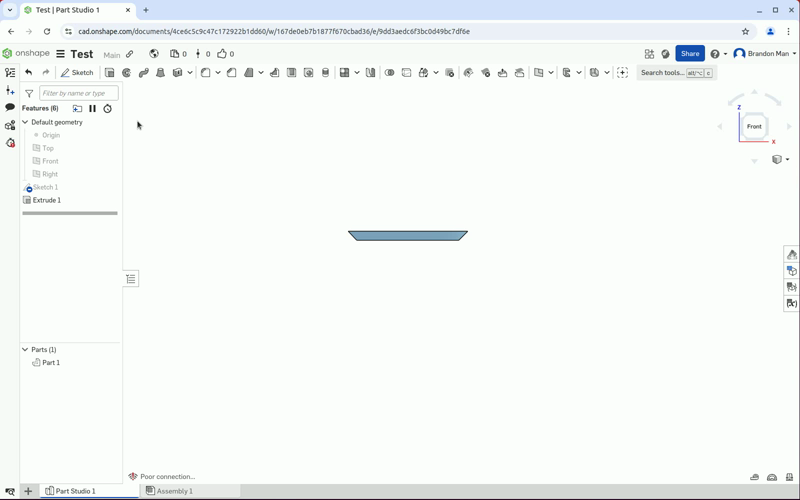
key(shift+h)
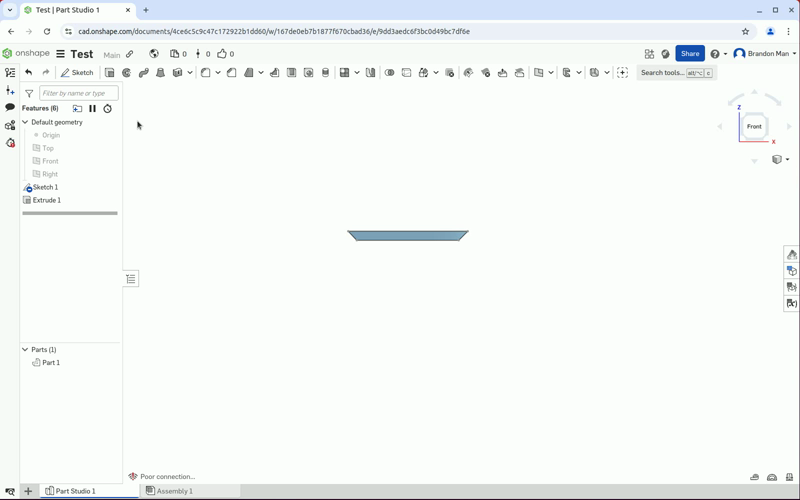
key(shift+h)
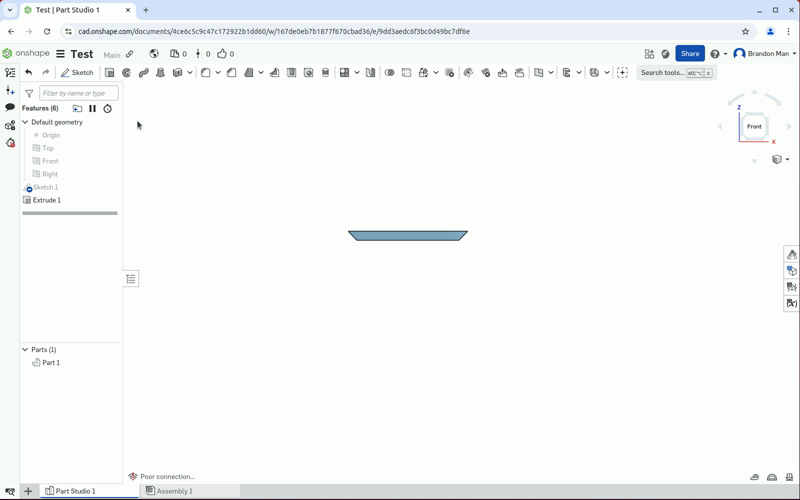
mouse_move(73, 189)
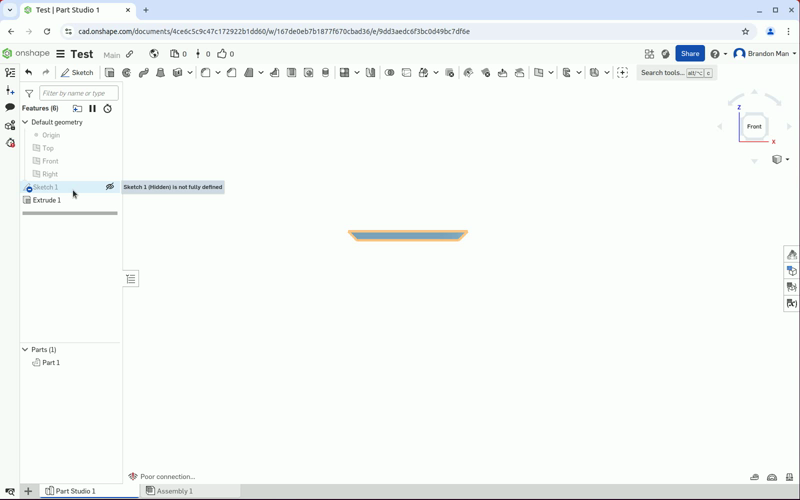
click(73, 189)
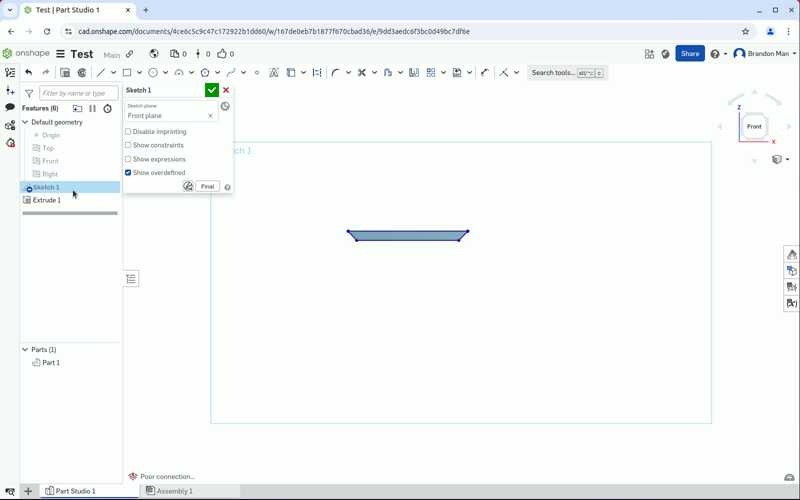
mouse_move(229, 92)
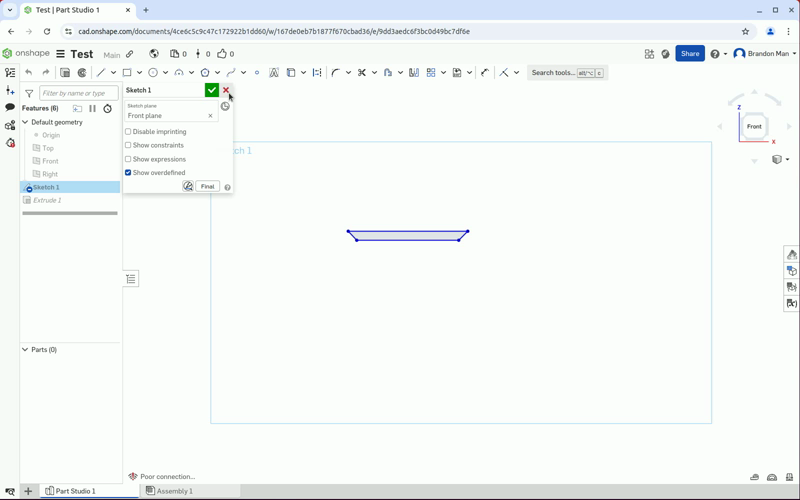
click(229, 92)
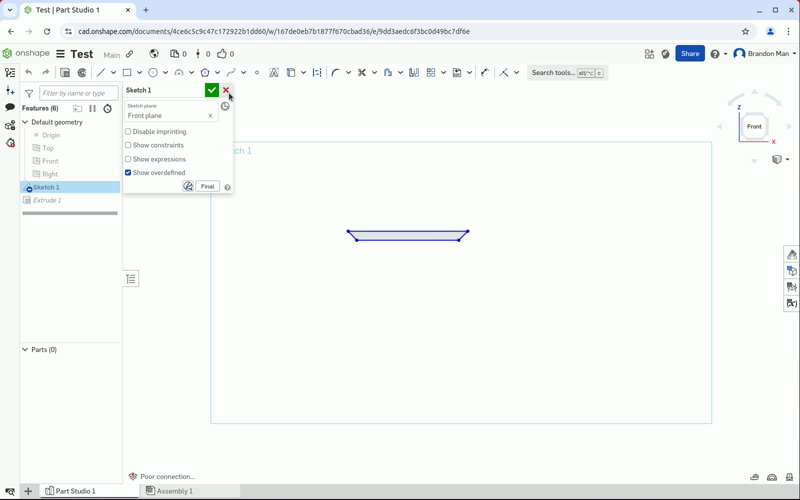
key(shift+s)
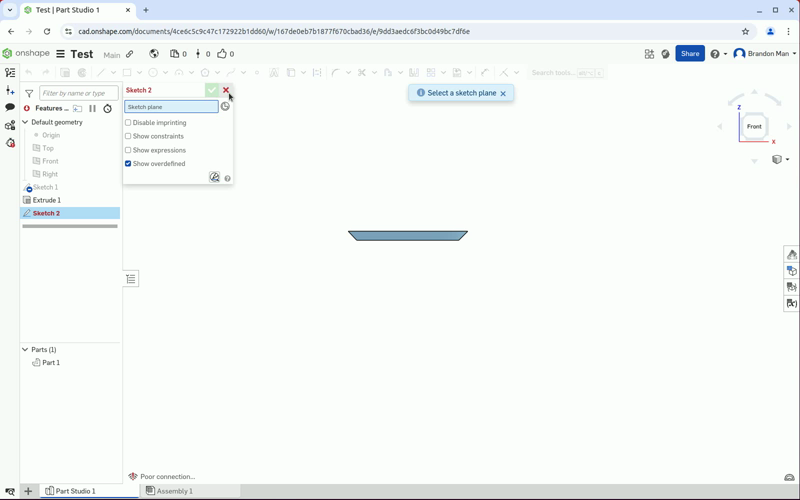
mouse_move(73, 163)
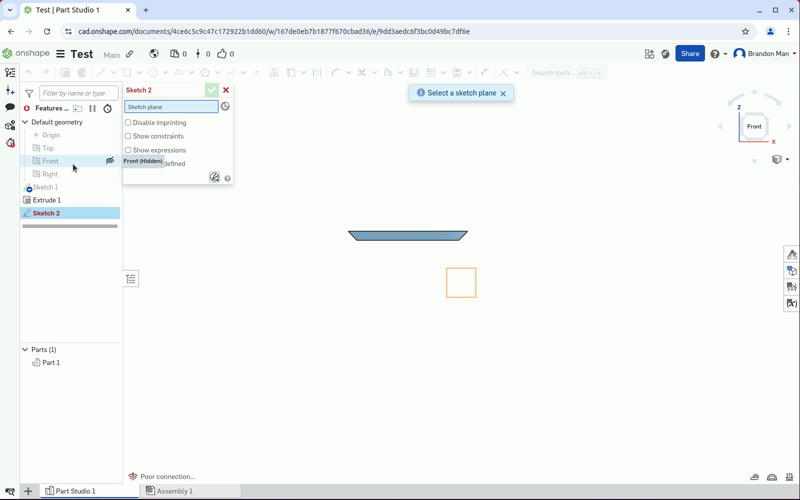
click(73, 163)
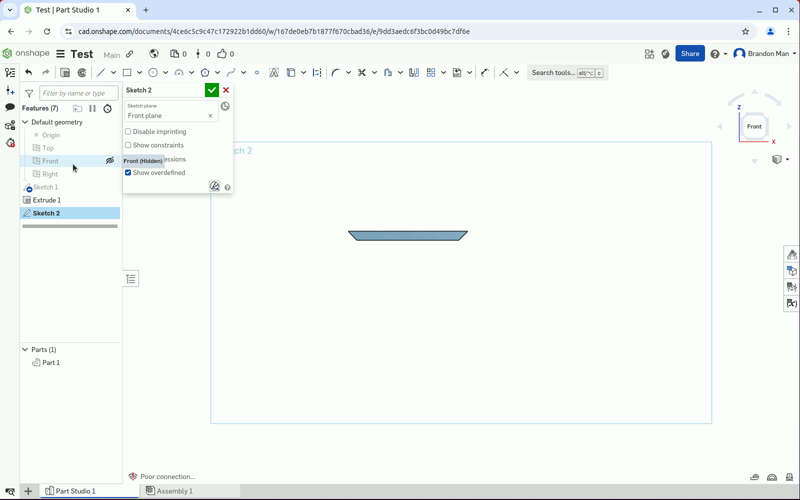
mouse_move(73, 352)
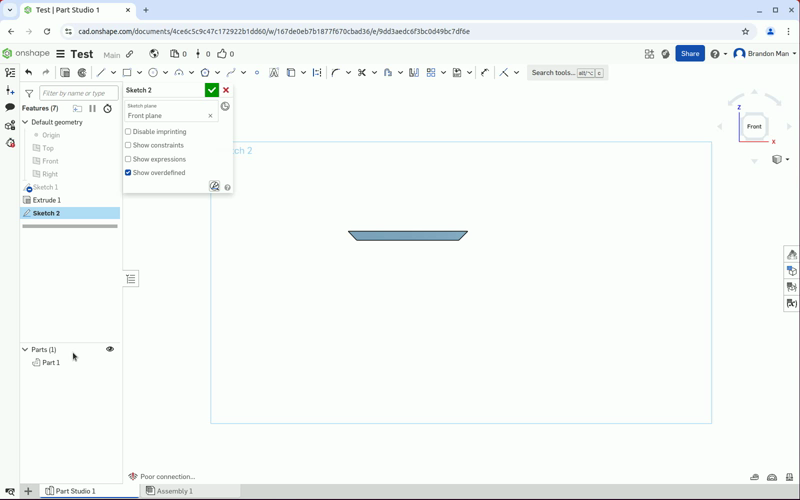
key(y)
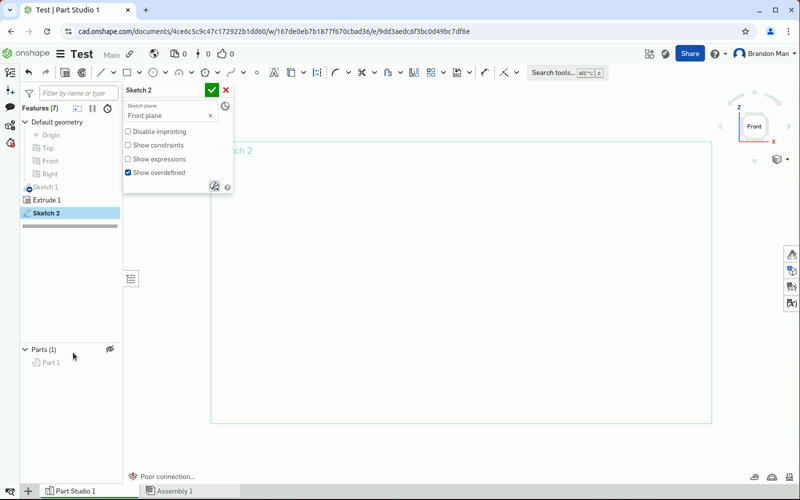
key(l)
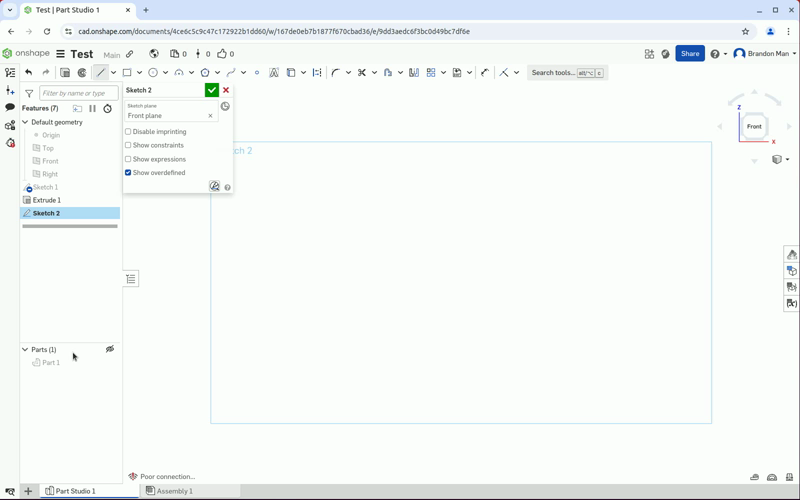
key_down(shift)
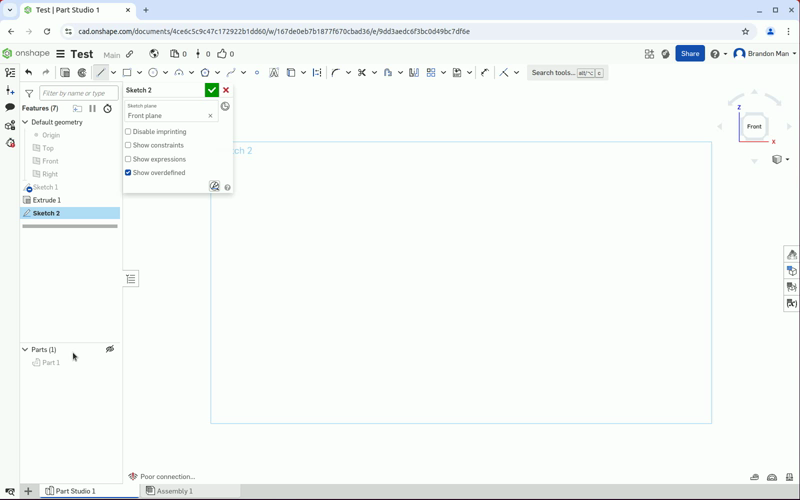
mouse_move(348, 294)
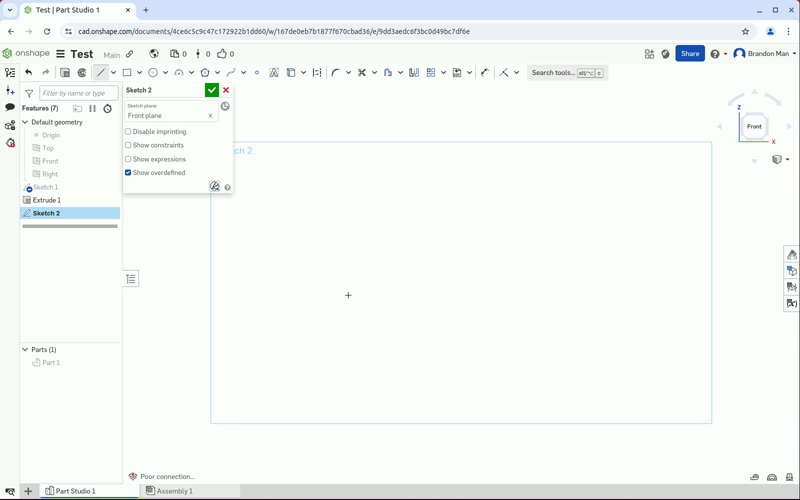
click(348, 294)
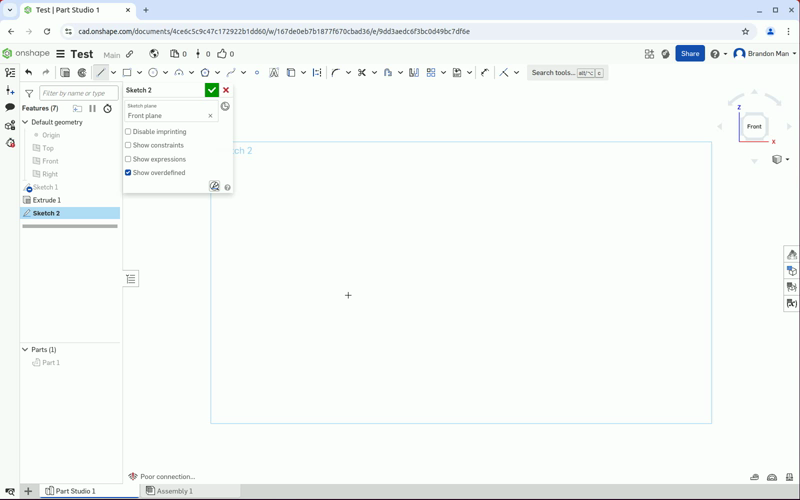
key_up(shift)
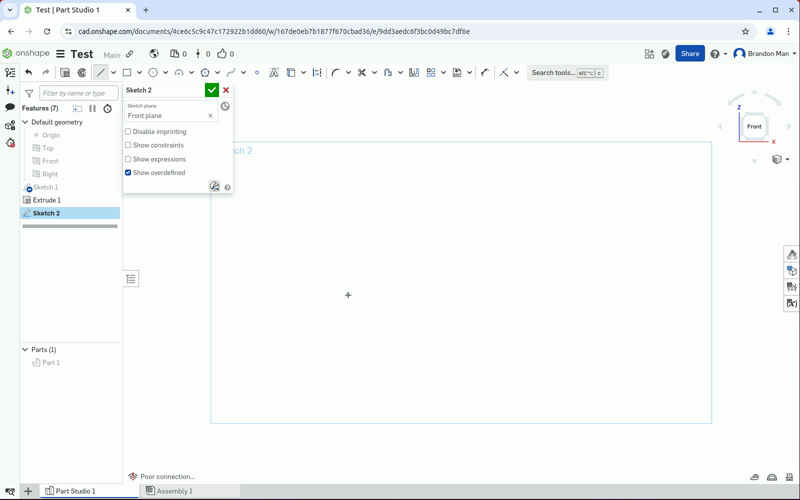
key_down(shift)
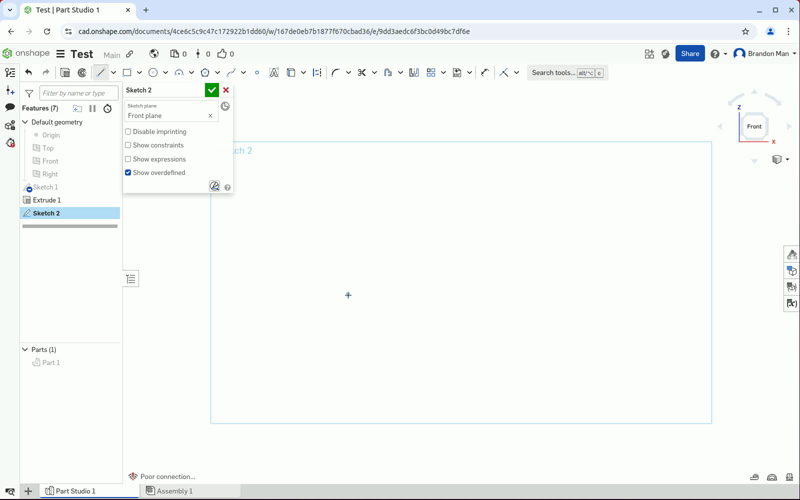
mouse_move(378, 294)
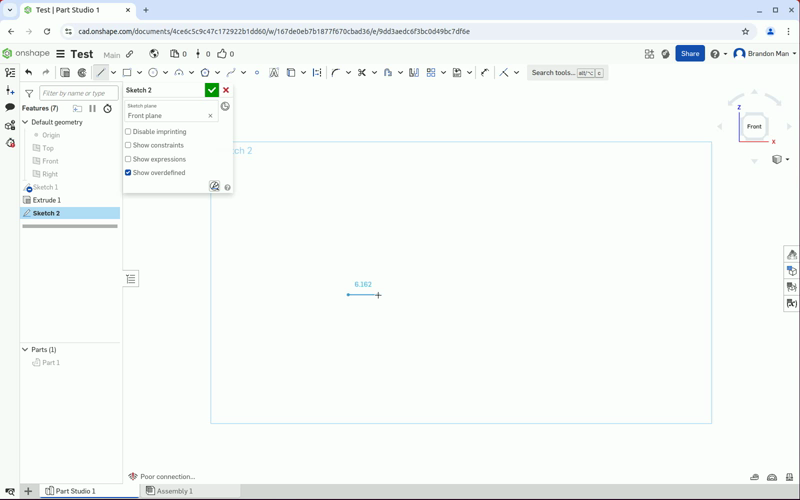
mouse_move(356, 285)
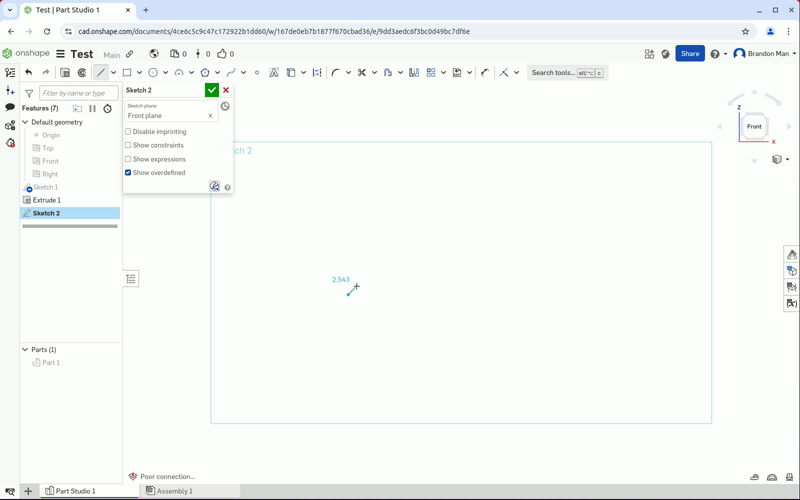
click(356, 285)
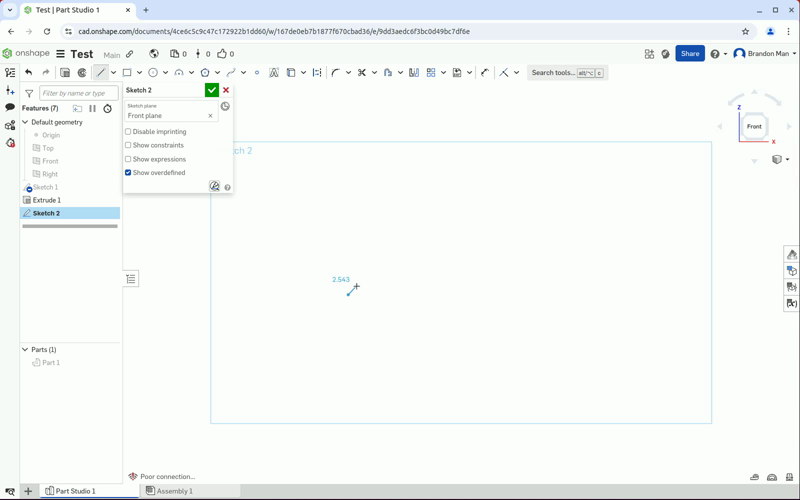
key_up(shift)
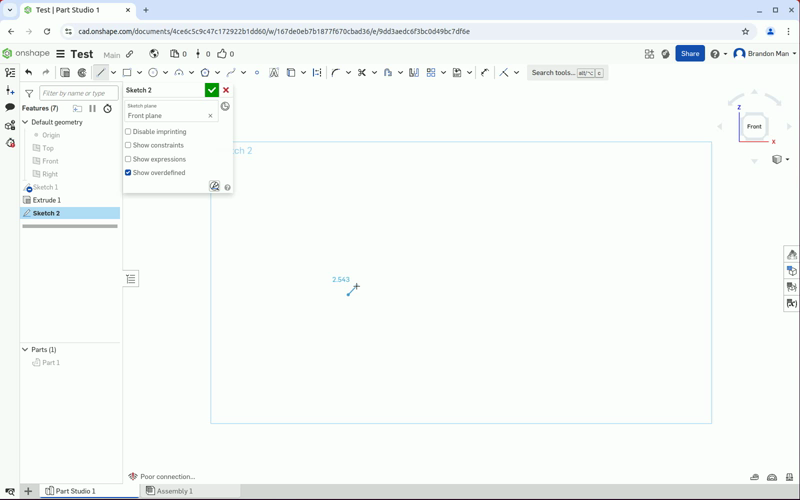
key_down(shift)
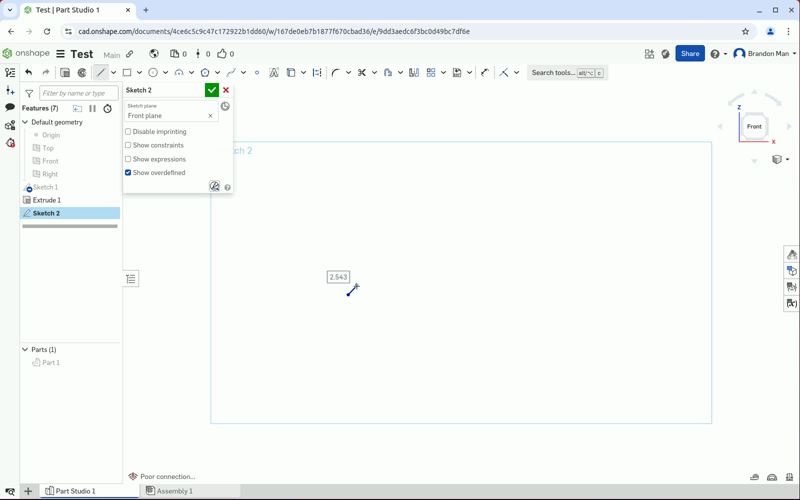
mouse_move(386, 285)
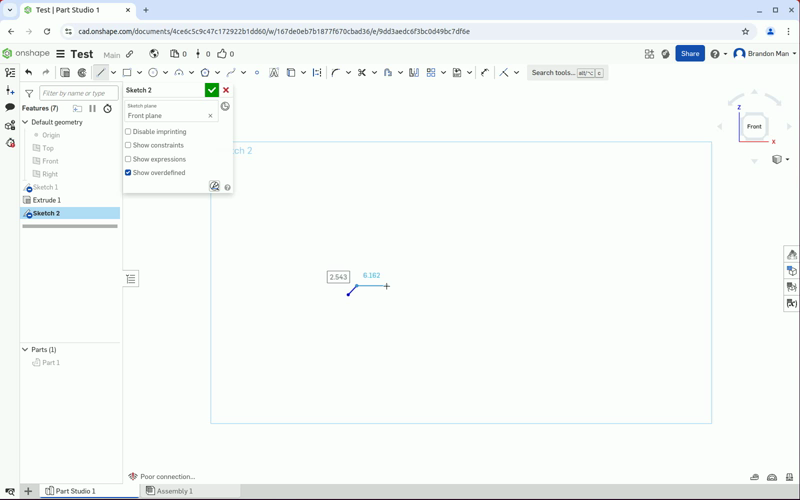
mouse_move(356, 239)
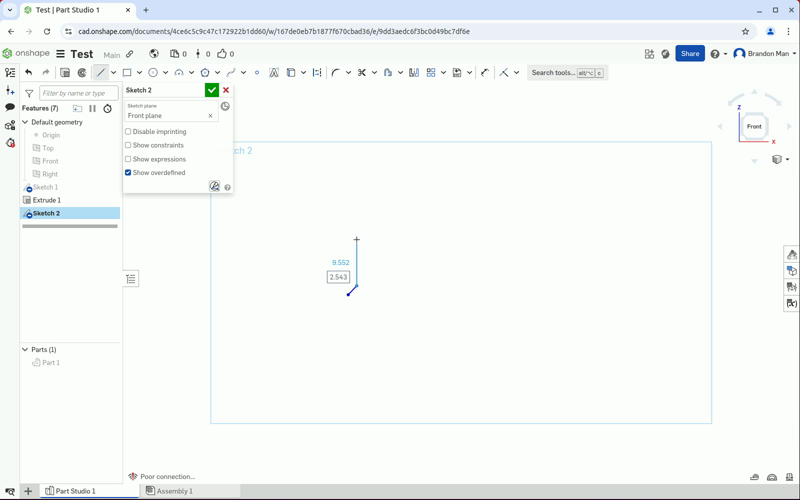
click(356, 239)
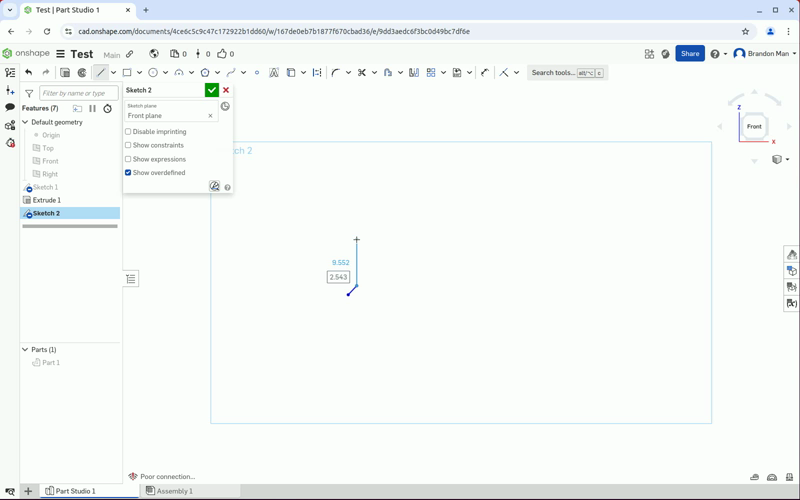
key_up(shift)
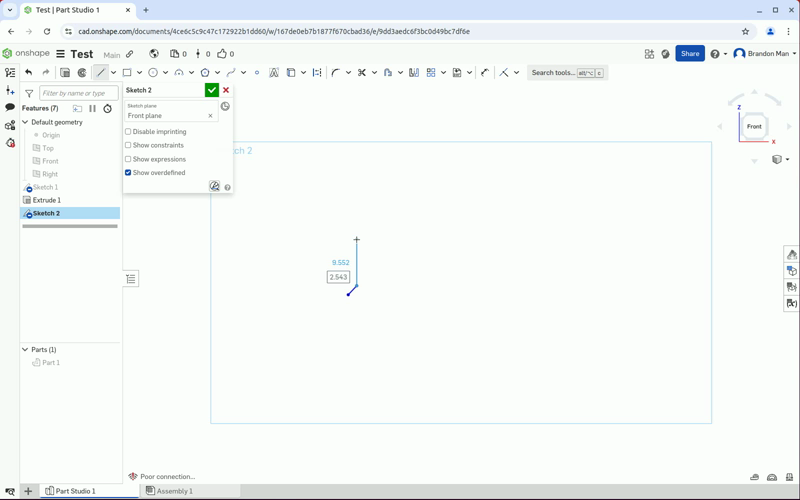
key_down(shift)
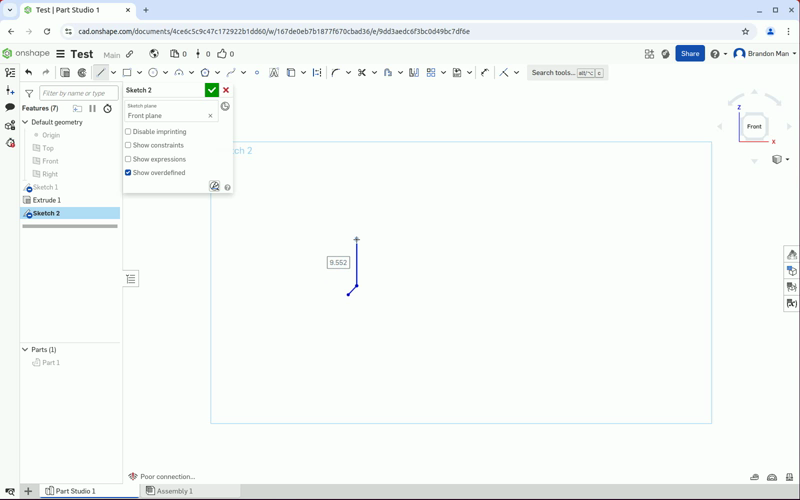
mouse_move(386, 239)
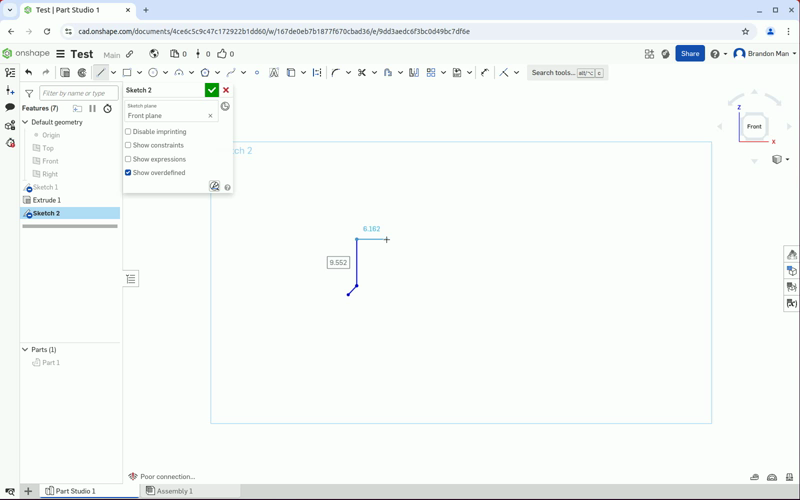
mouse_move(348, 230)
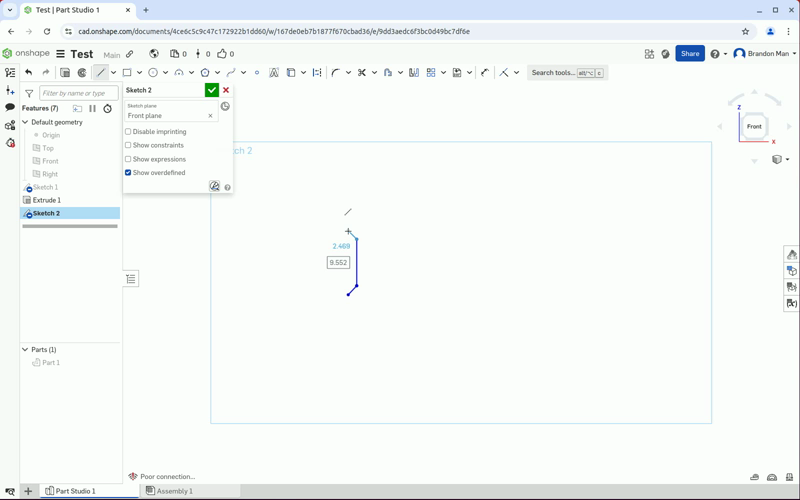
click(348, 230)
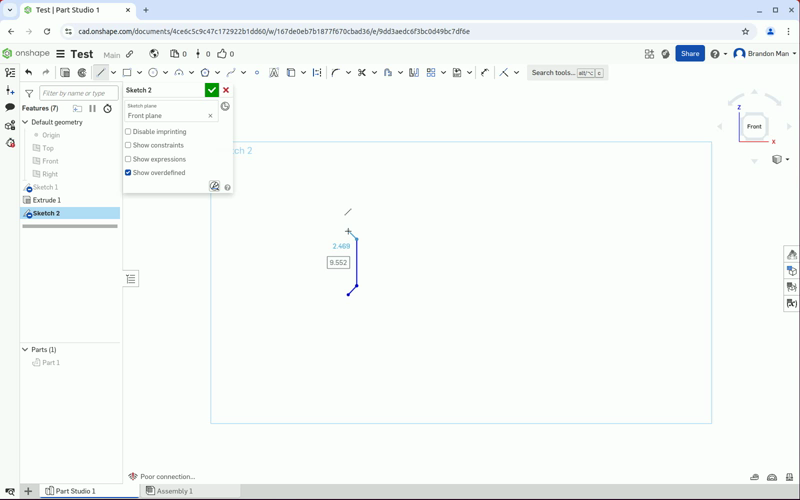
key_up(shift)
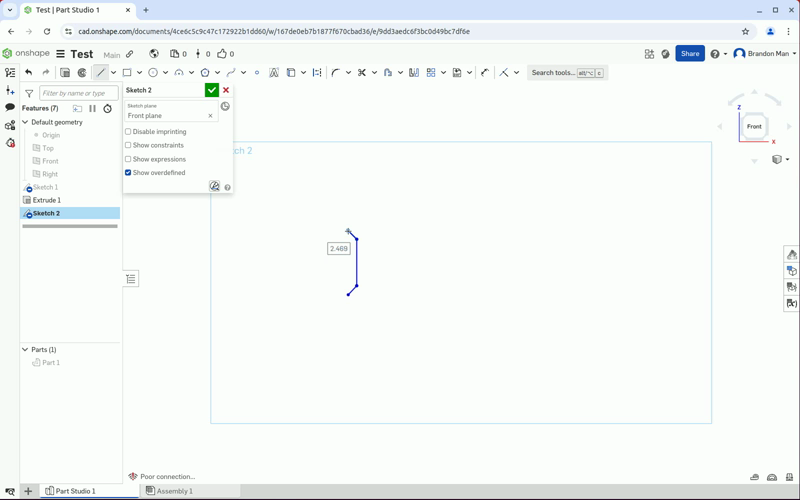
key_down(shift)
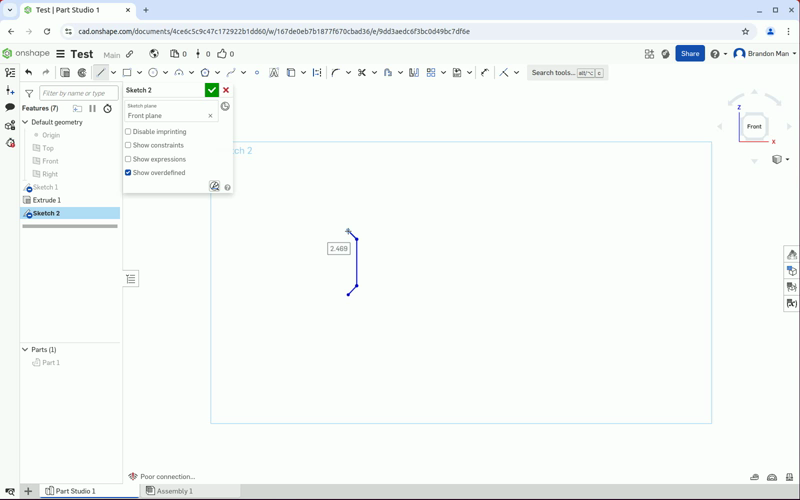
mouse_move(378, 230)
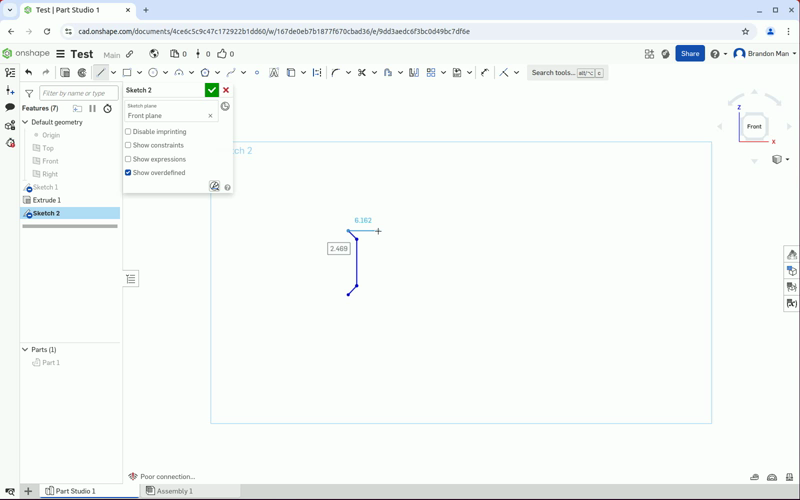
mouse_move(348, 239)
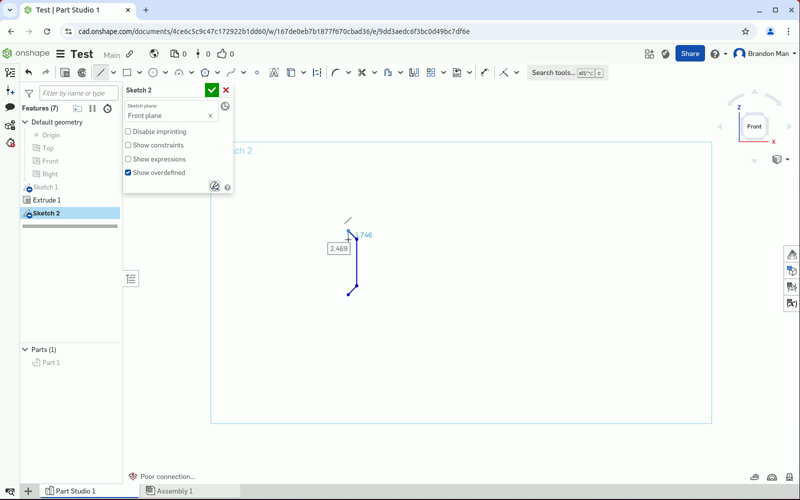
click(348, 239)
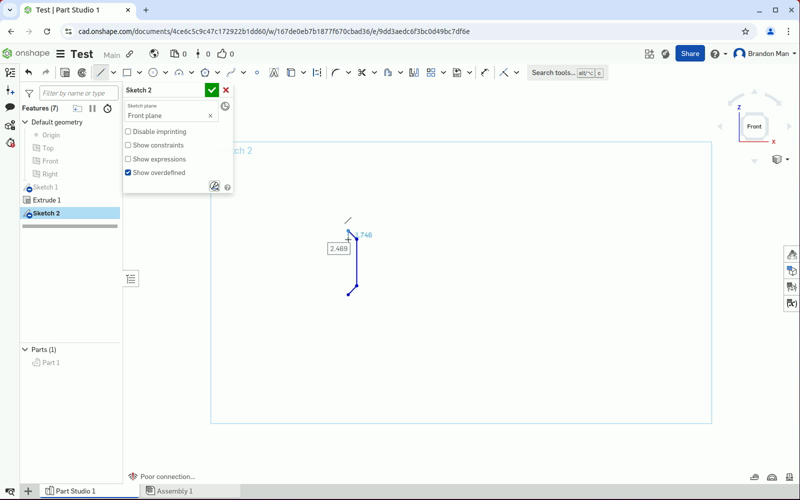
key_up(shift)
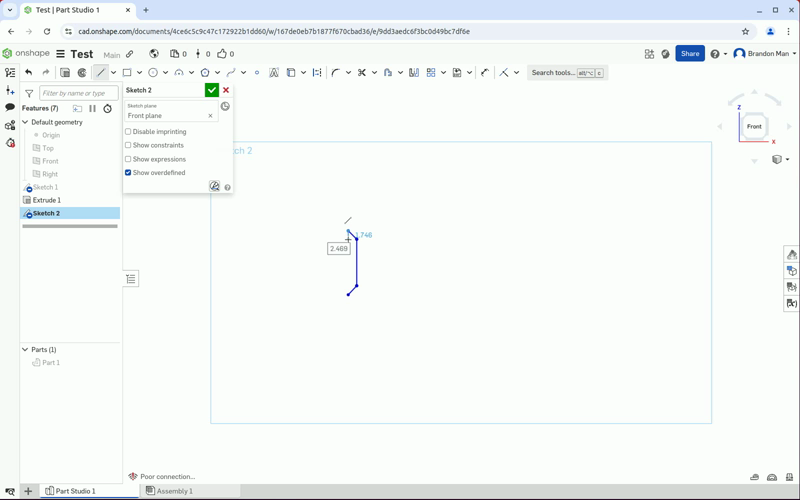
mouse_move(378, 239)
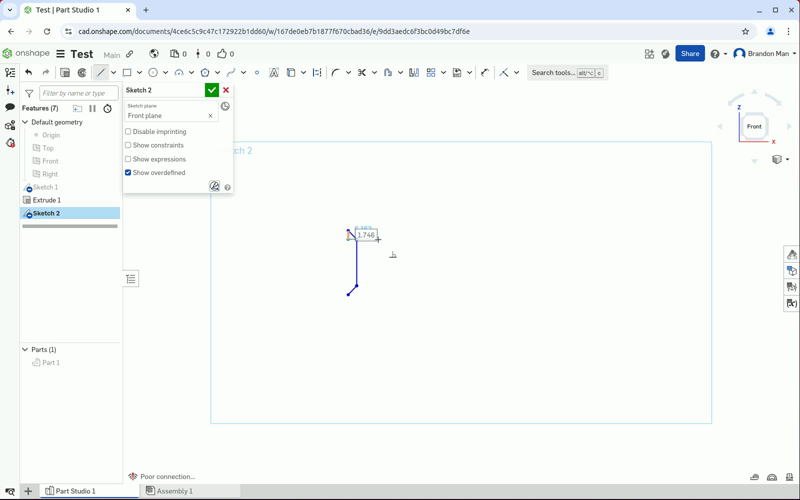
key_down(shift)
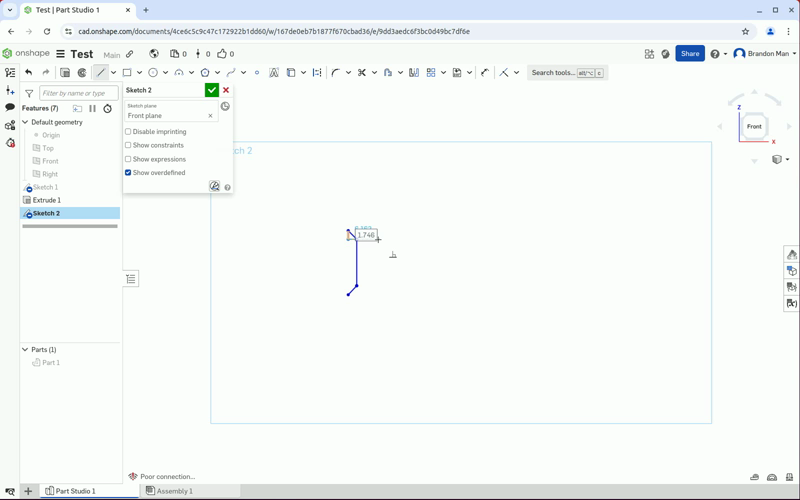
mouse_move(348, 294)
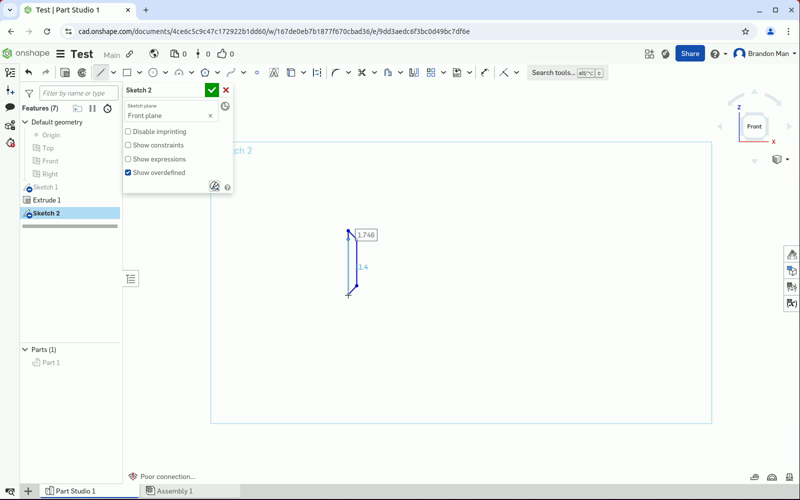
key_up(shift)
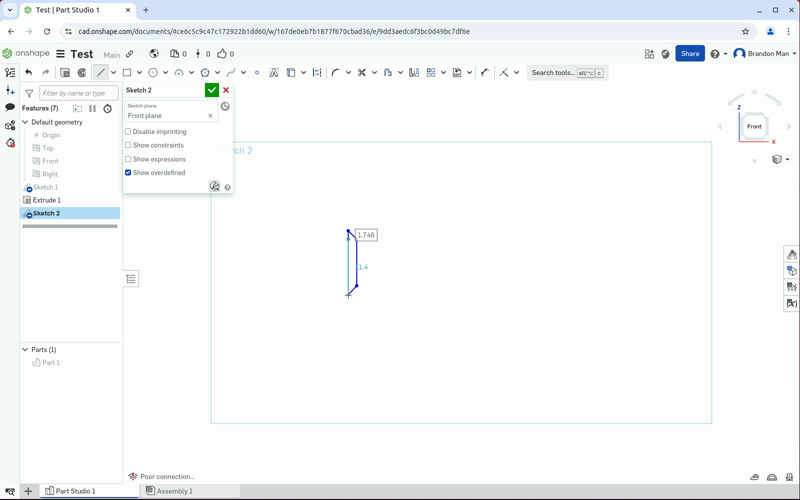
click(348, 294)
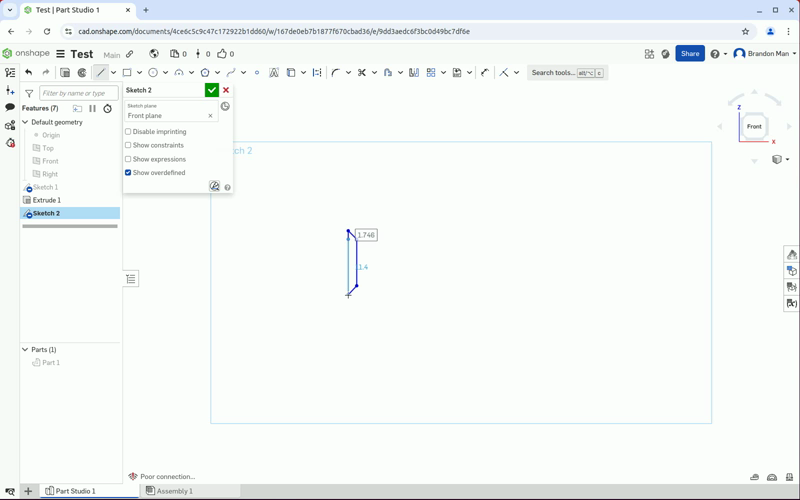
key(esc)
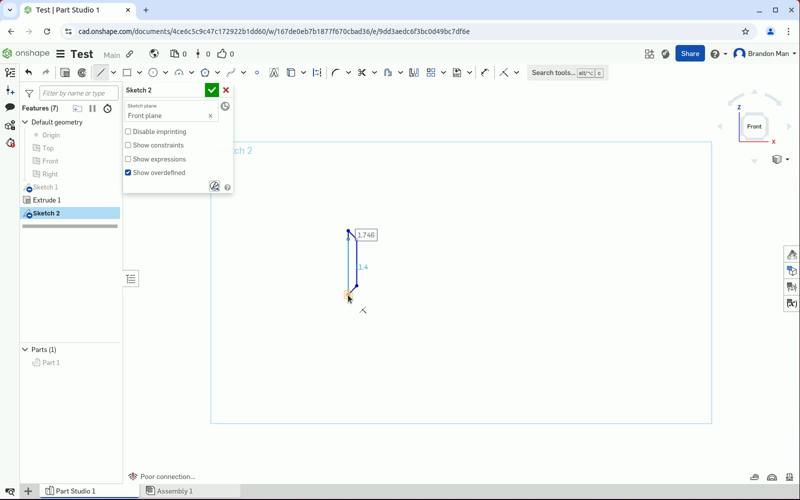
mouse_move(348, 268)
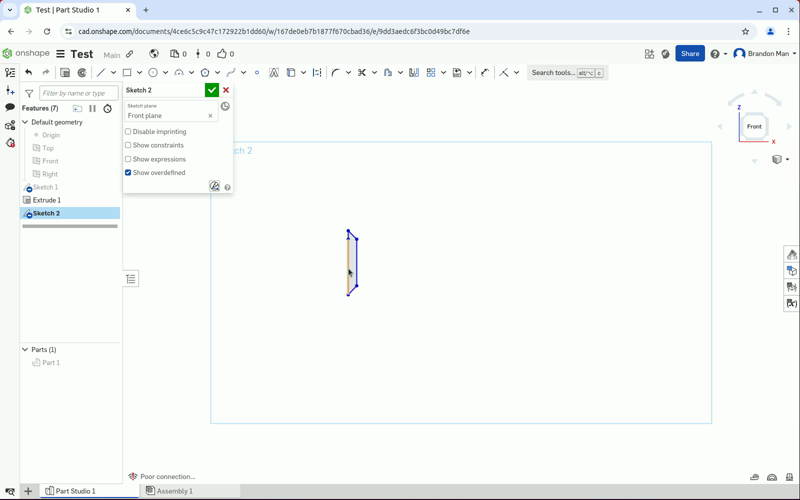
scroll(6)
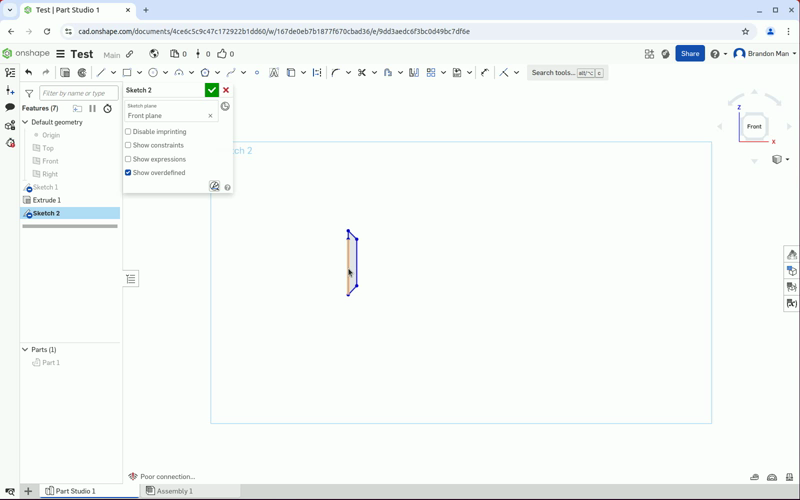
scroll(6)
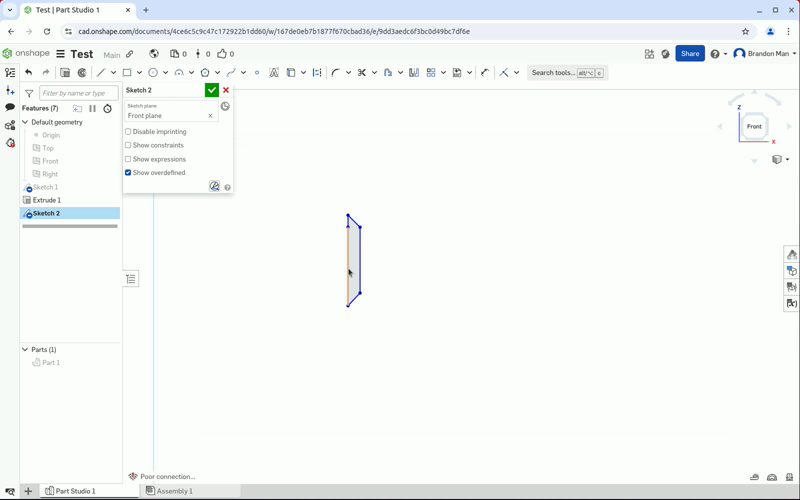
scroll(6)
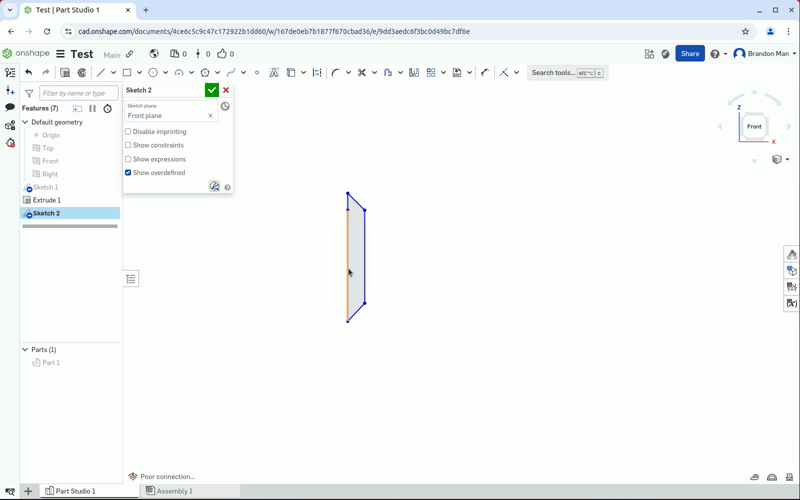
scroll(6)
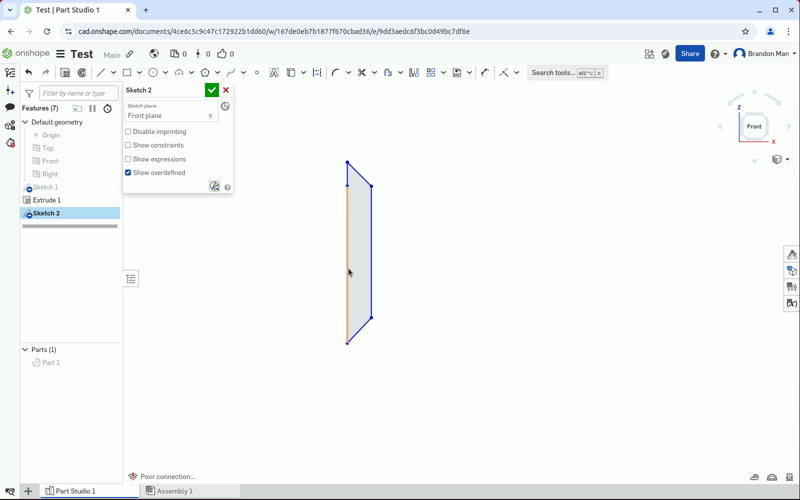
scroll(6)
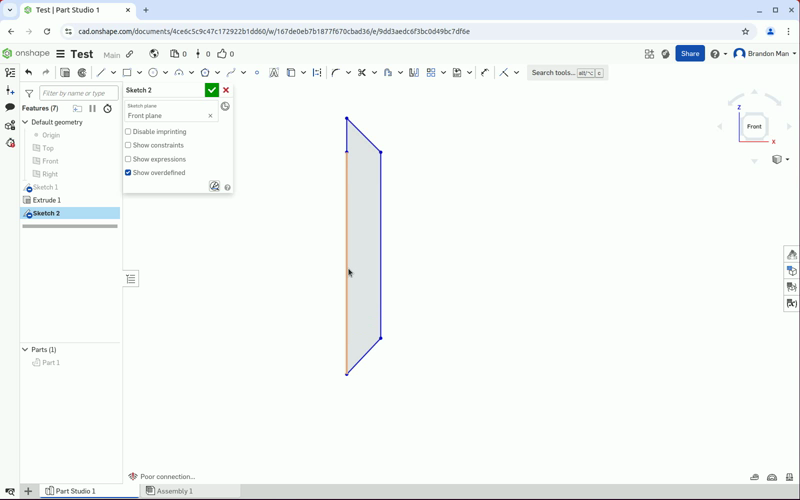
scroll(6)
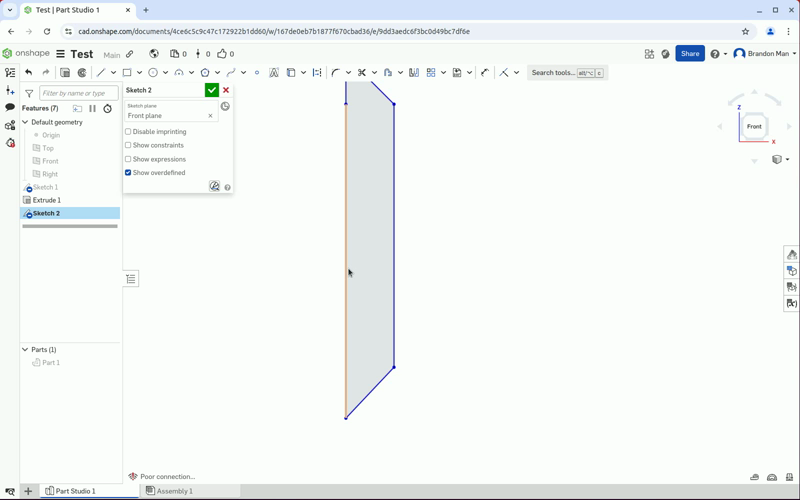
scroll(6)
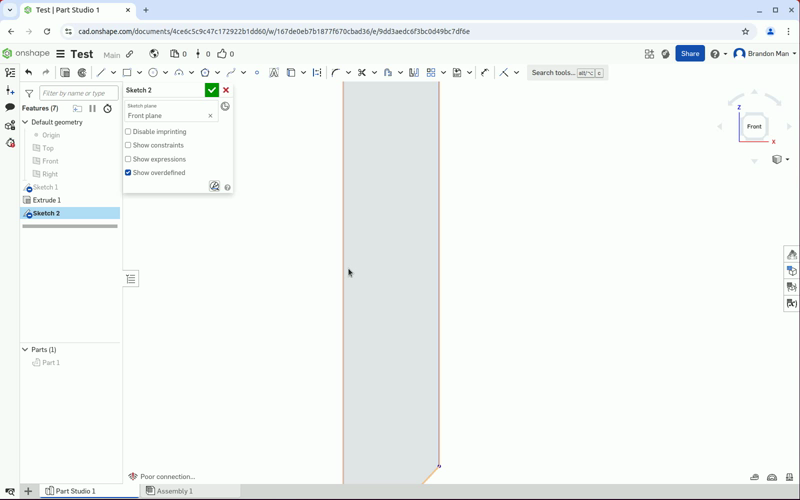
click(348, 268)
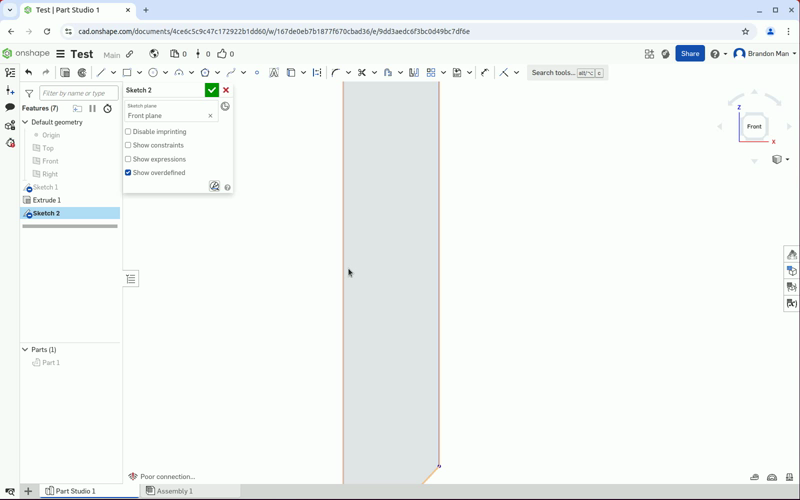
scroll(-6)
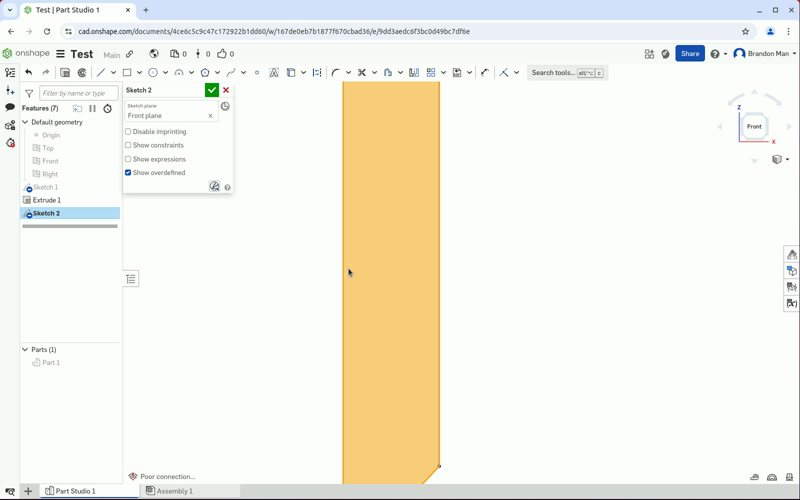
scroll(-6)
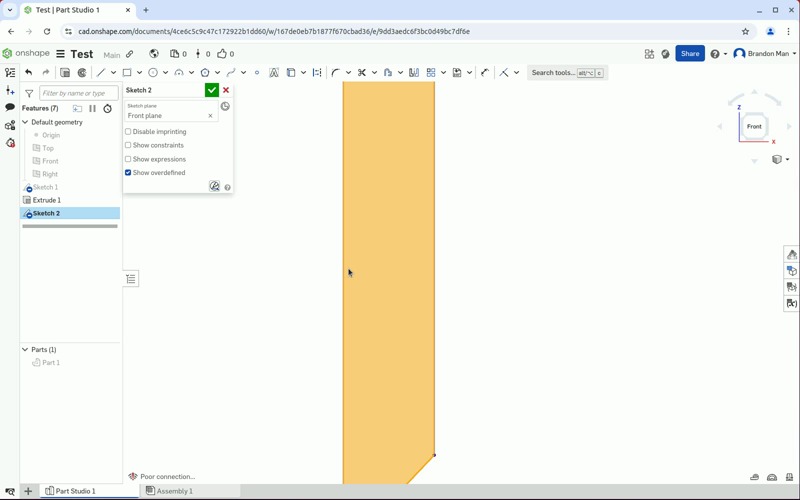
scroll(-6)
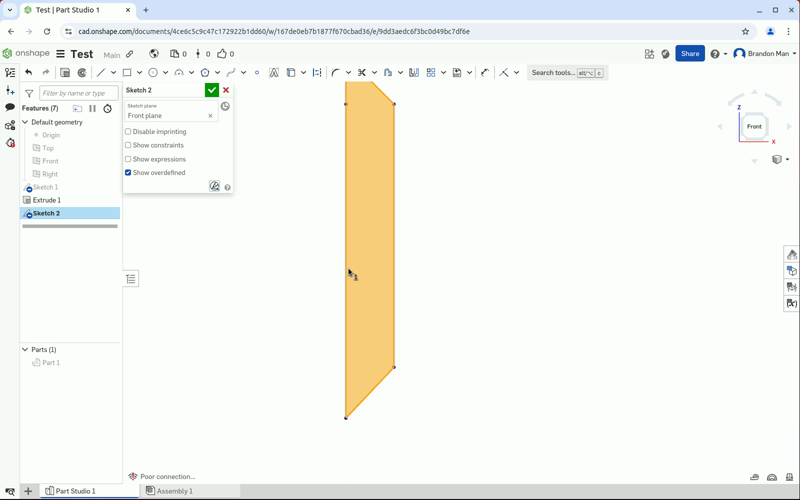
scroll(-6)
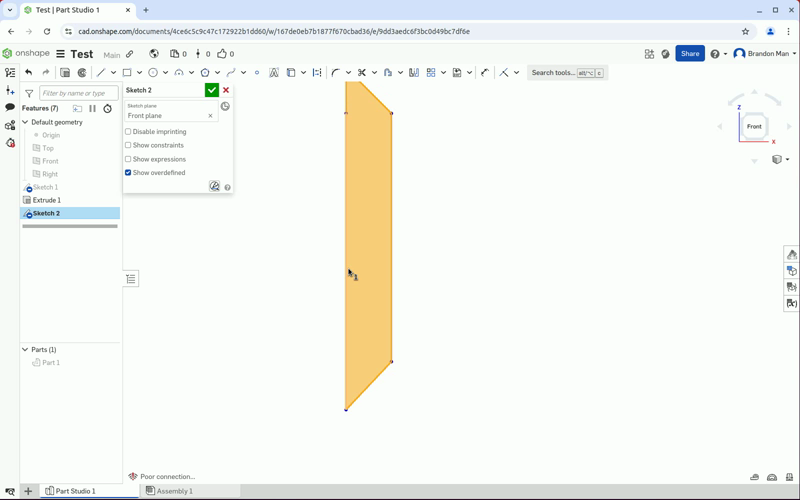
scroll(-6)
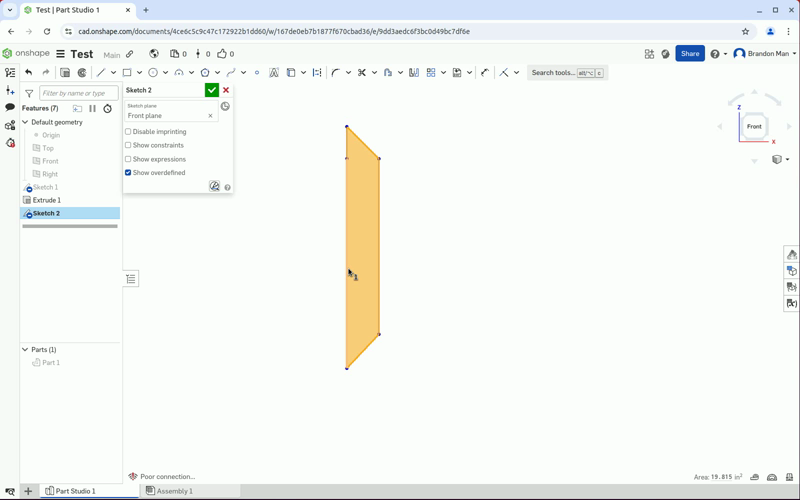
scroll(-6)
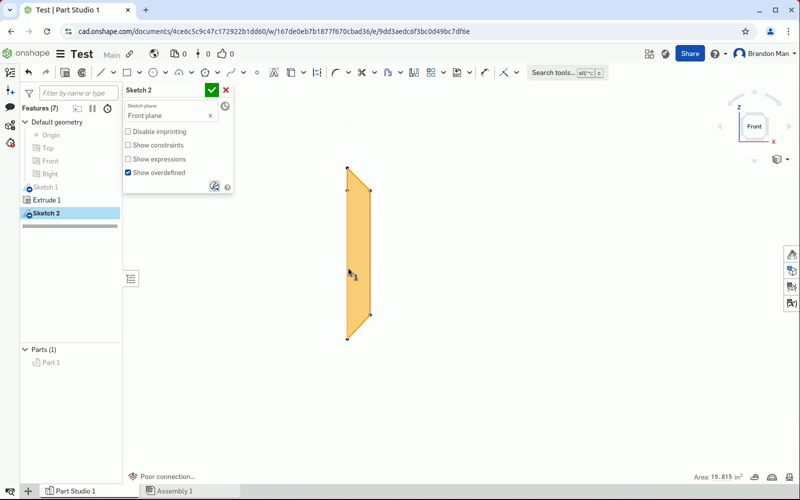
scroll(-6)
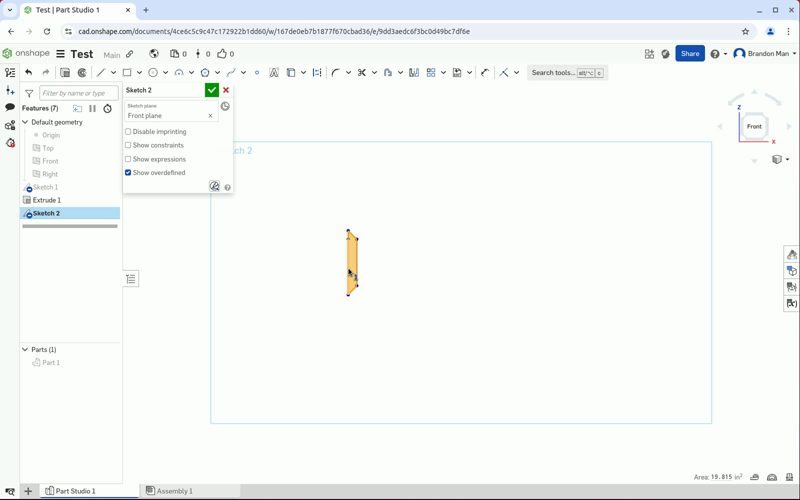
mouse_move(73, 352)
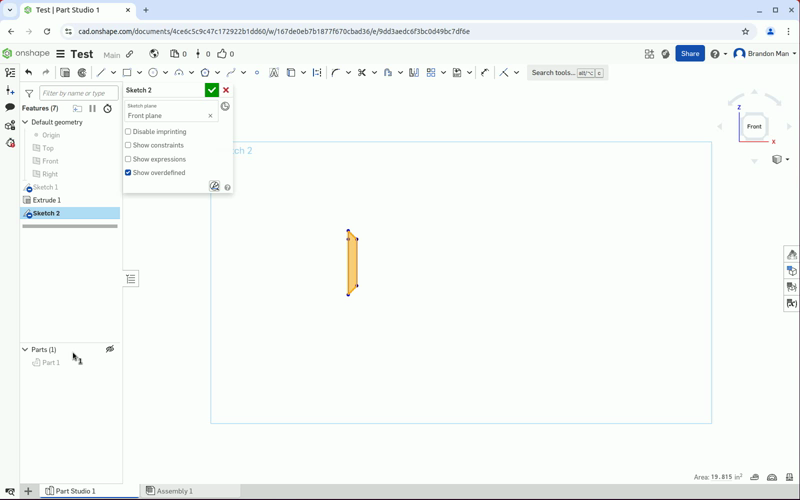
key(shift+y)
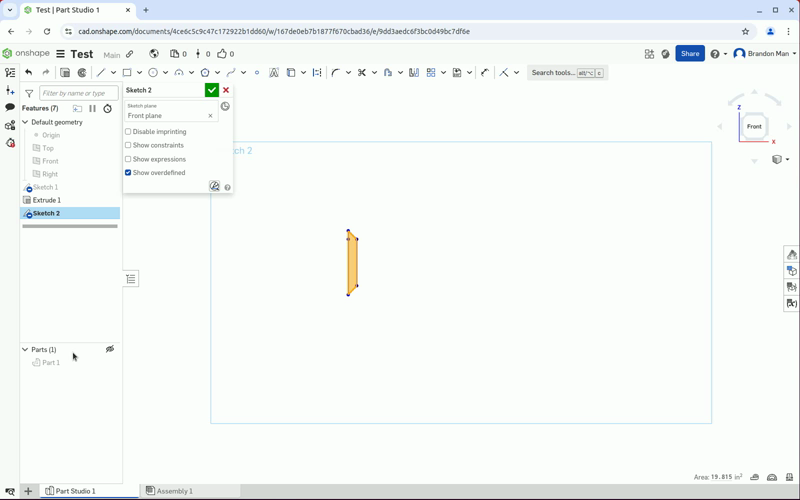
key(shift+e)
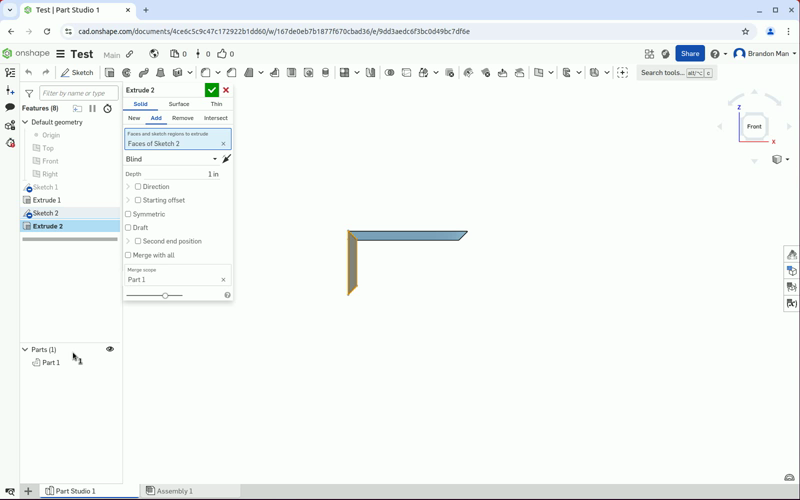
mouse_move(143, 106)
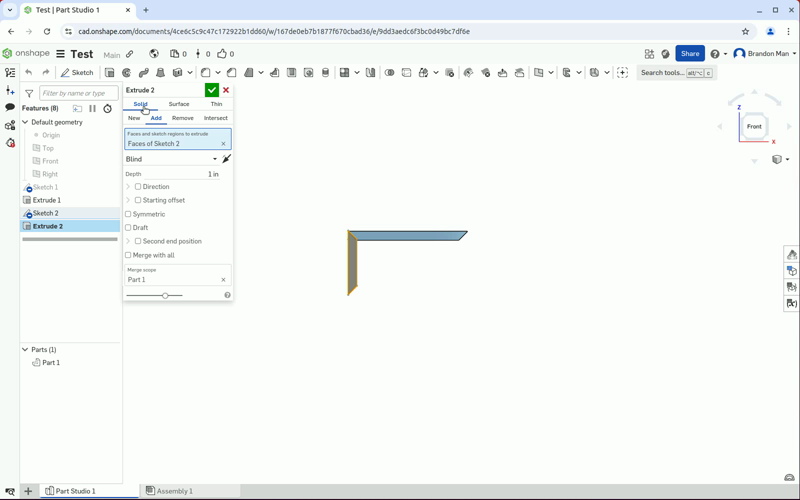
click(143, 106)
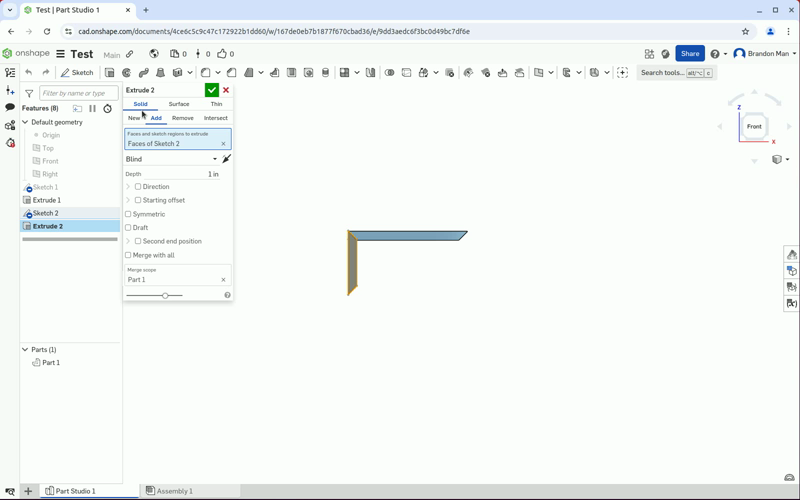
mouse_move(137, 120)
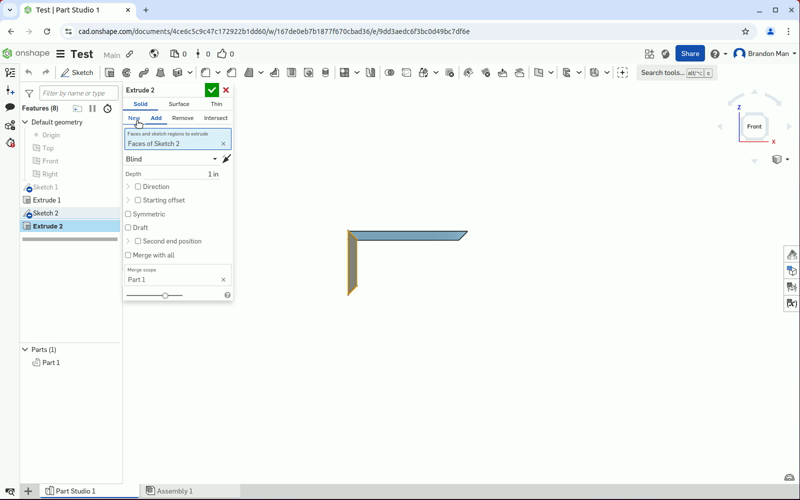
click(137, 120)
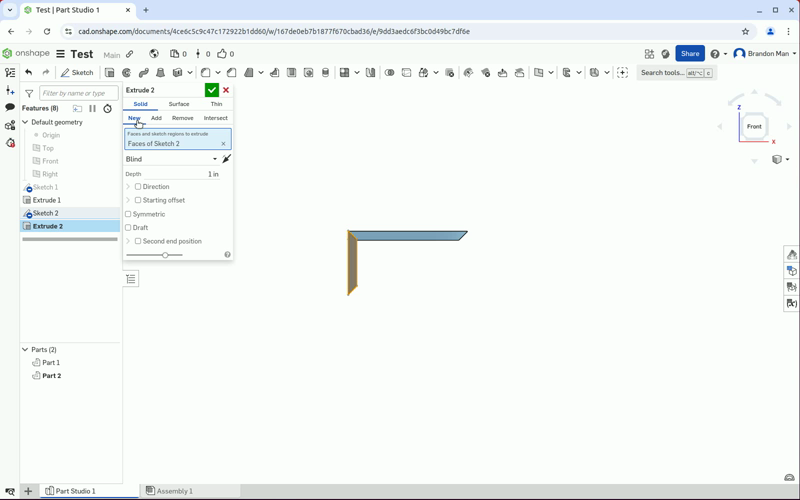
key(tab, 4)
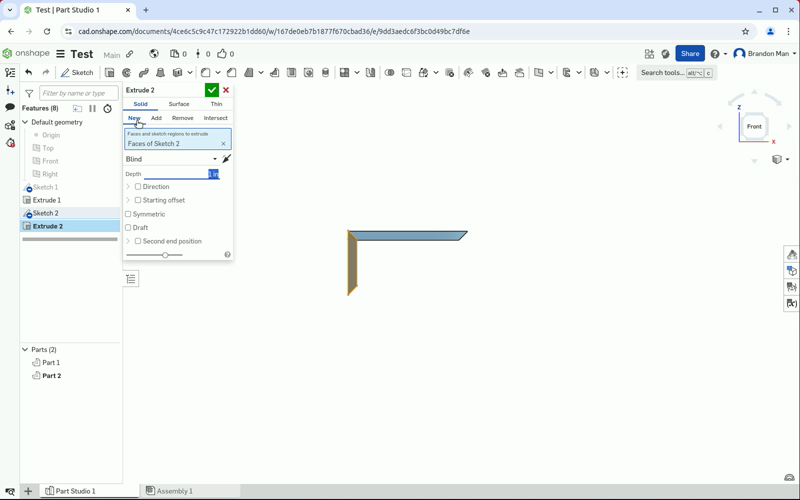
text(9.628)
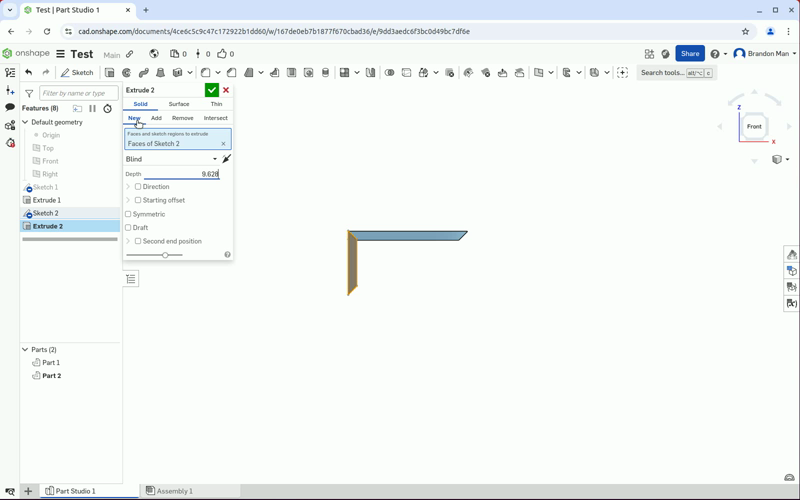
key(tab, 3)
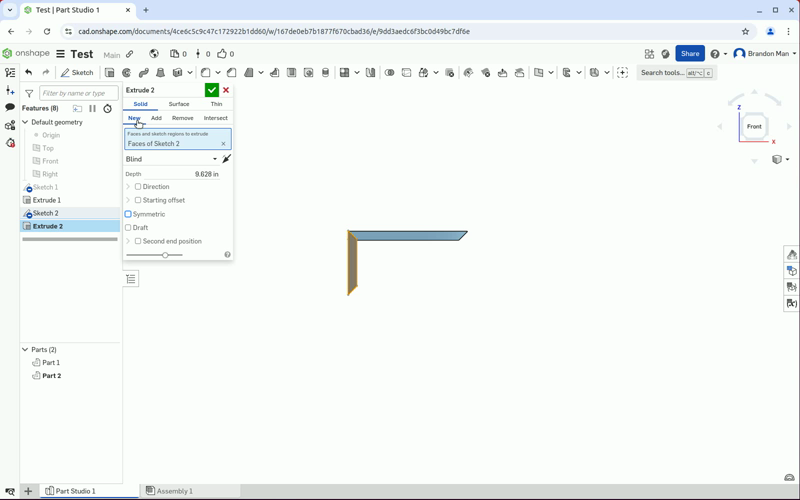
key(space)
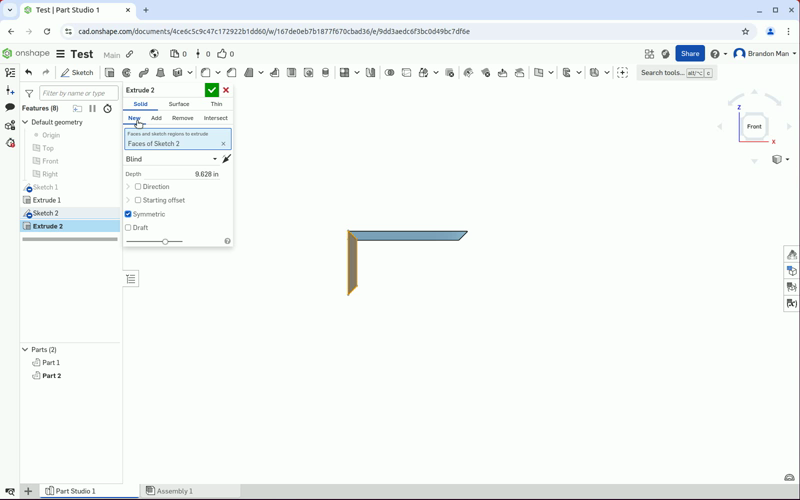
key(enter)
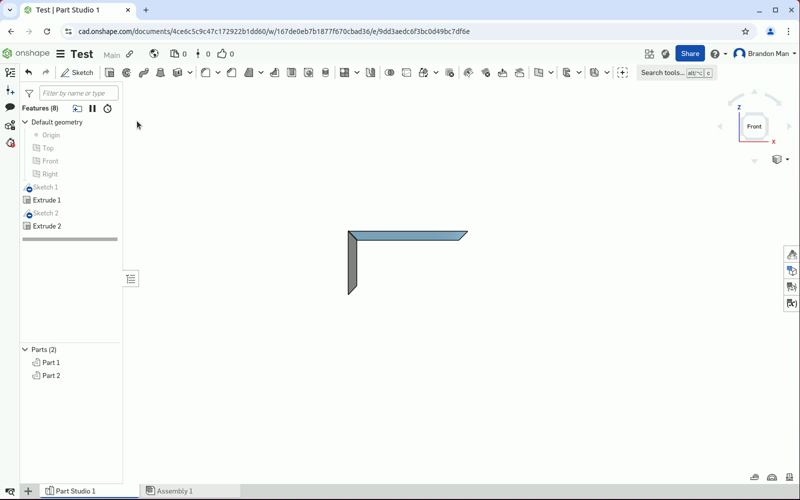
key(shift+h)
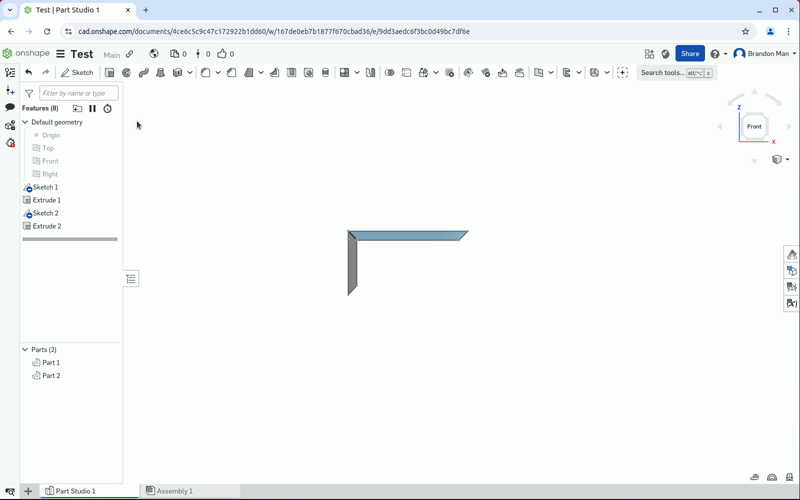
key(shift+h)
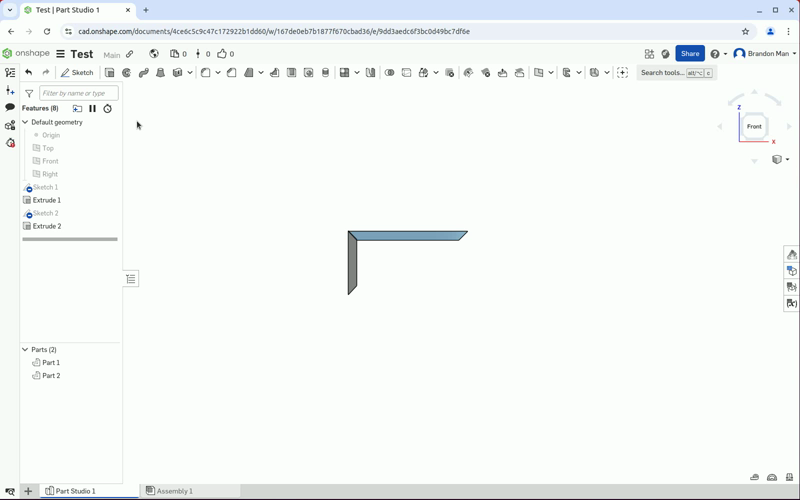
mouse_move(73, 189)
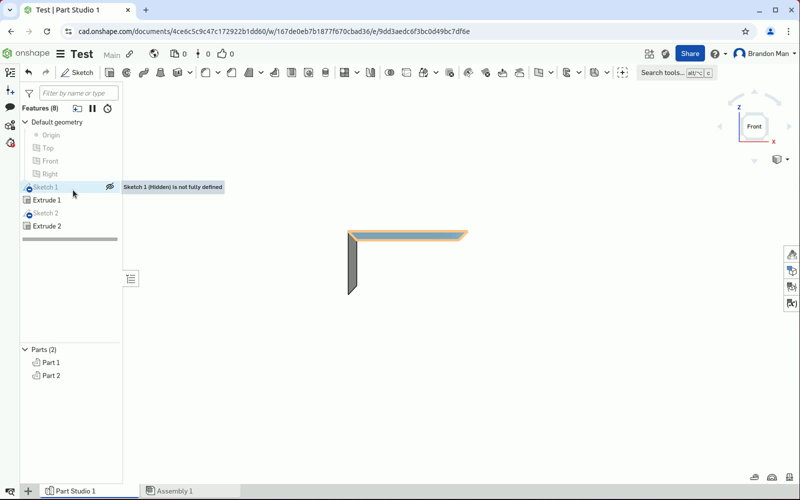
click(73, 189)
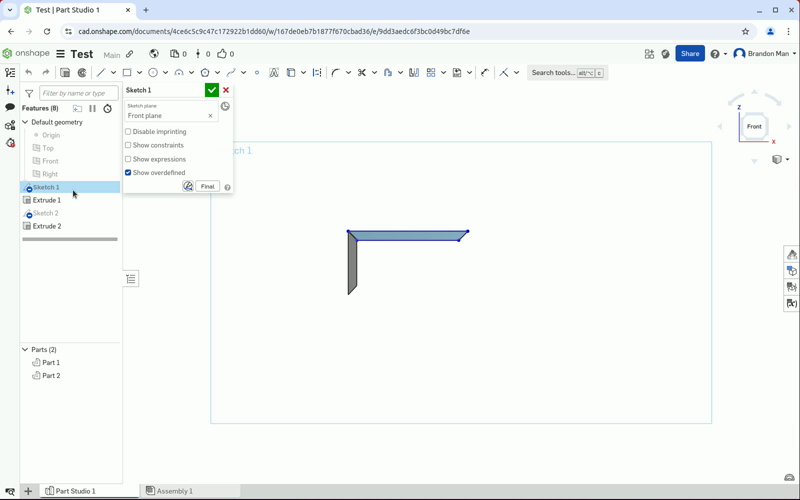
mouse_move(229, 92)
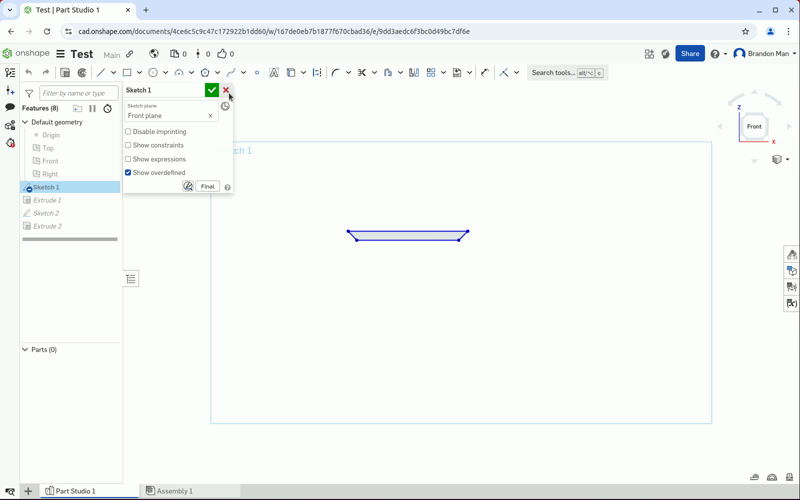
click(229, 92)
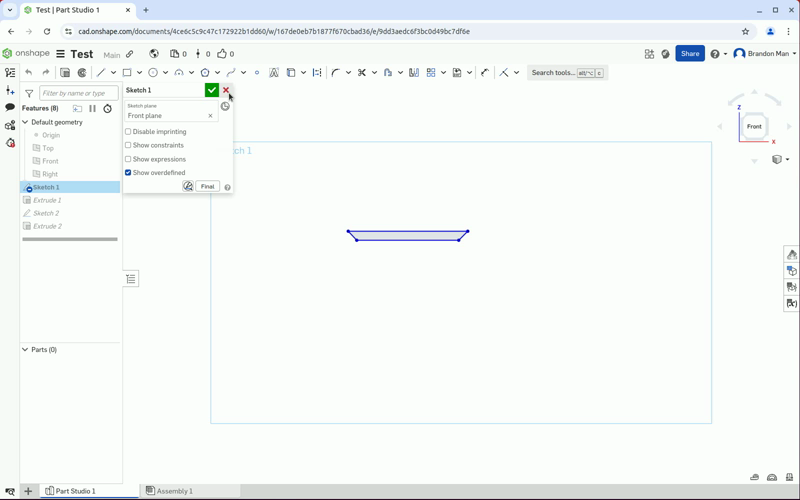
key(shift+s)
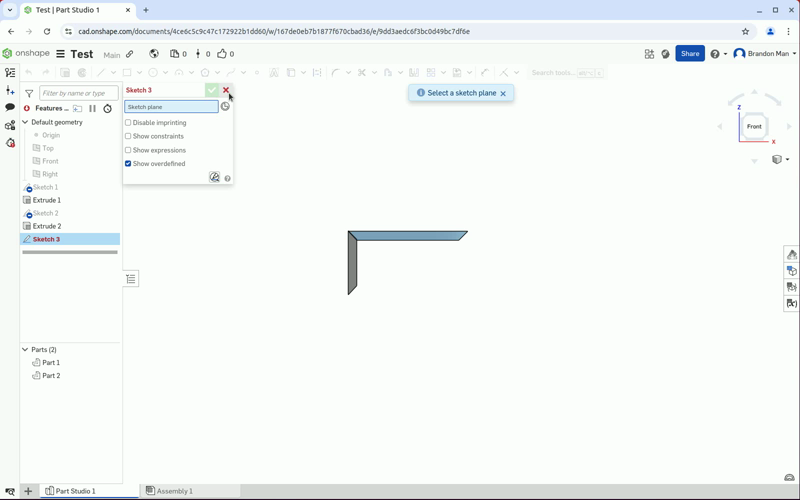
mouse_move(73, 163)
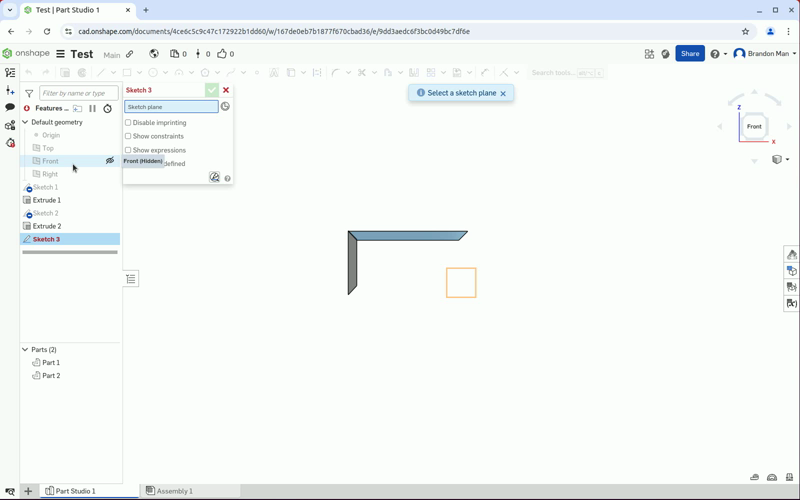
click(73, 163)
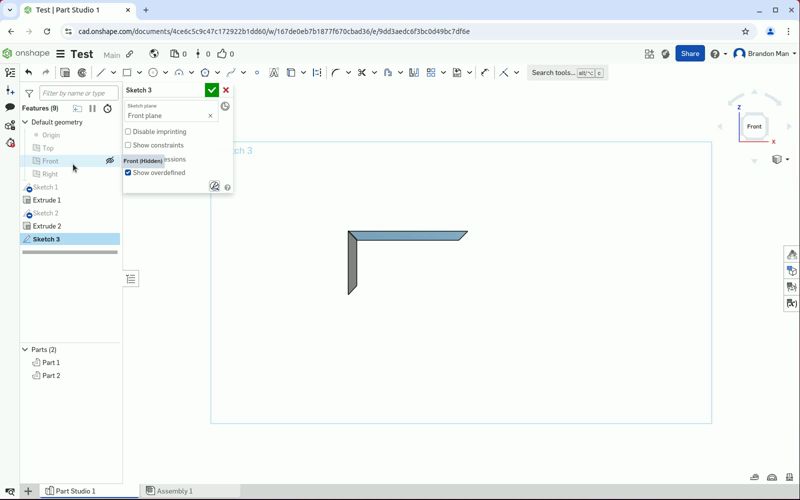
mouse_move(73, 352)
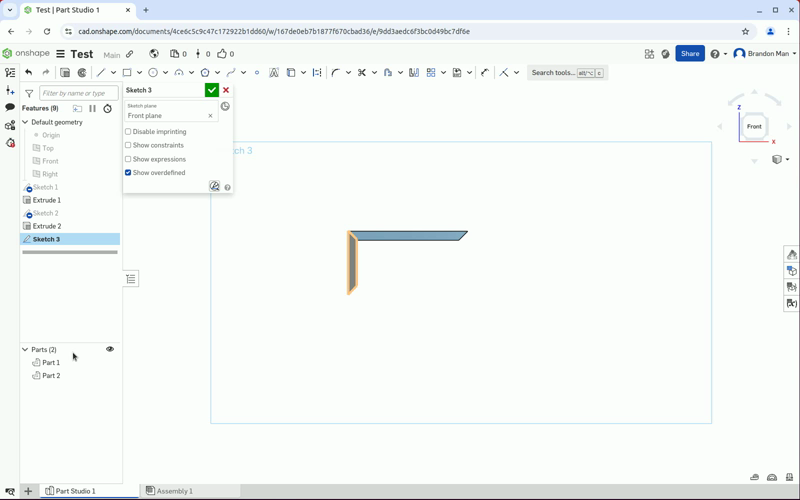
key(y)
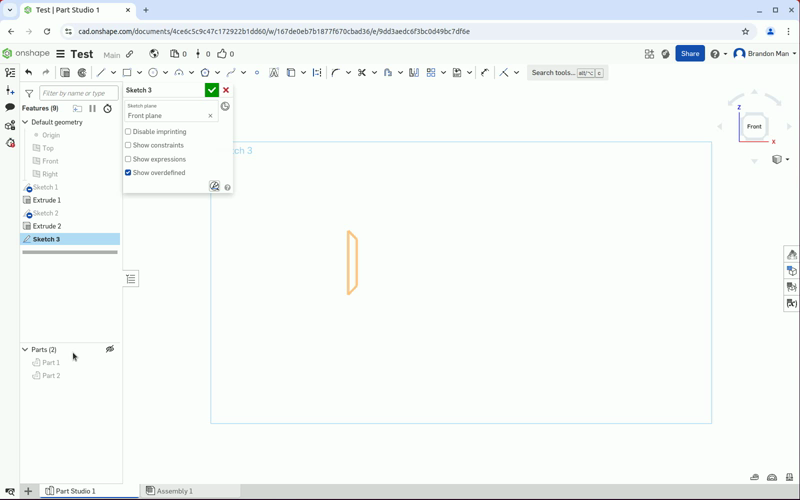
key(l)
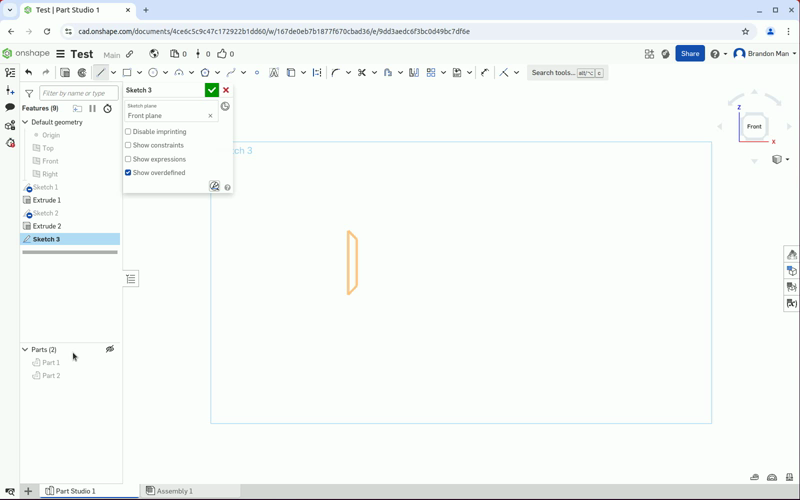
key_down(shift)
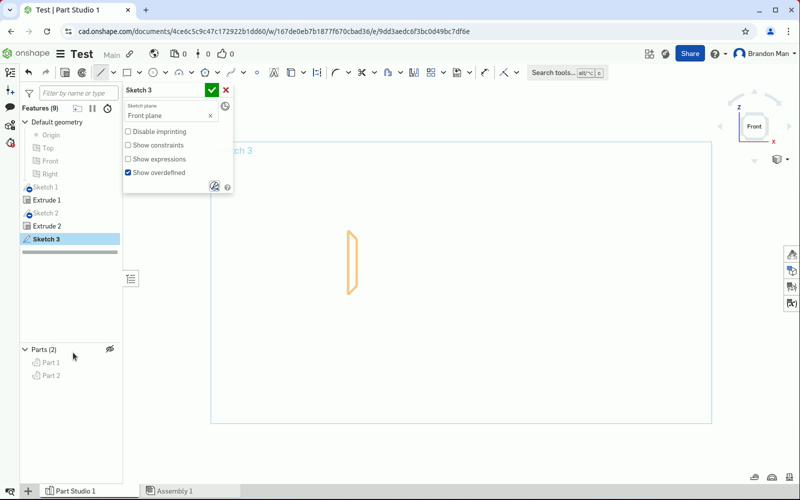
mouse_move(348, 294)
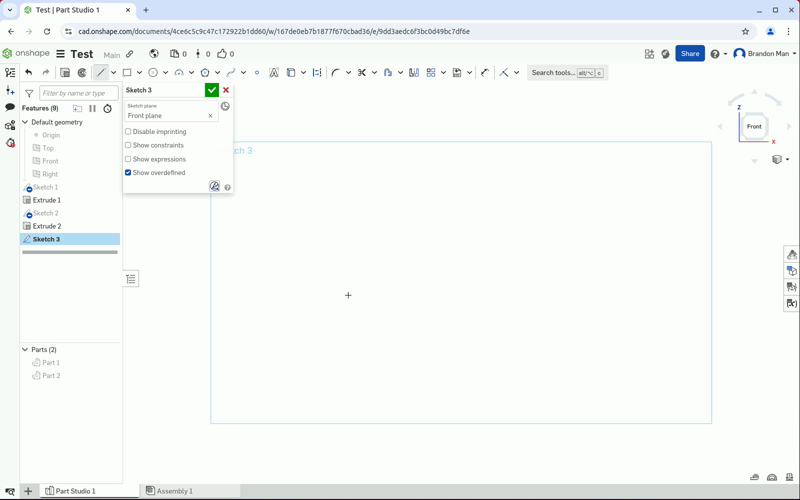
click(348, 294)
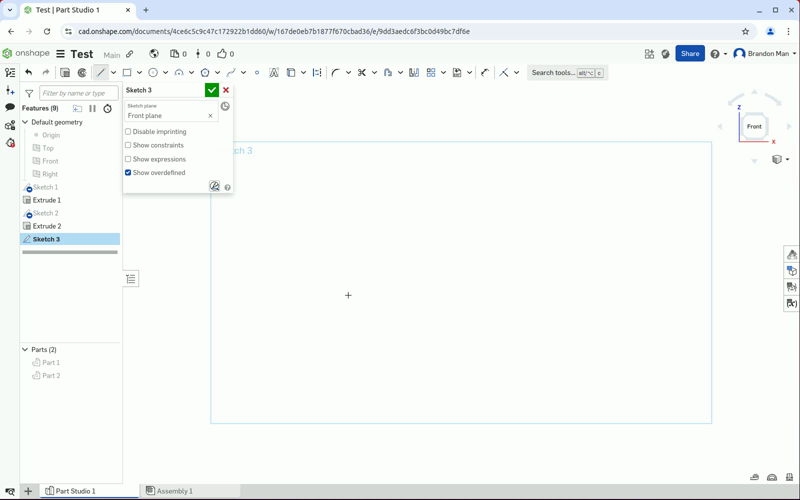
key_up(shift)
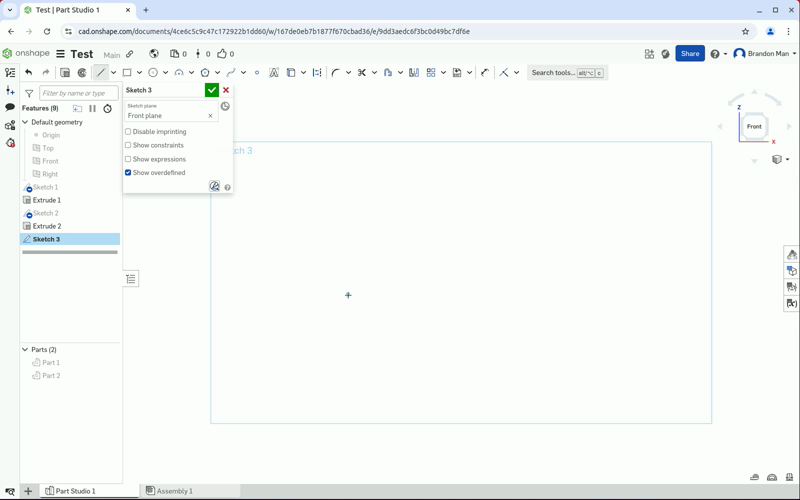
key_down(shift)
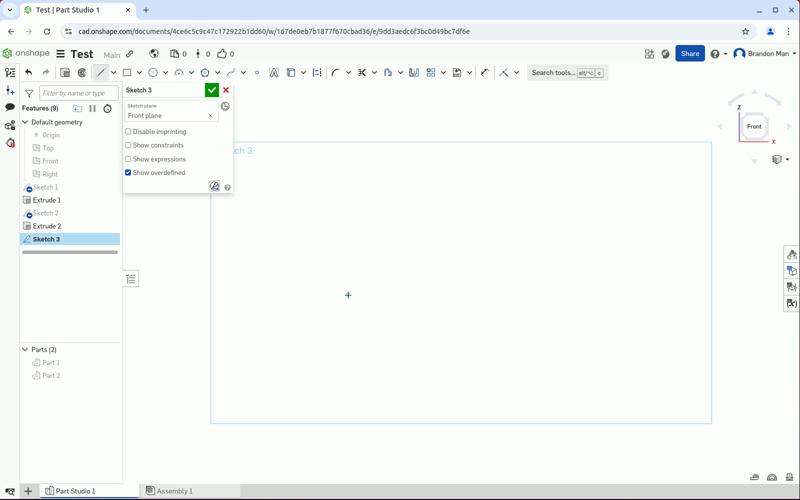
mouse_move(467, 294)
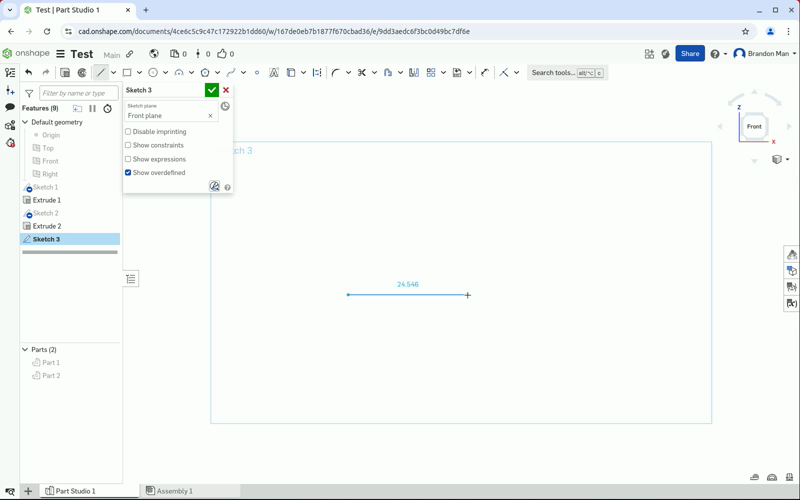
click(467, 294)
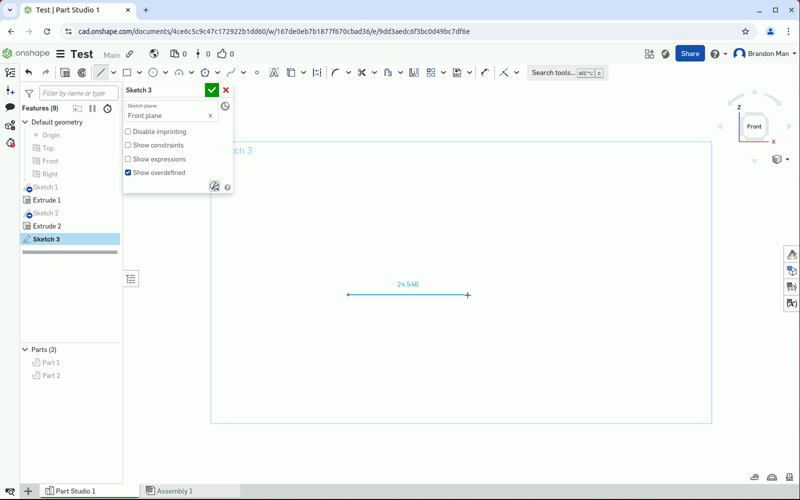
key_up(shift)
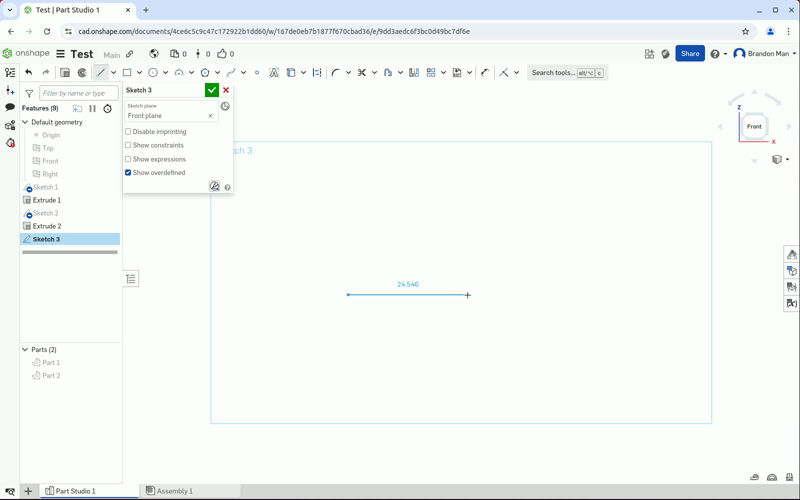
key_down(shift)
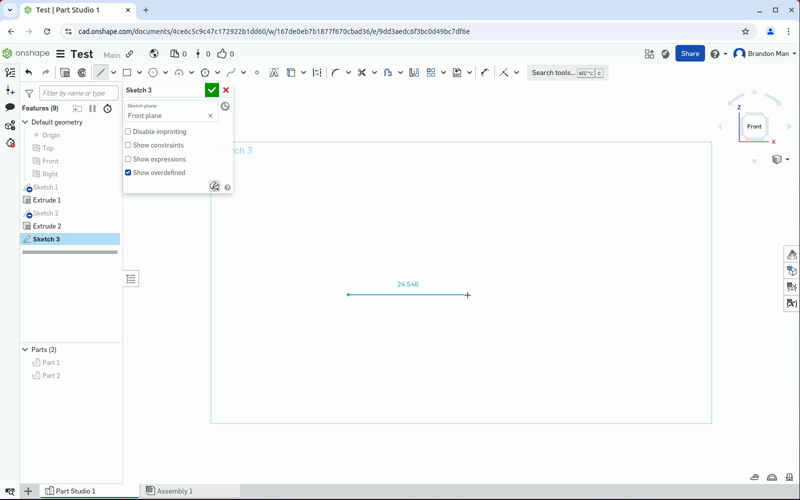
mouse_move(497, 294)
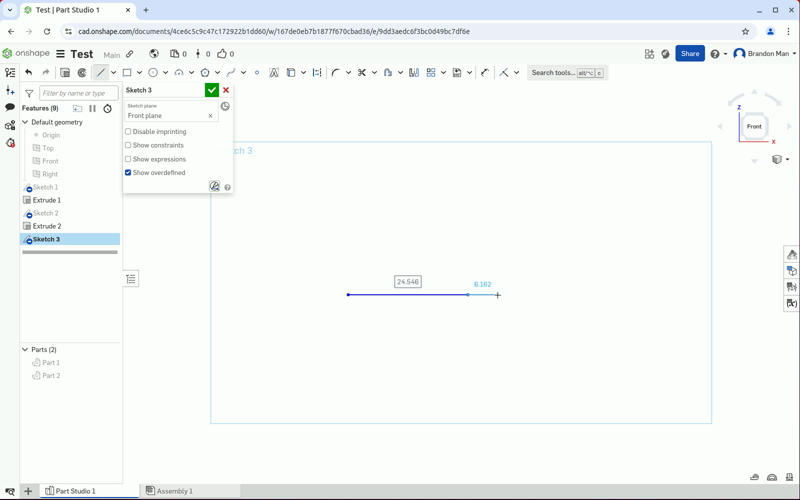
mouse_move(458, 285)
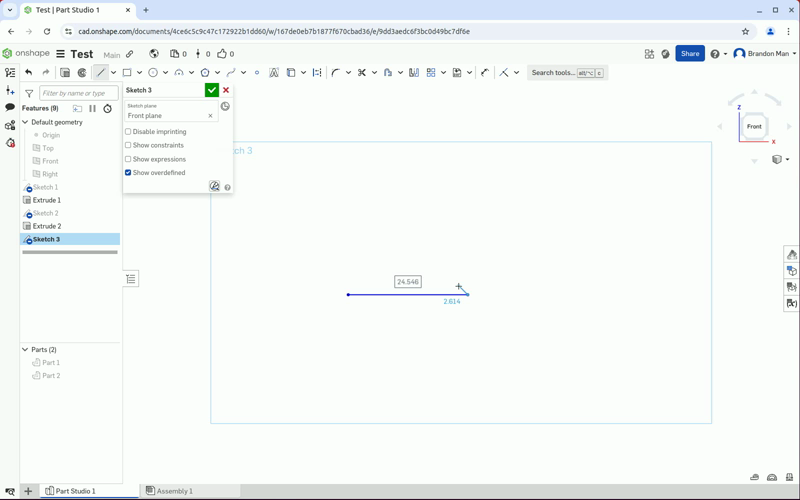
click(458, 285)
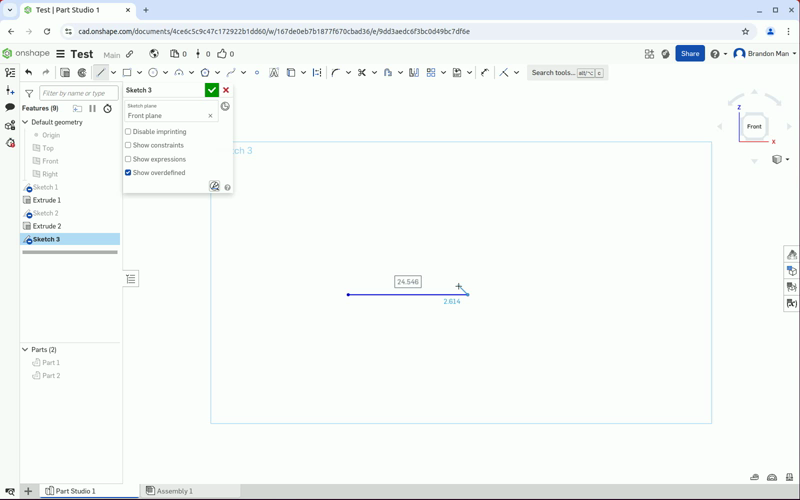
key_up(shift)
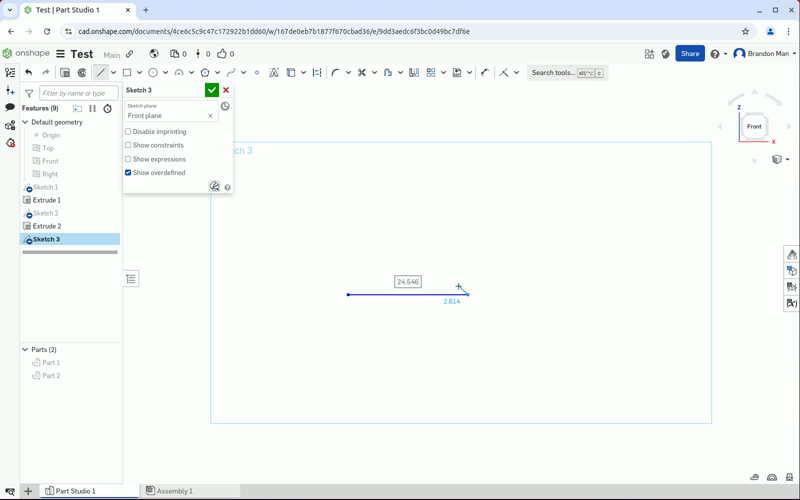
key_down(shift)
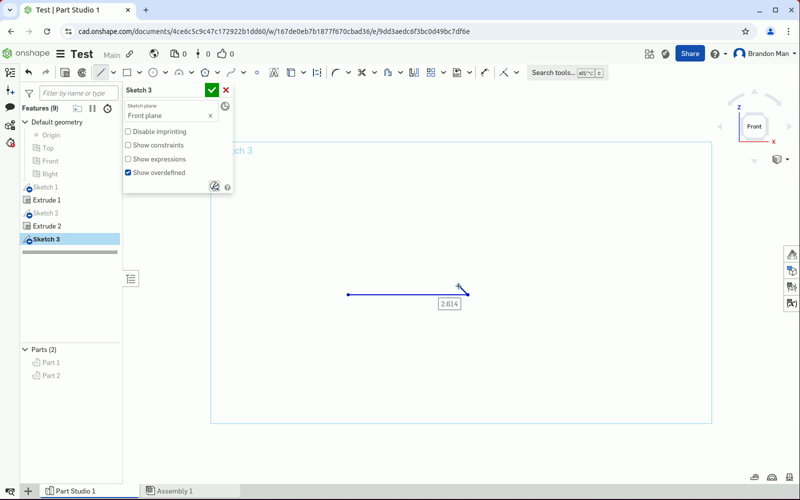
mouse_move(356, 285)
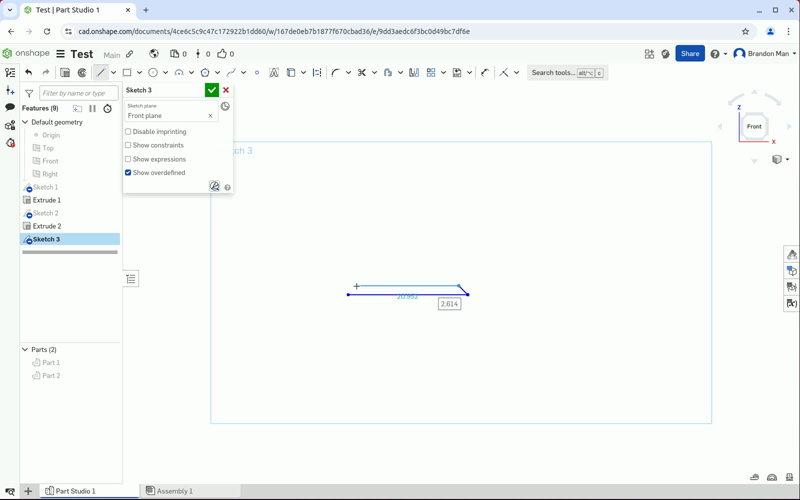
click(356, 285)
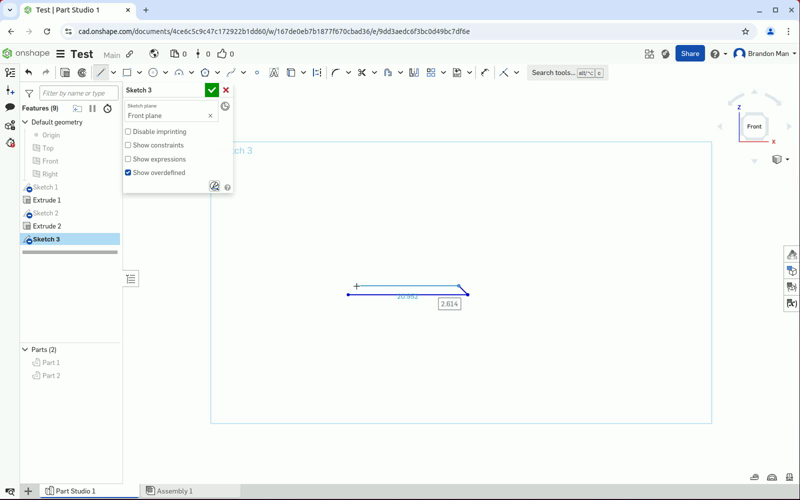
key_up(shift)
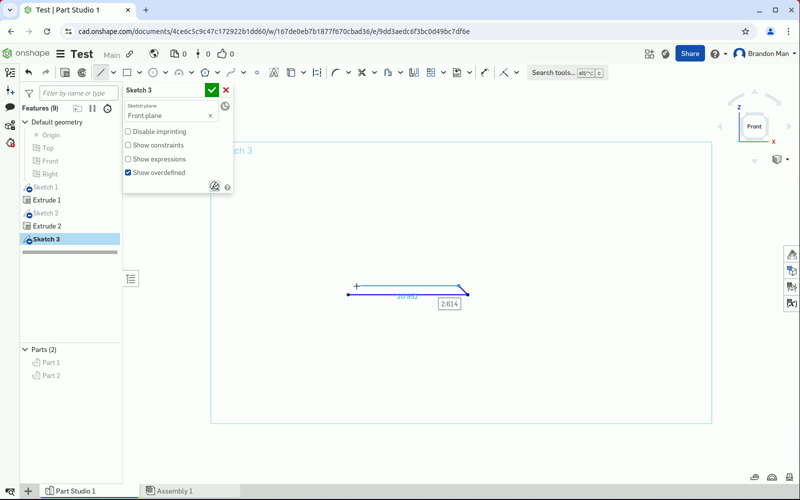
mouse_move(386, 285)
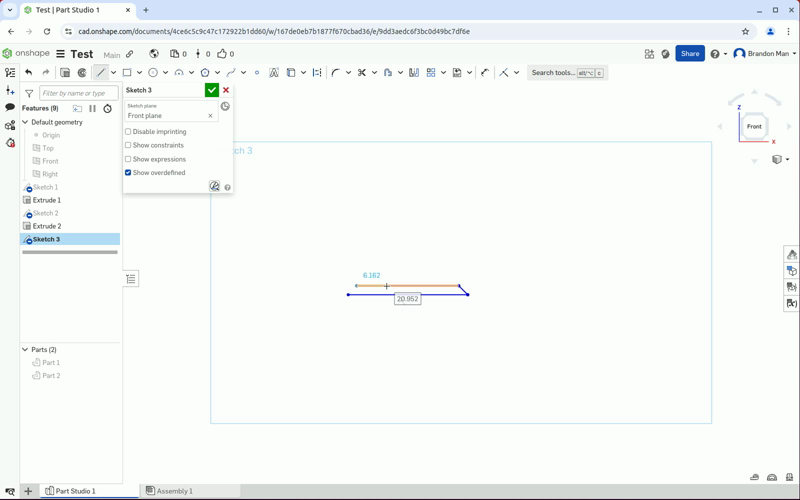
key_down(shift)
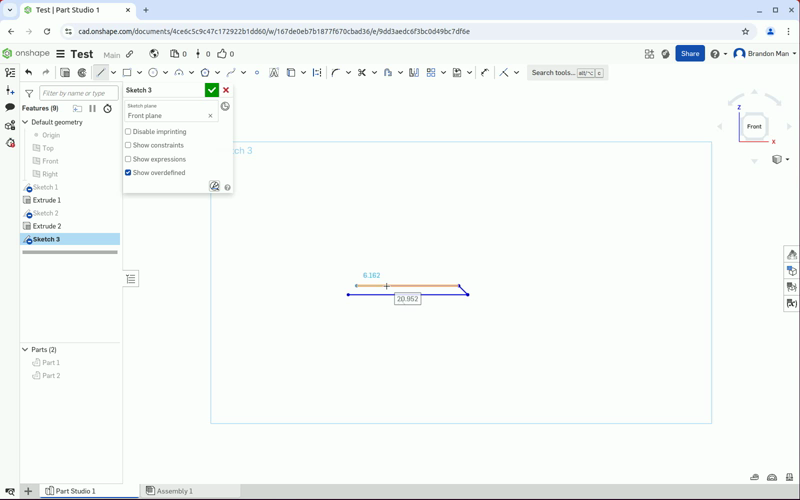
mouse_move(348, 294)
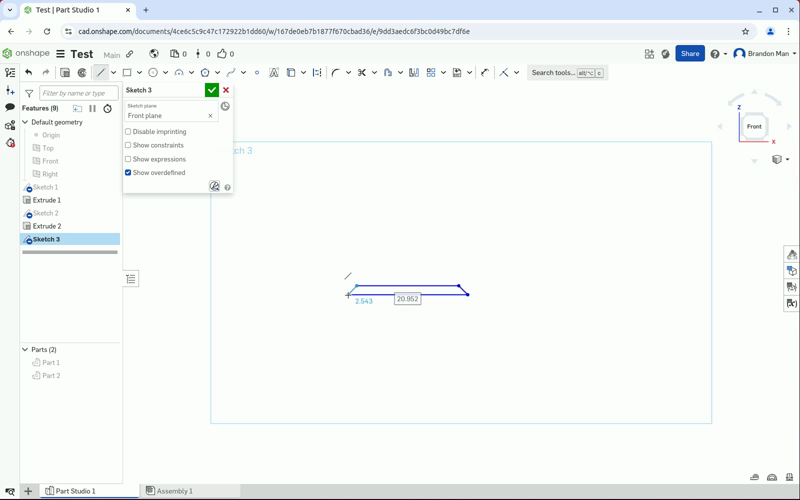
key_up(shift)
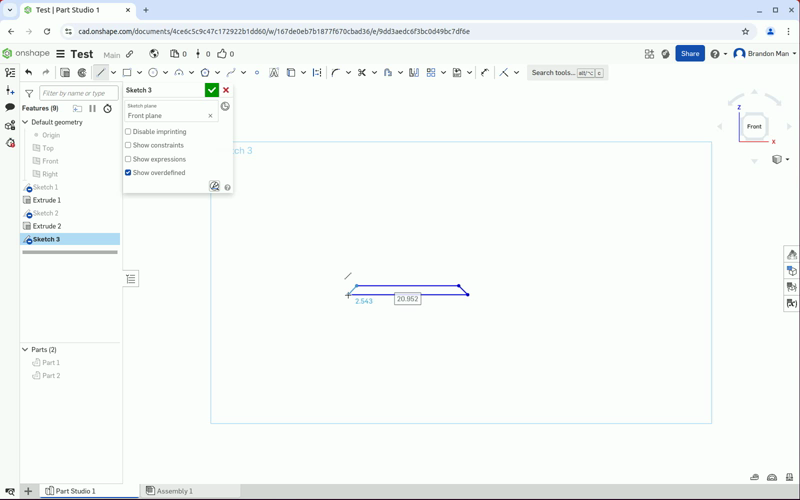
click(348, 294)
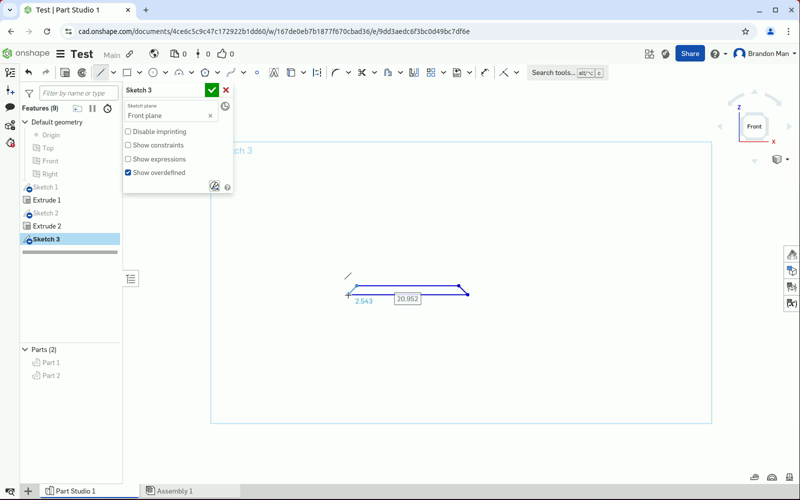
key(esc)
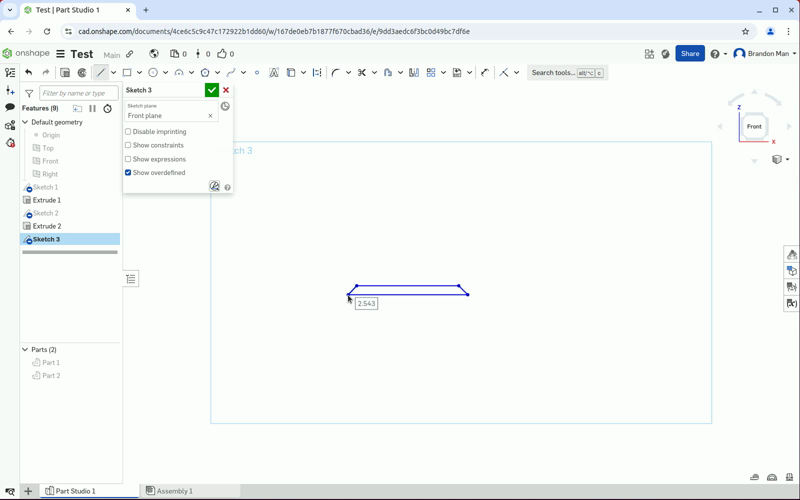
mouse_move(397, 288)
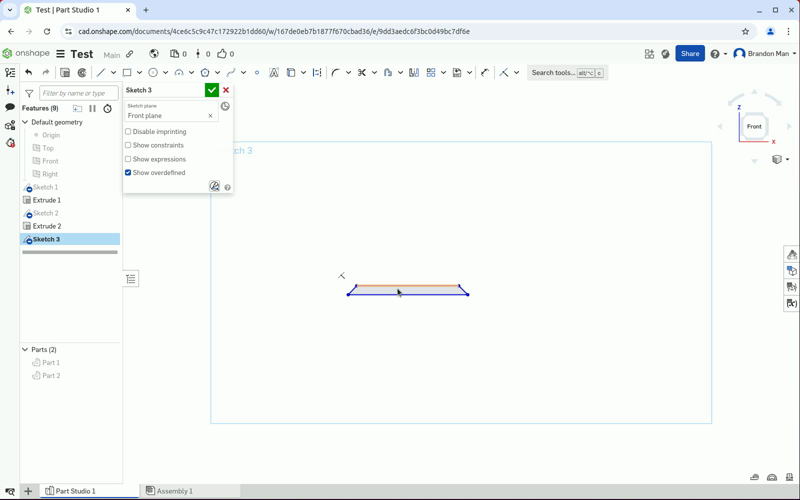
scroll(6)
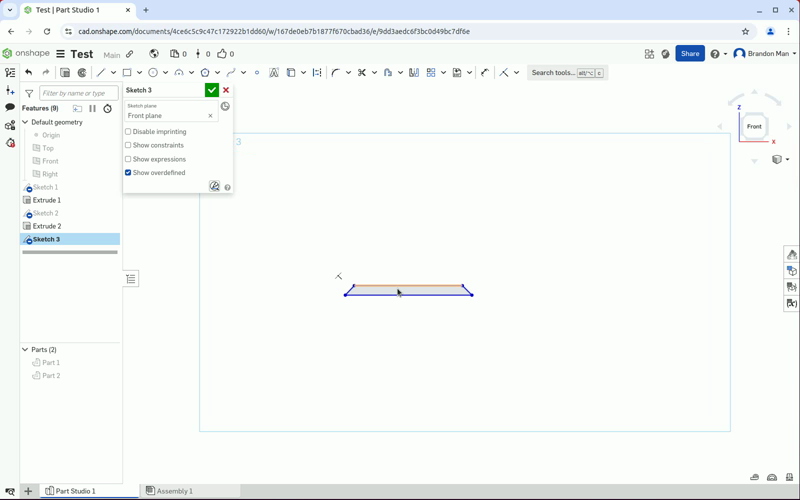
scroll(6)
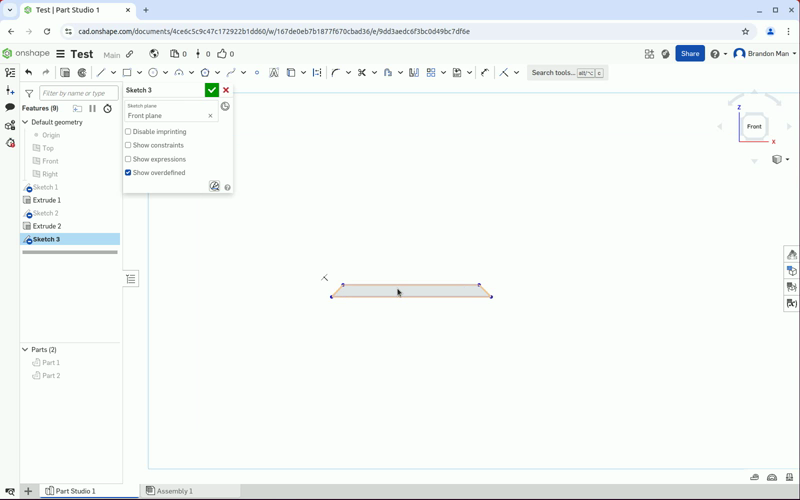
scroll(6)
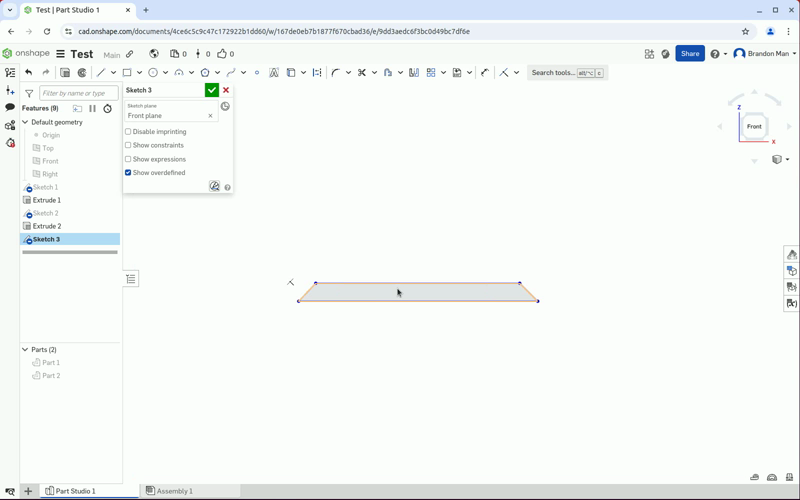
scroll(6)
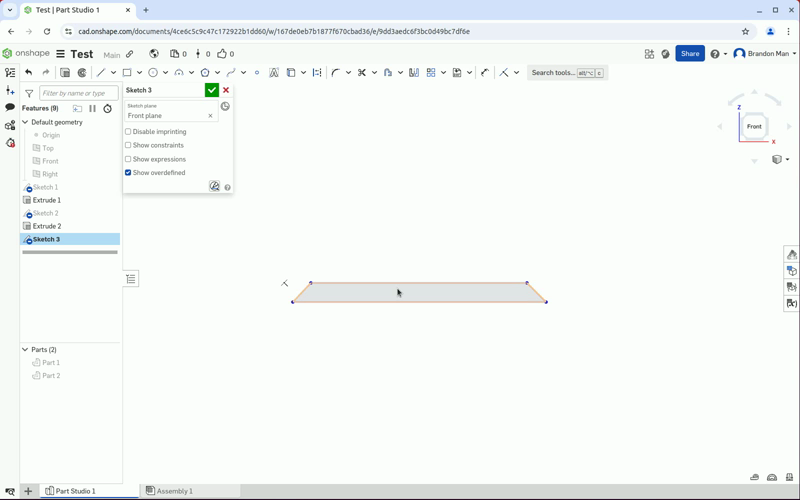
scroll(6)
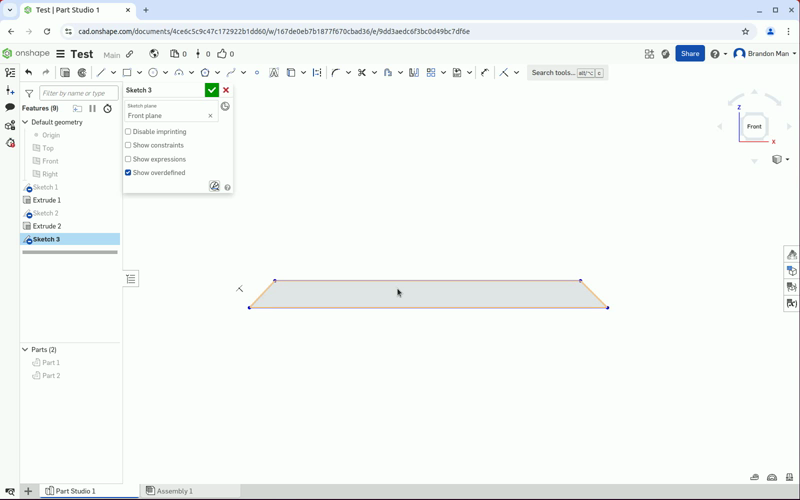
scroll(6)
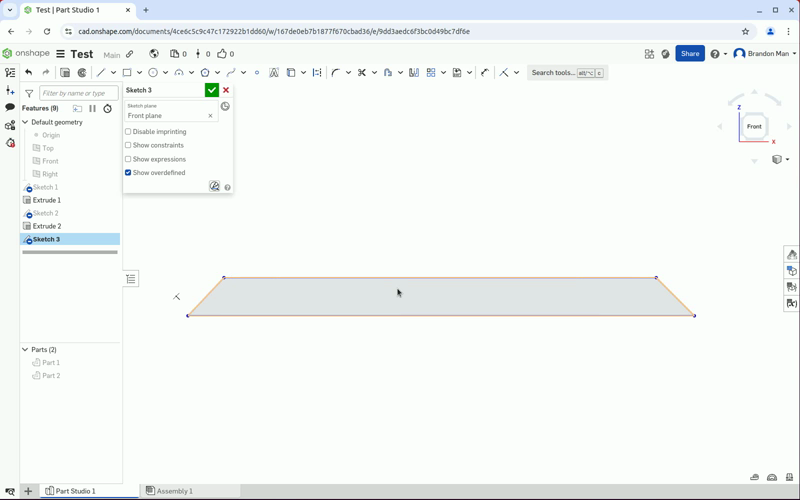
scroll(6)
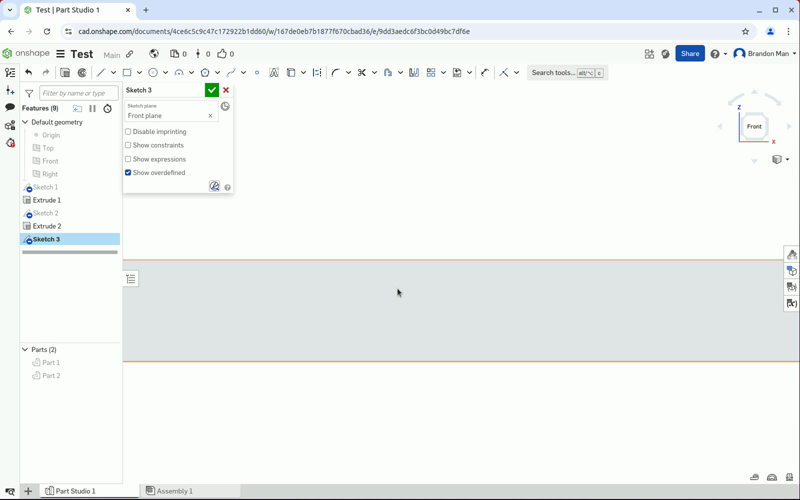
click(397, 288)
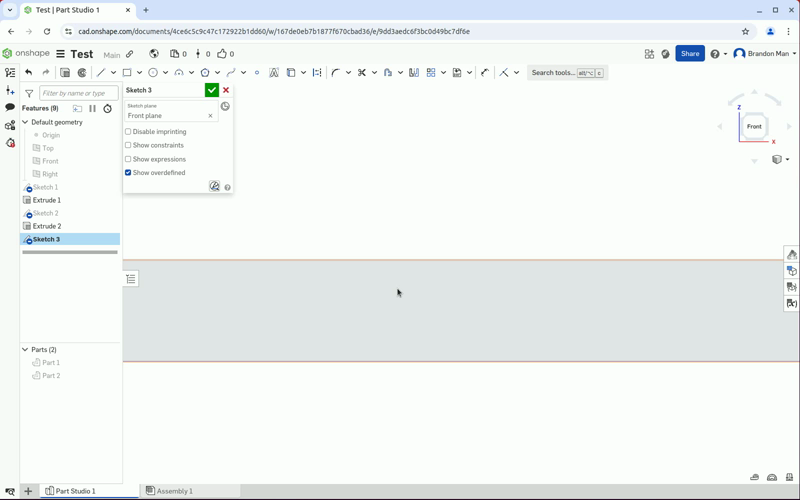
scroll(-6)
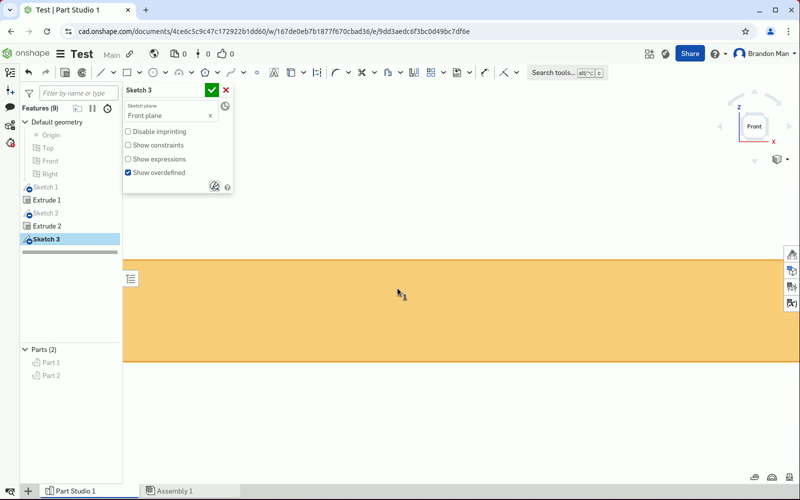
scroll(-6)
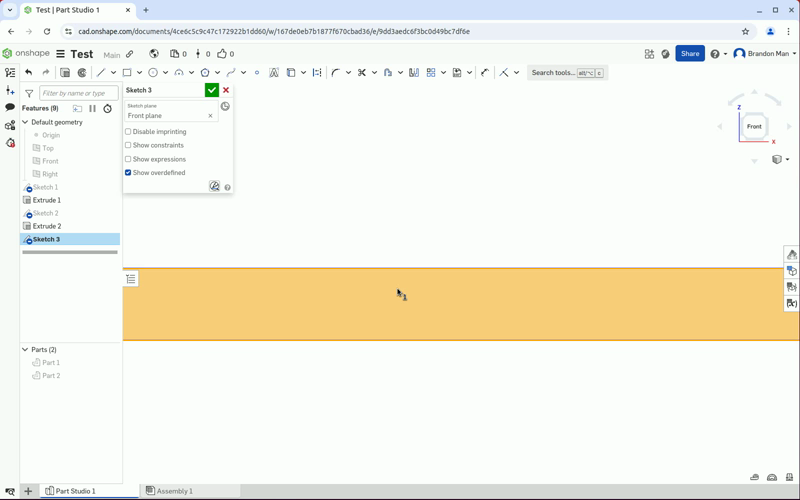
scroll(-6)
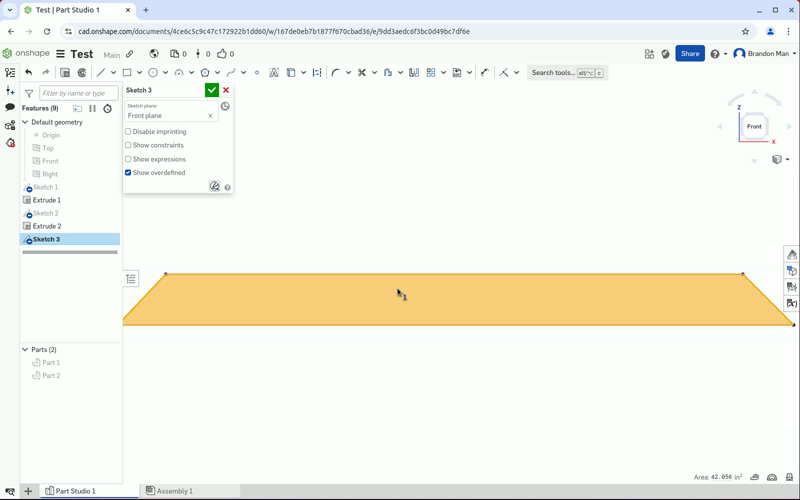
scroll(-6)
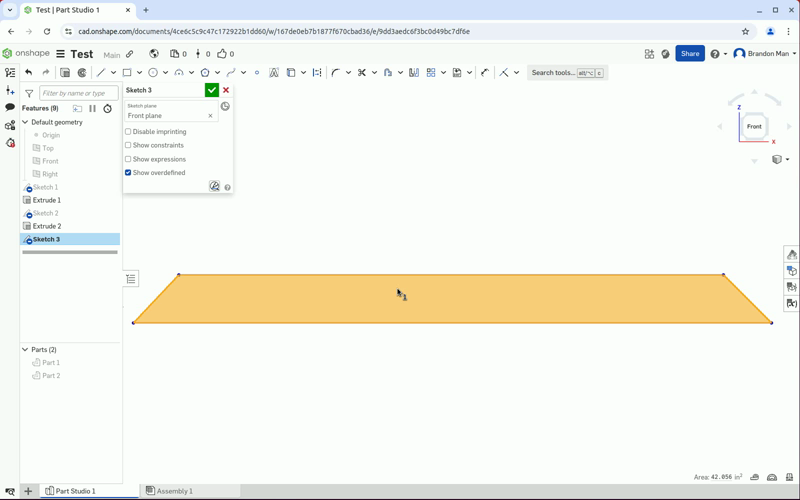
scroll(-6)
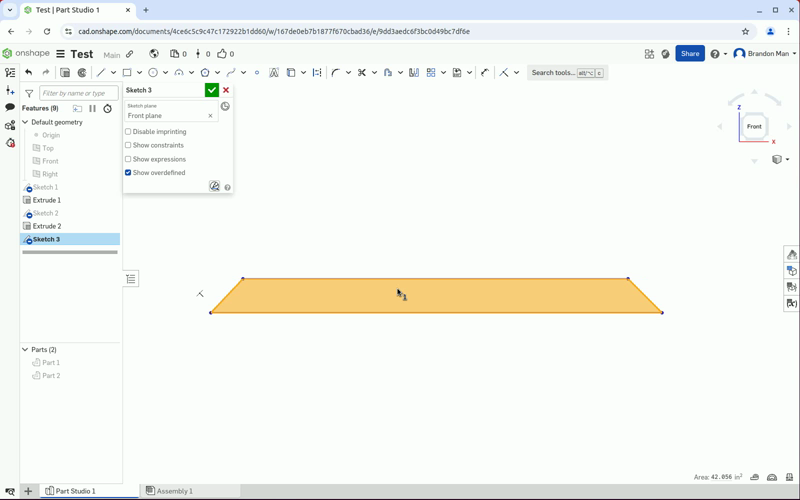
scroll(-6)
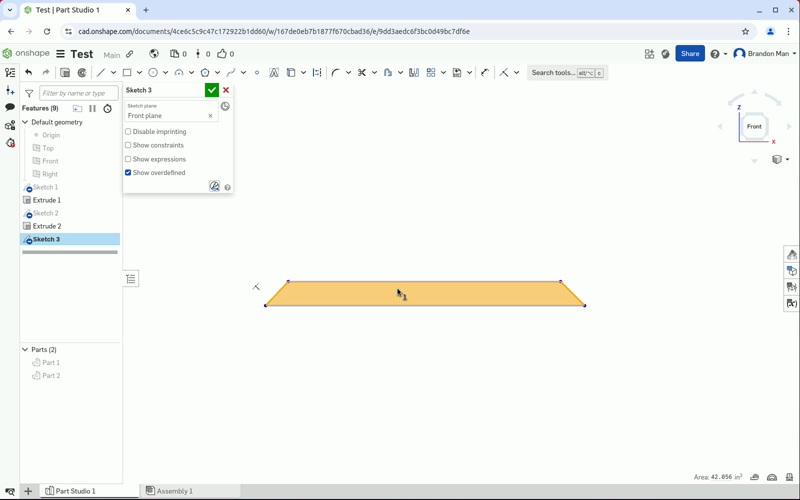
scroll(-6)
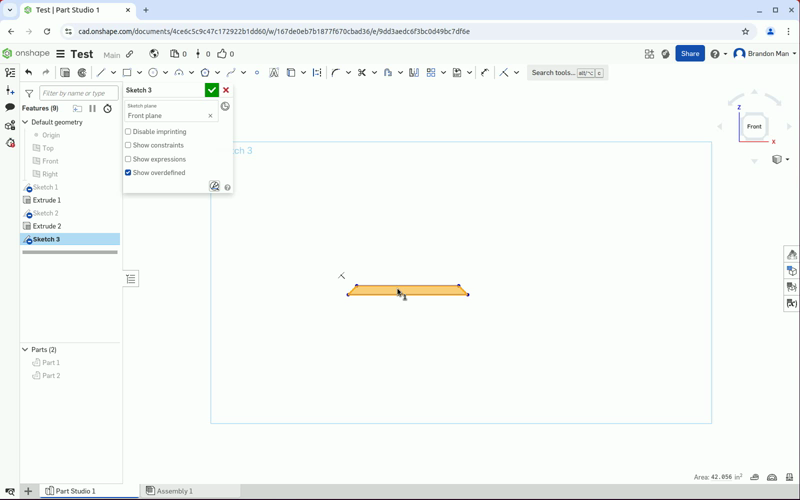
mouse_move(73, 352)
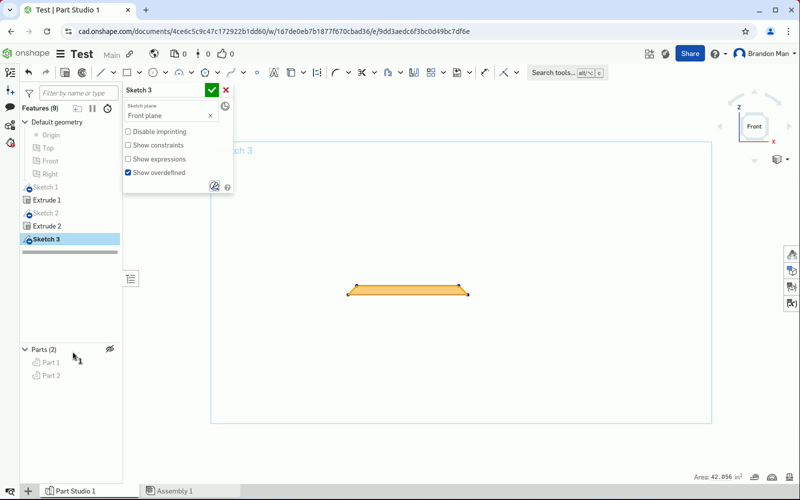
key(shift+y)
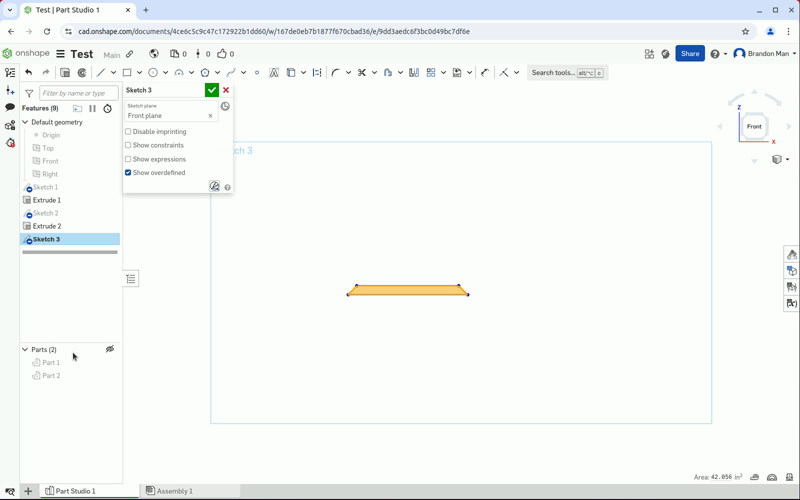
key(shift+e)
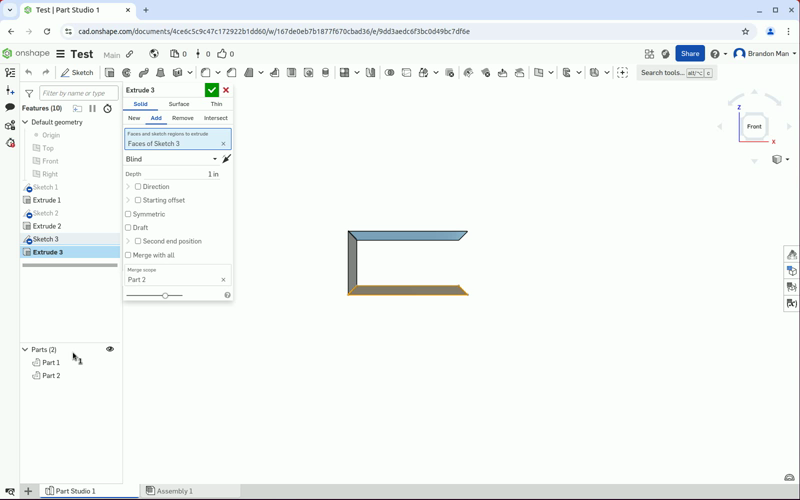
mouse_move(143, 106)
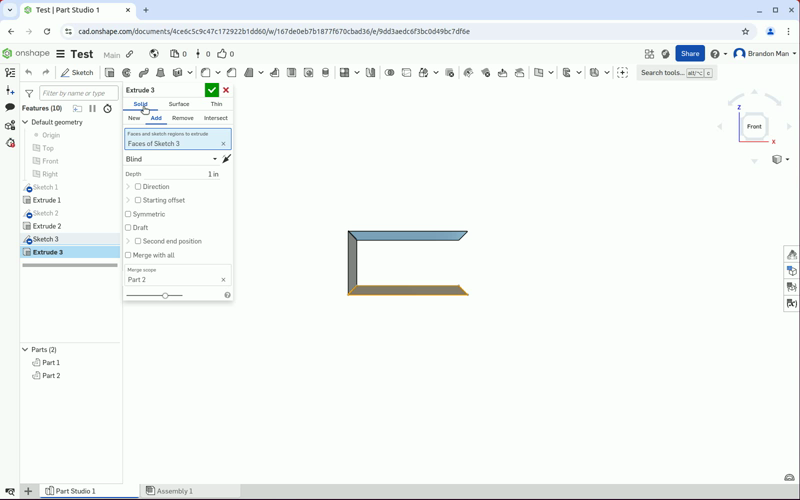
click(143, 106)
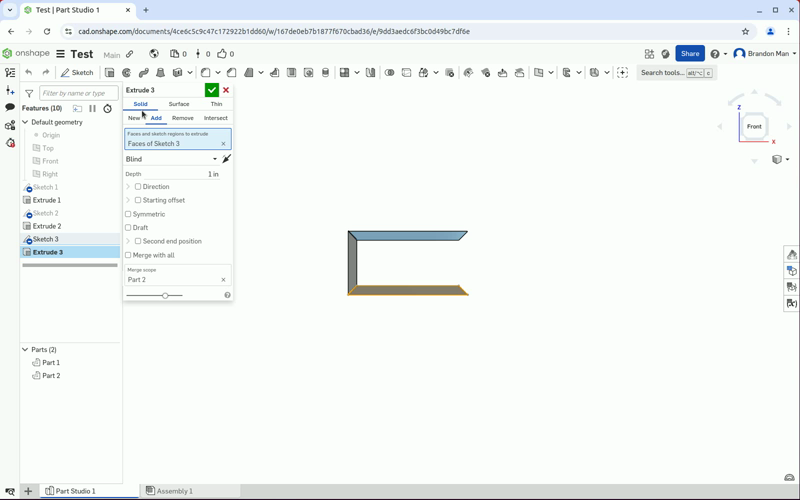
mouse_move(137, 120)
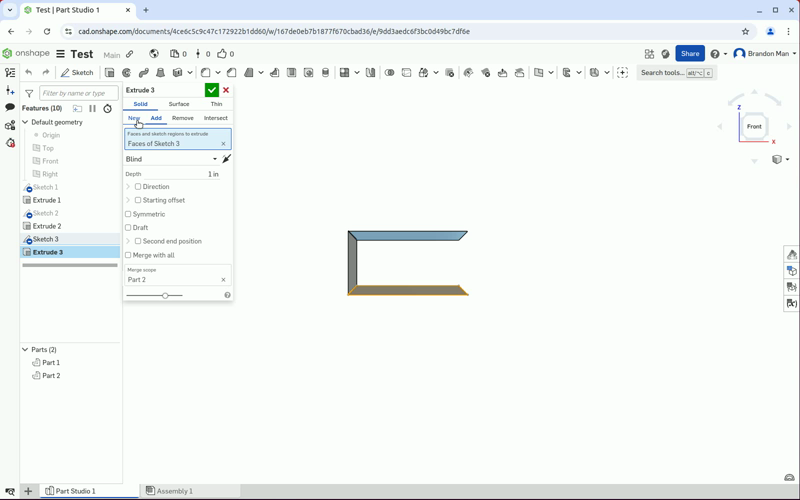
click(137, 120)
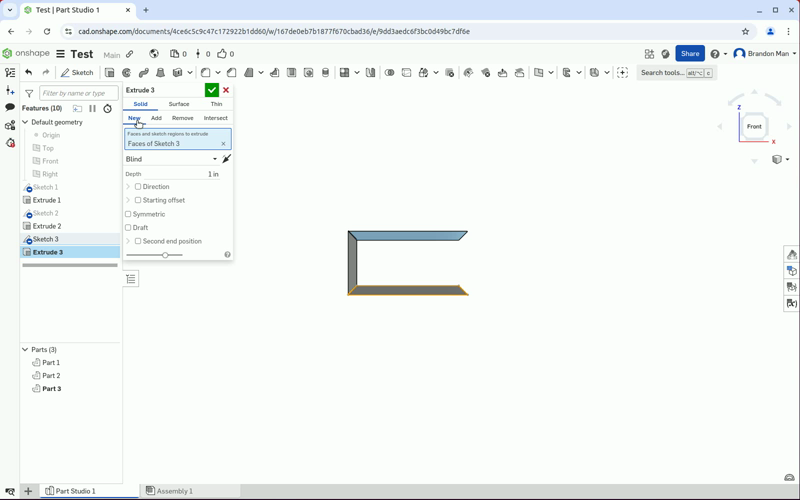
key(tab, 4)
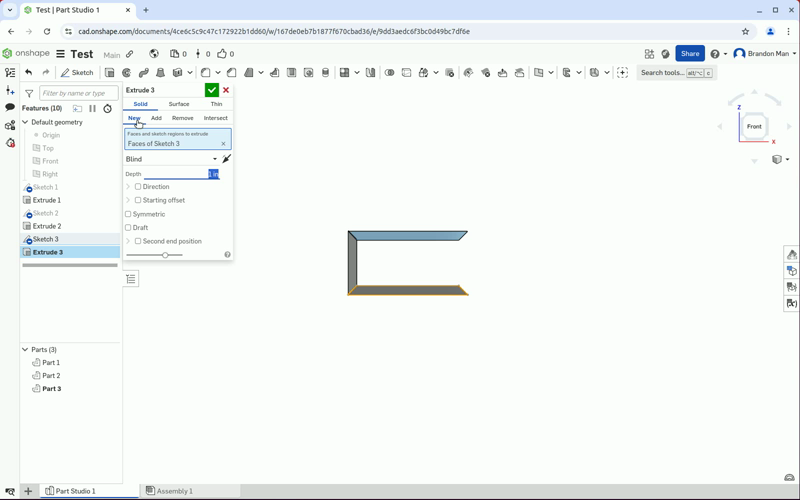
text(9.628)
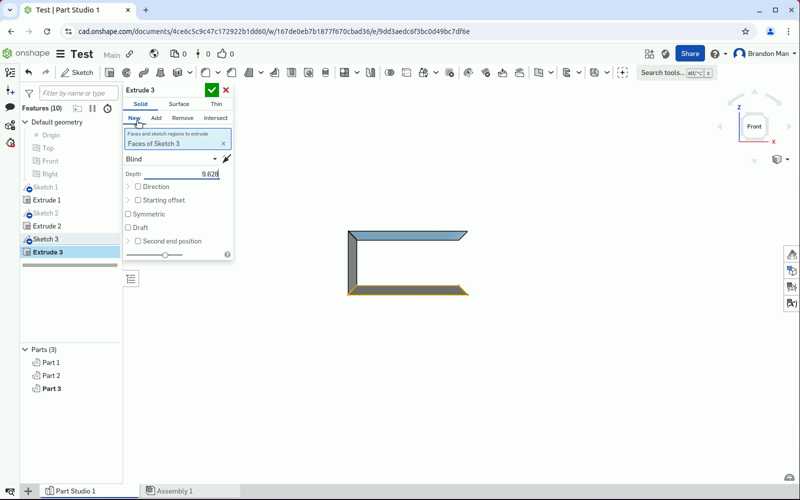
key(tab, 3)
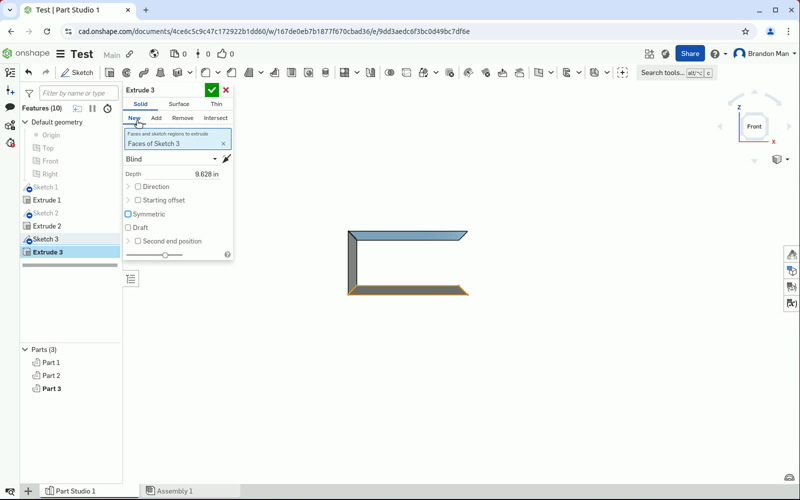
key(space)
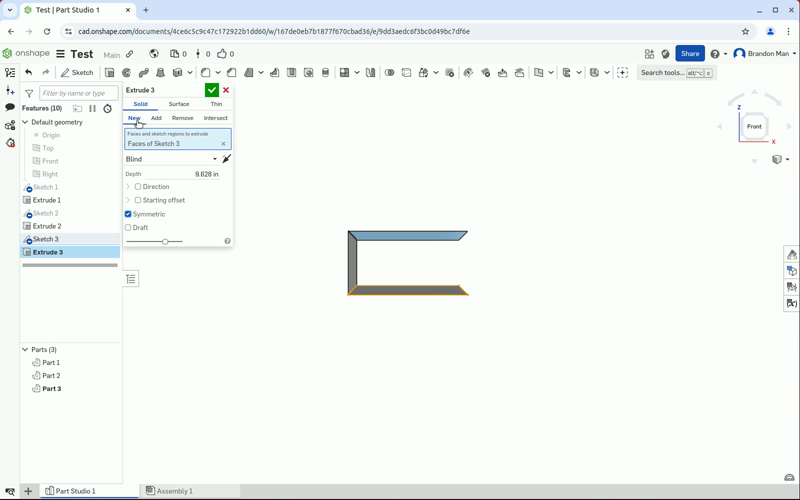
key(enter)
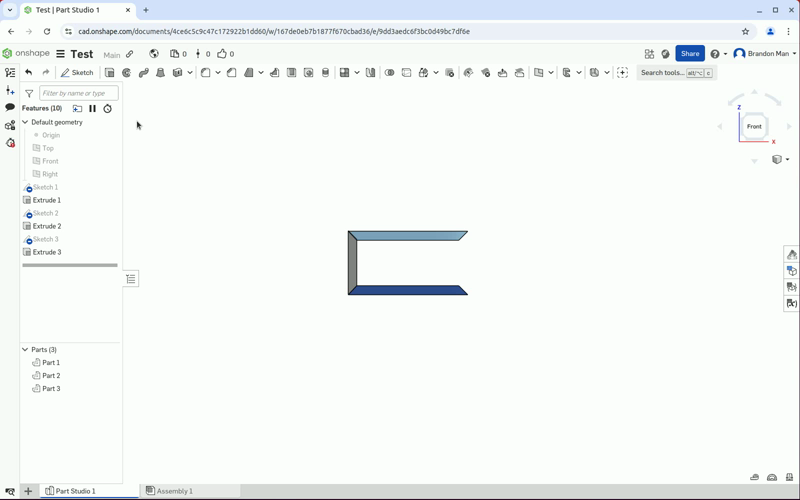
key(shift+h)
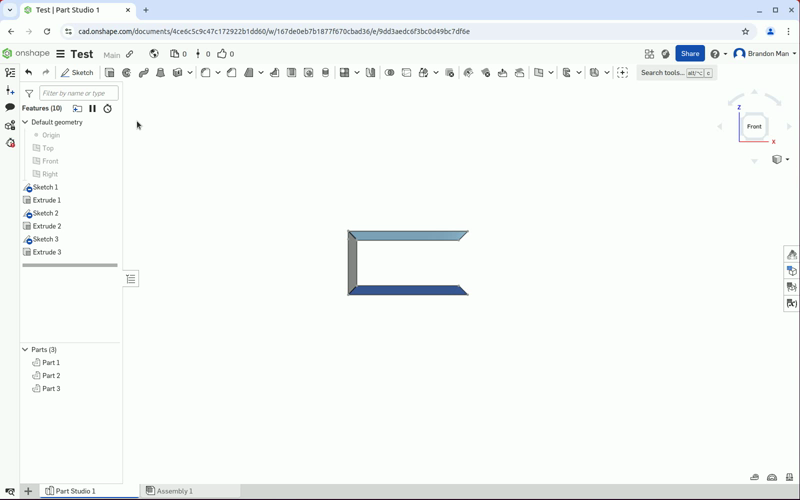
key(shift+h)
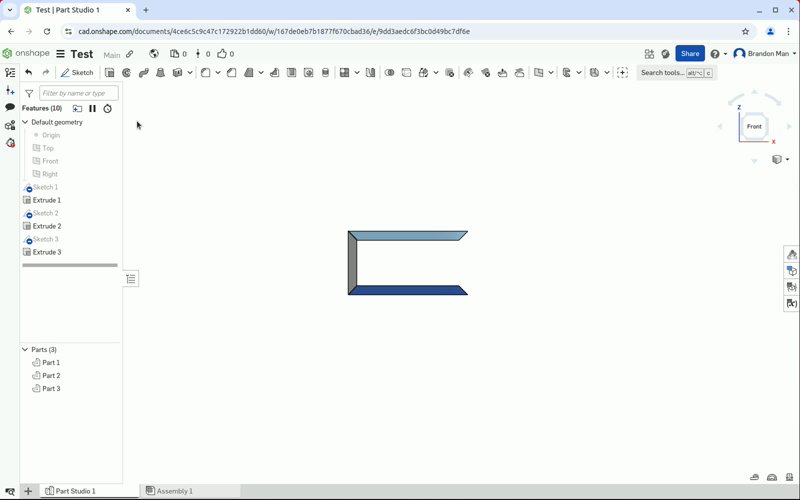
mouse_move(73, 189)
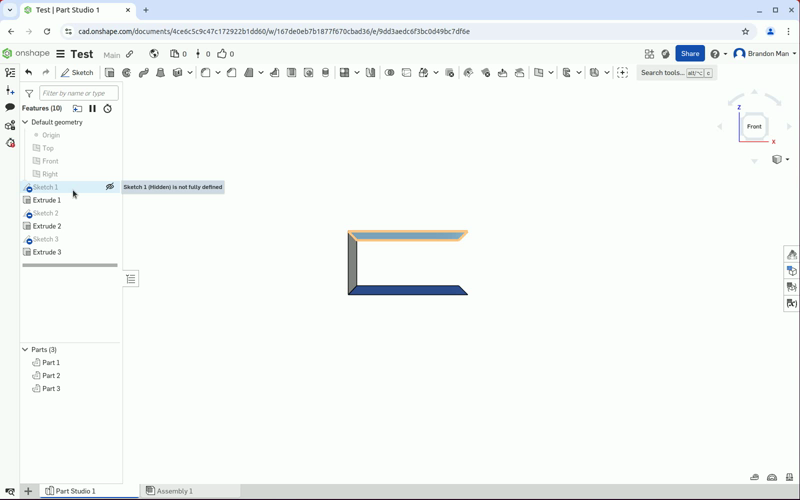
click(73, 189)
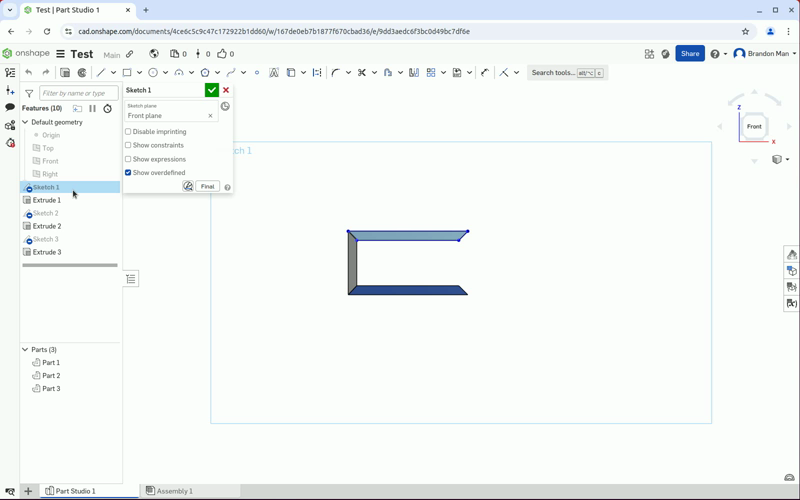
mouse_move(229, 92)
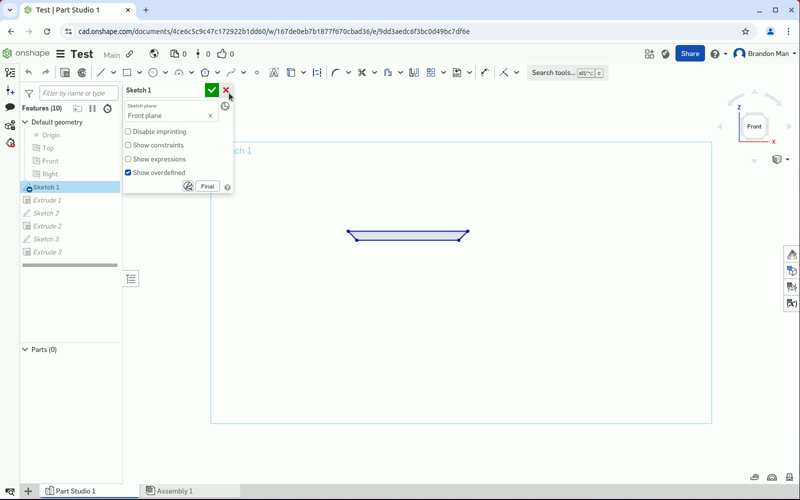
click(229, 92)
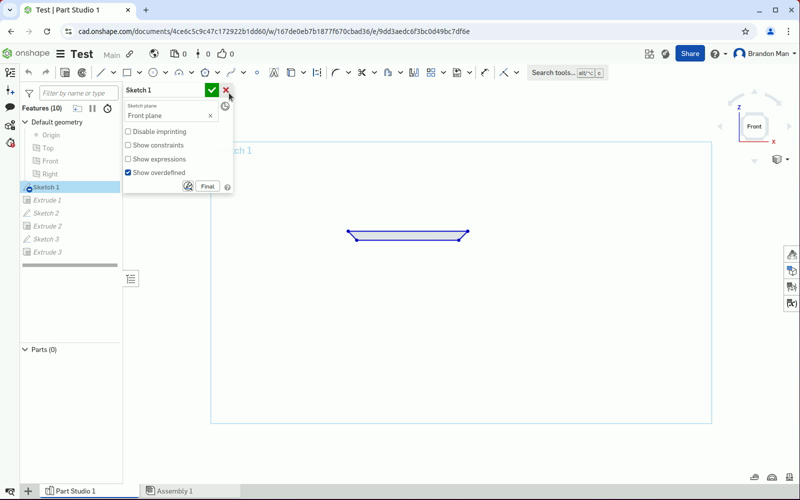
key(shift+s)
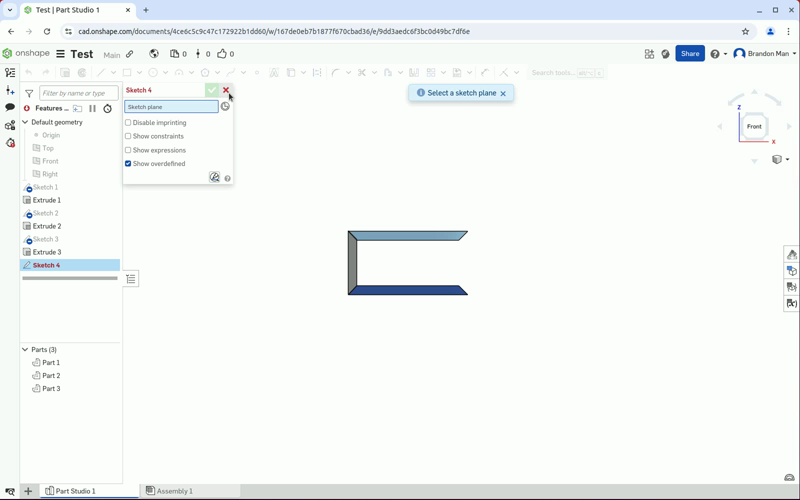
mouse_move(73, 163)
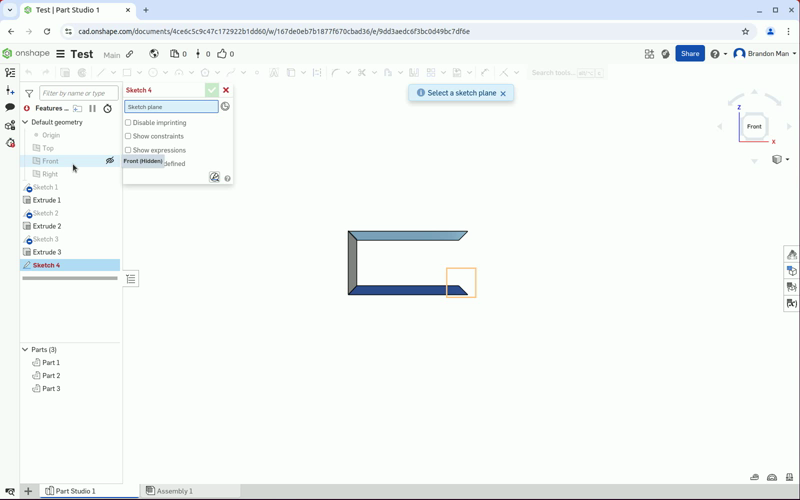
click(73, 163)
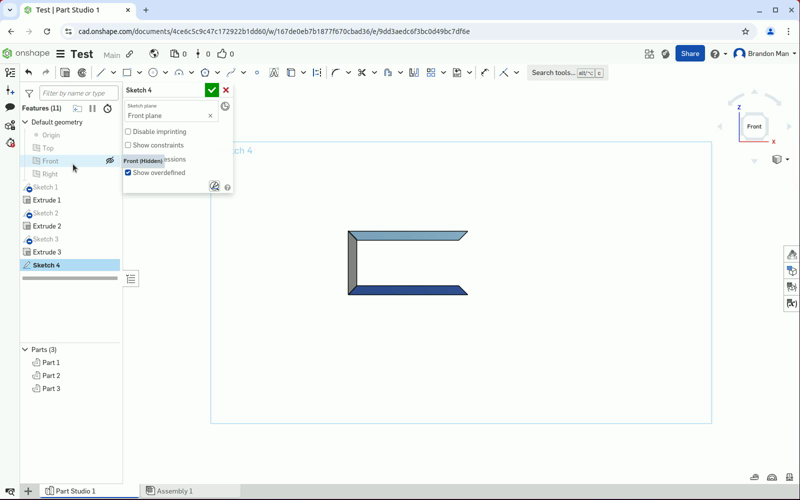
mouse_move(73, 352)
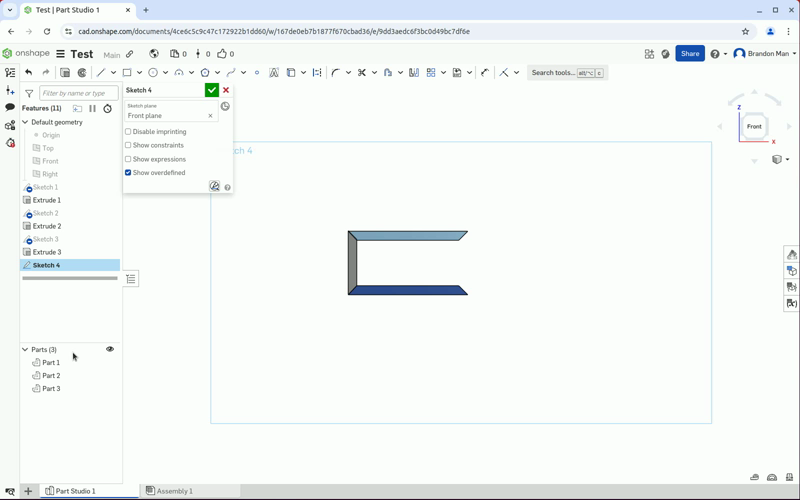
key(y)
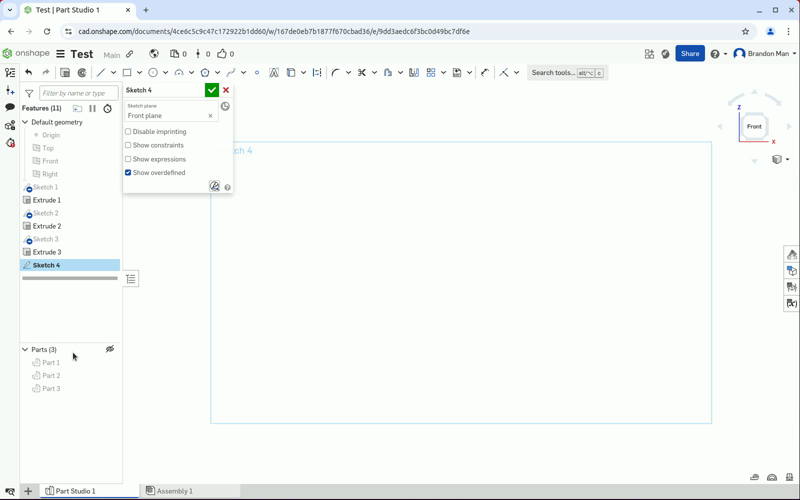
key(l)
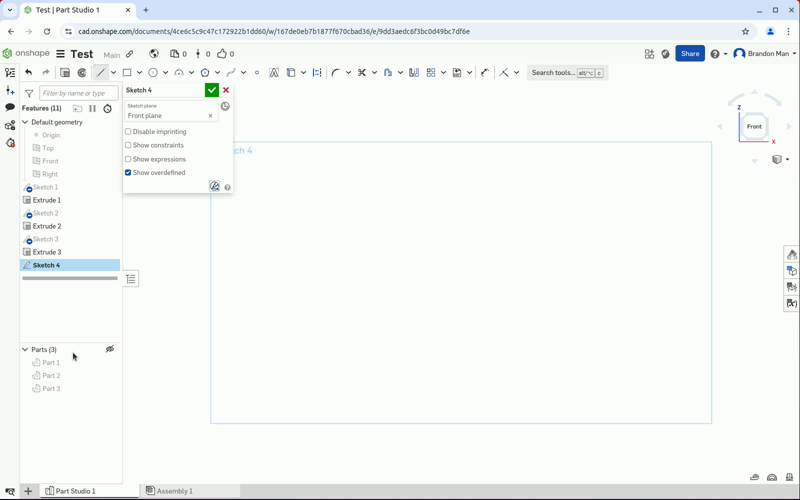
key_down(shift)
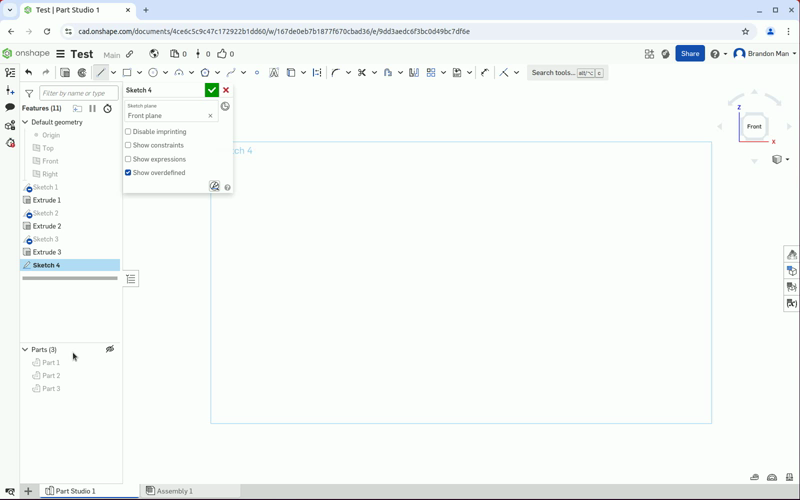
mouse_move(458, 286)
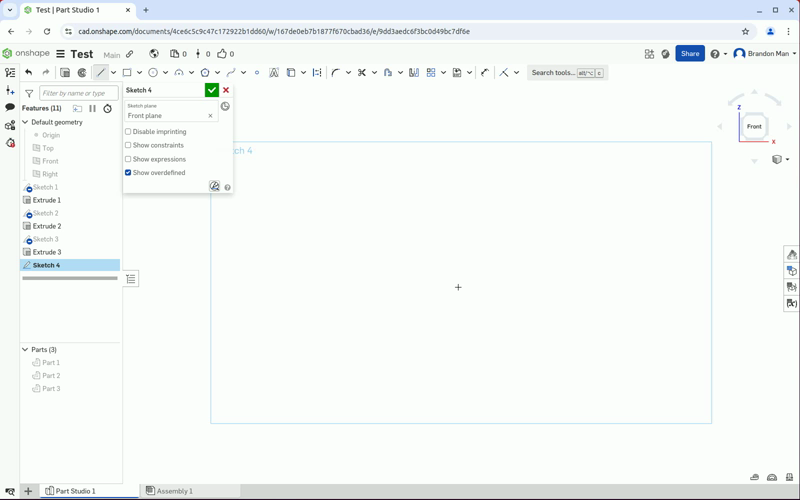
click(458, 286)
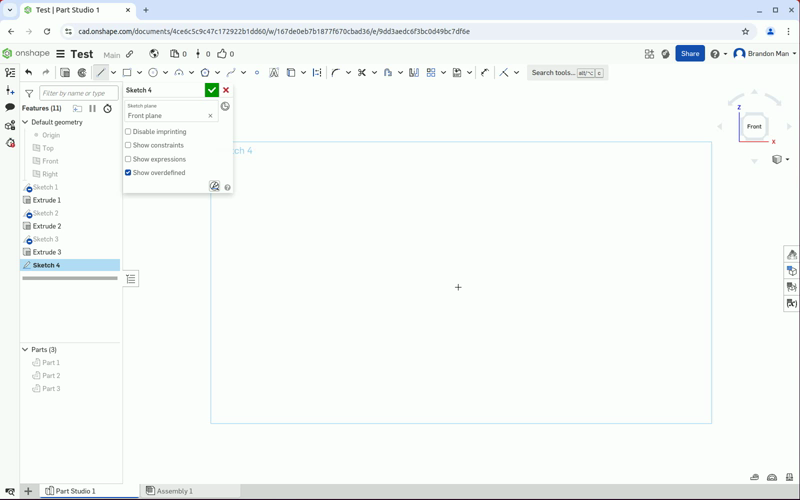
key_up(shift)
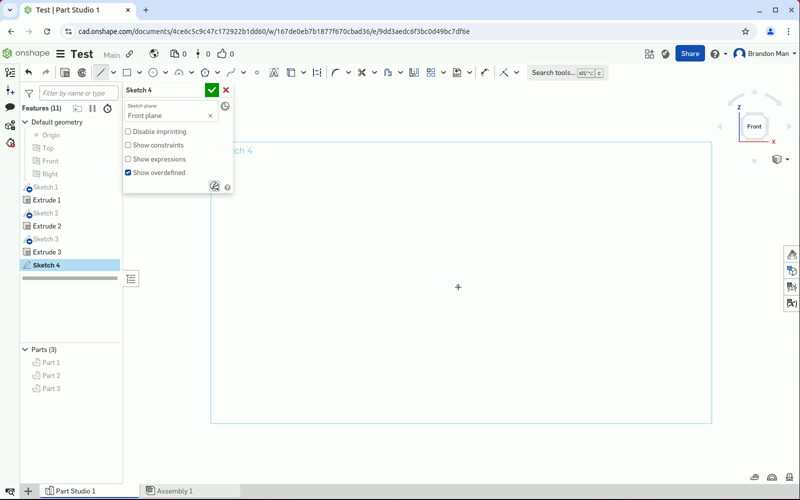
key_down(shift)
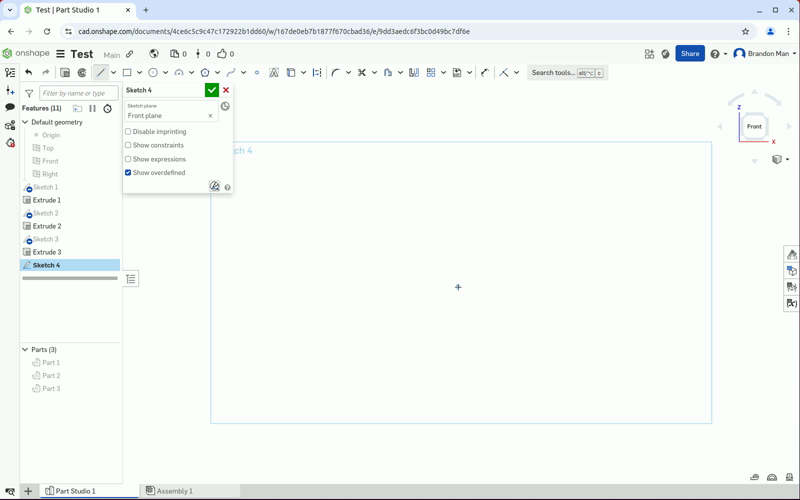
mouse_move(488, 286)
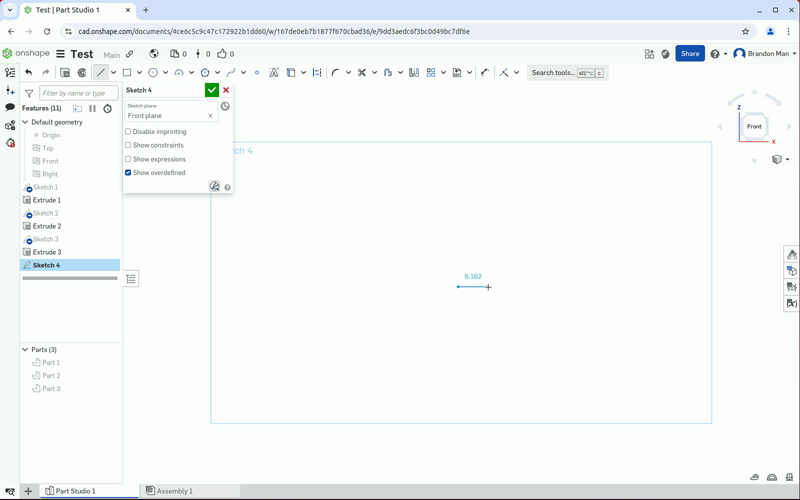
mouse_move(467, 295)
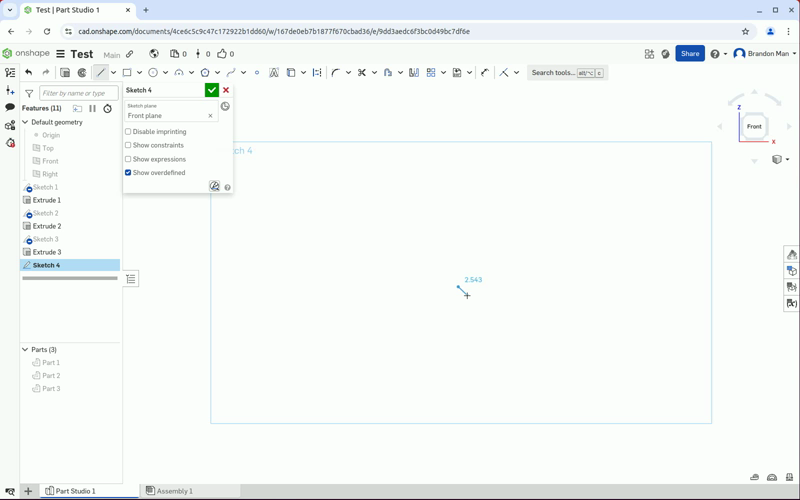
click(467, 295)
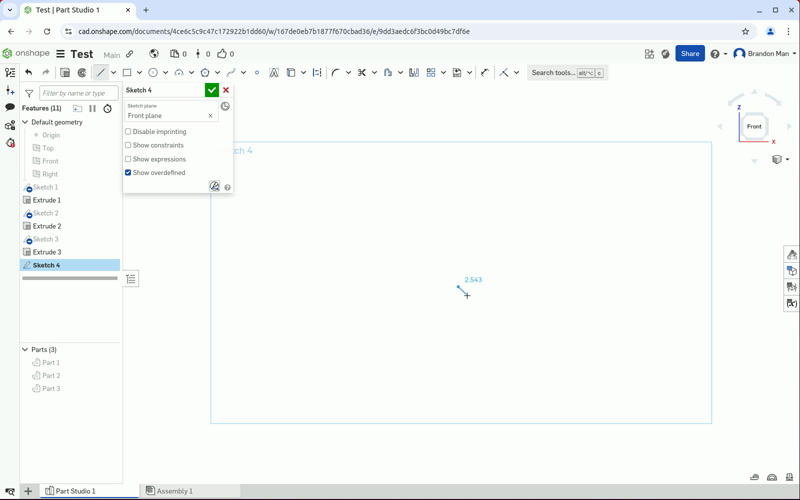
key_up(shift)
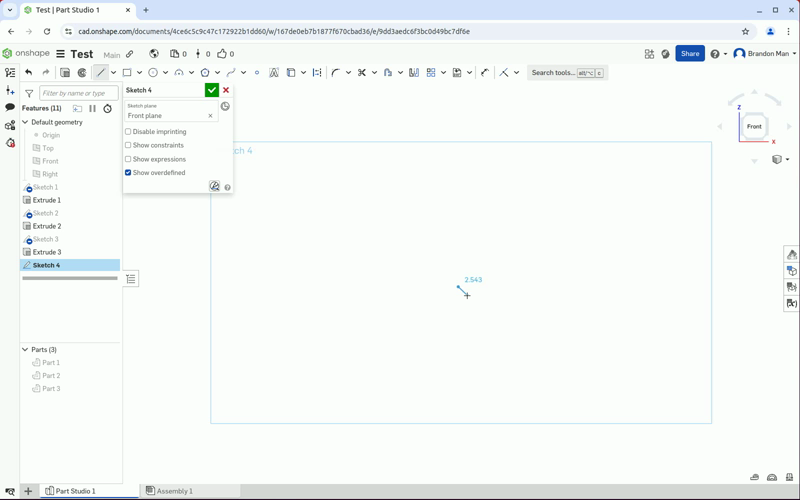
key_down(shift)
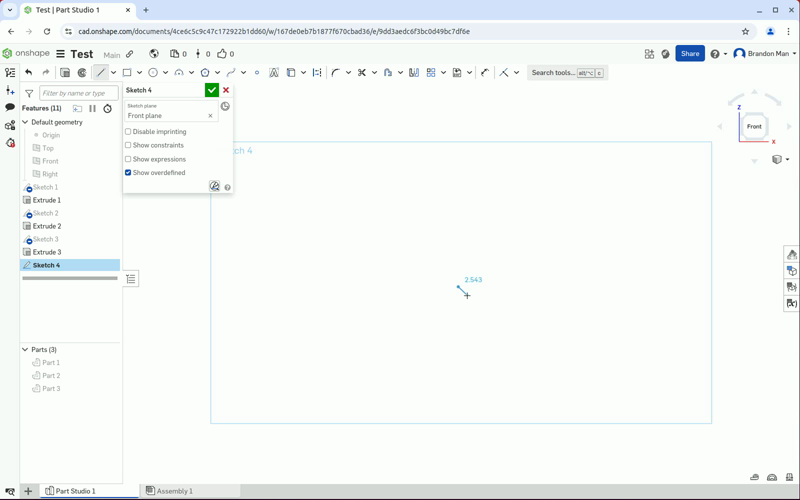
mouse_move(497, 295)
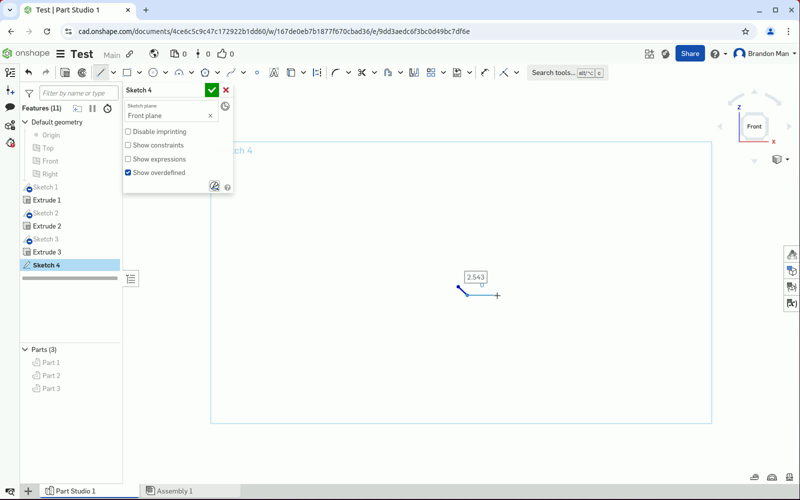
mouse_move(467, 239)
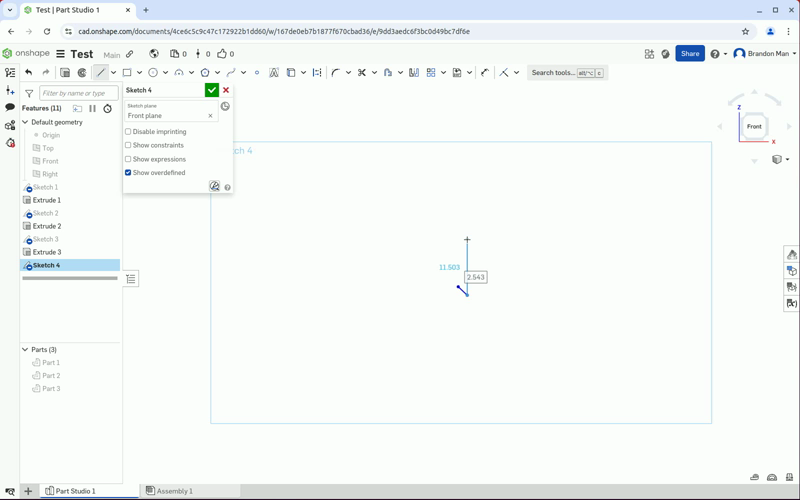
click(467, 239)
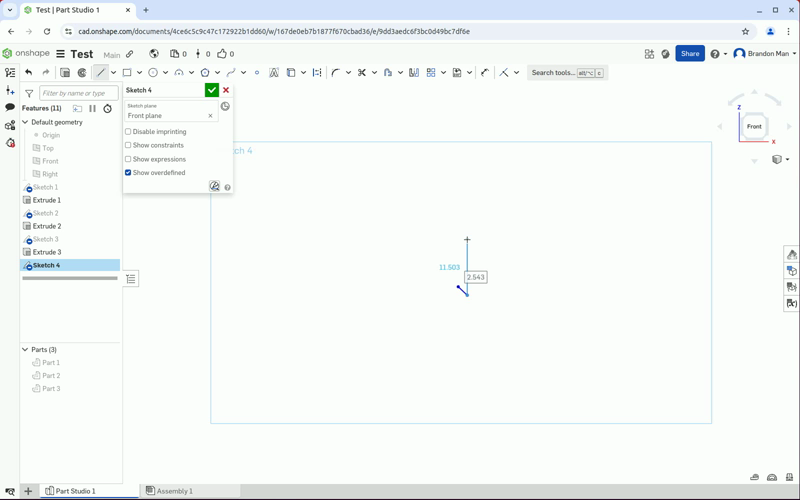
key_up(shift)
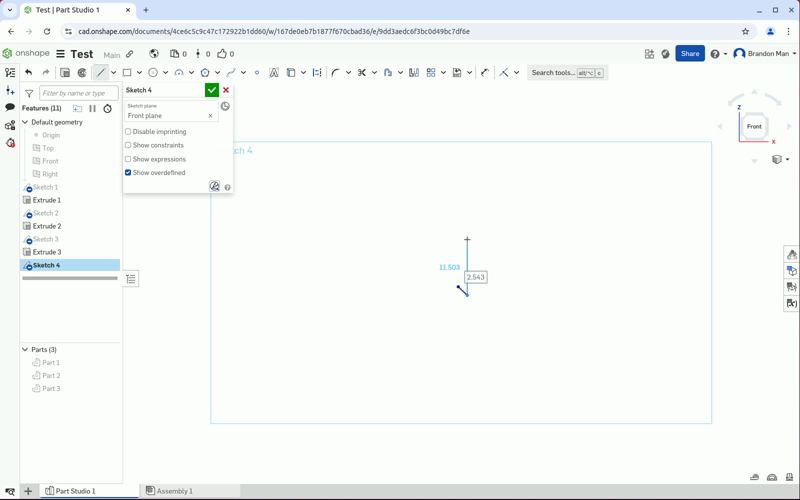
key_down(shift)
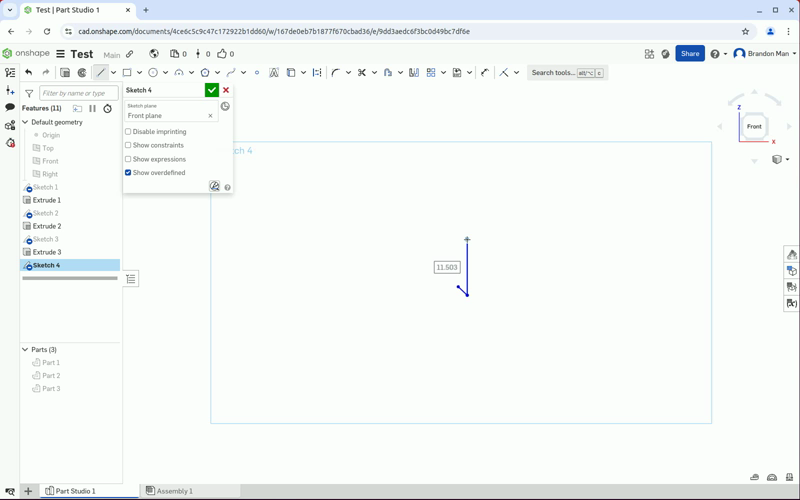
mouse_move(497, 239)
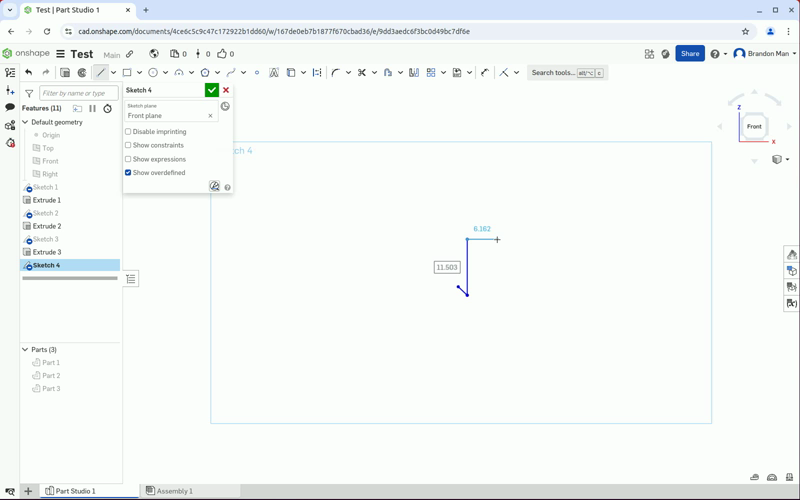
mouse_move(467, 230)
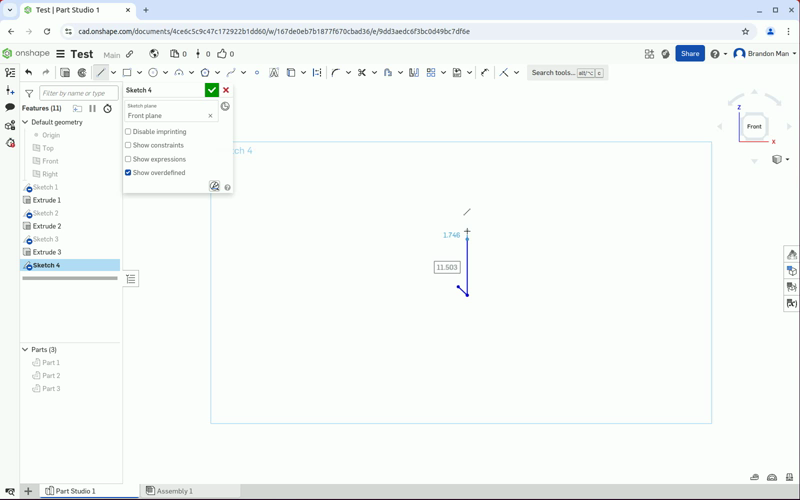
click(467, 230)
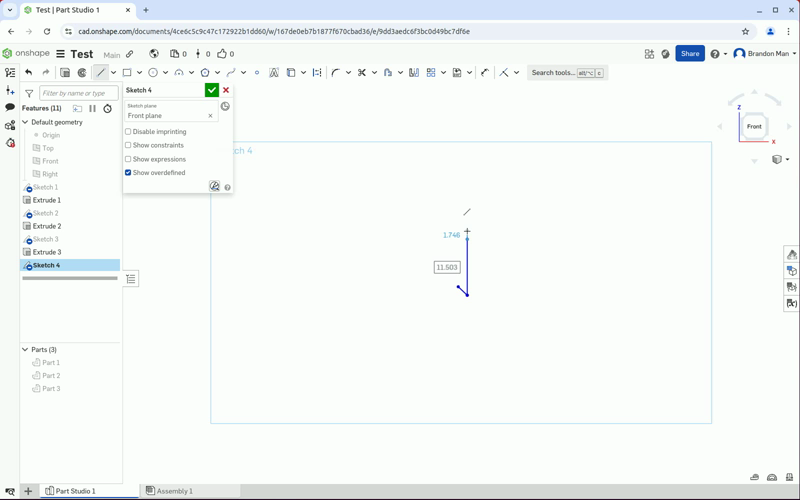
key_up(shift)
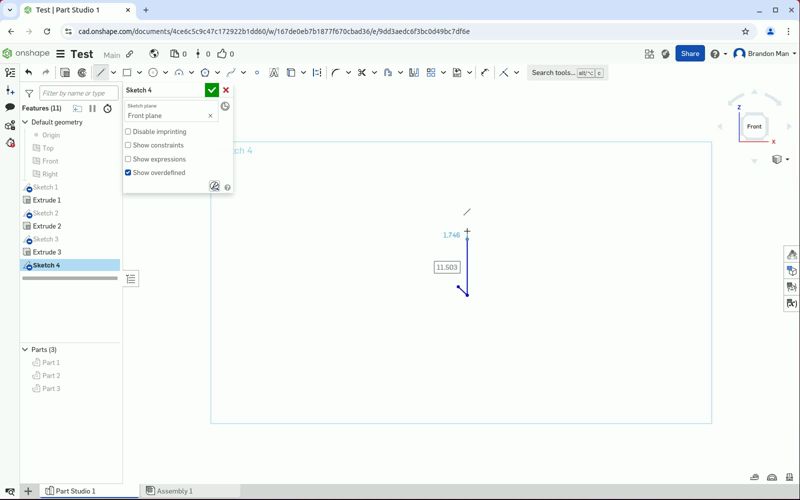
key_down(shift)
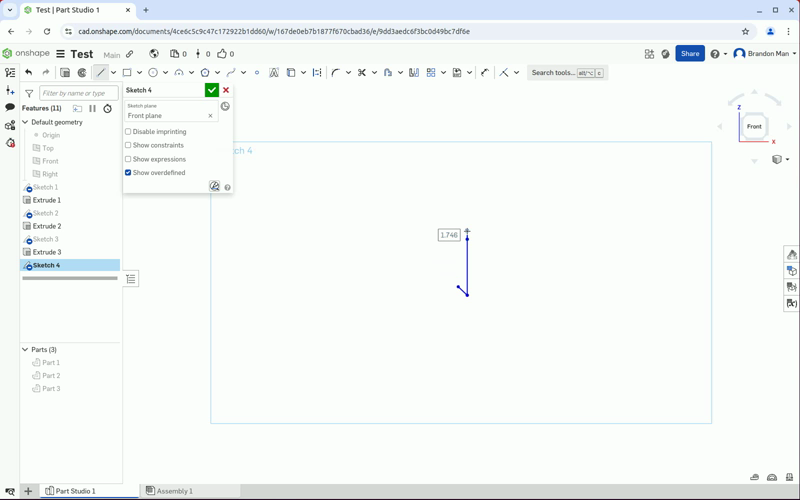
mouse_move(497, 230)
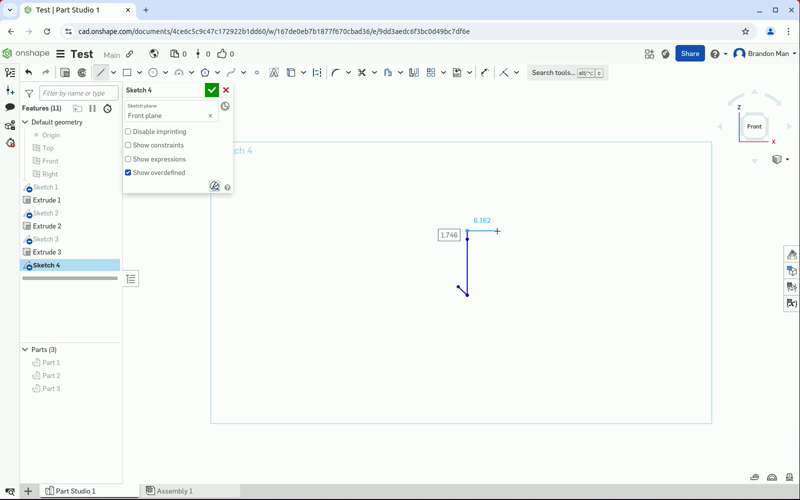
mouse_move(458, 239)
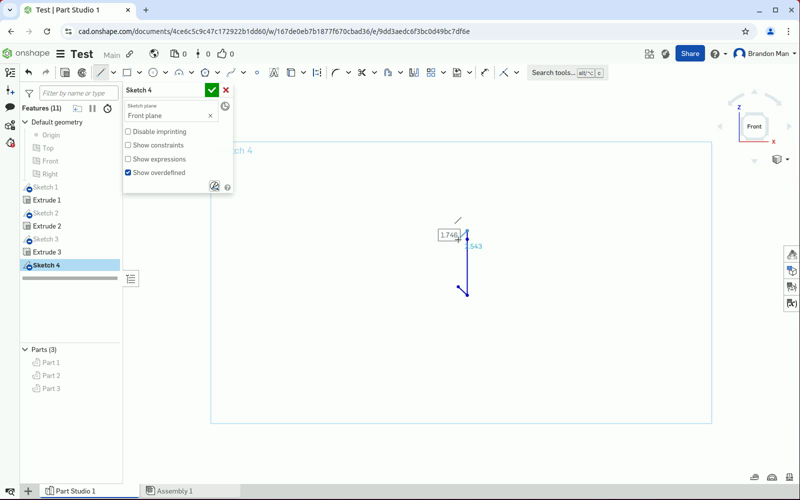
click(458, 239)
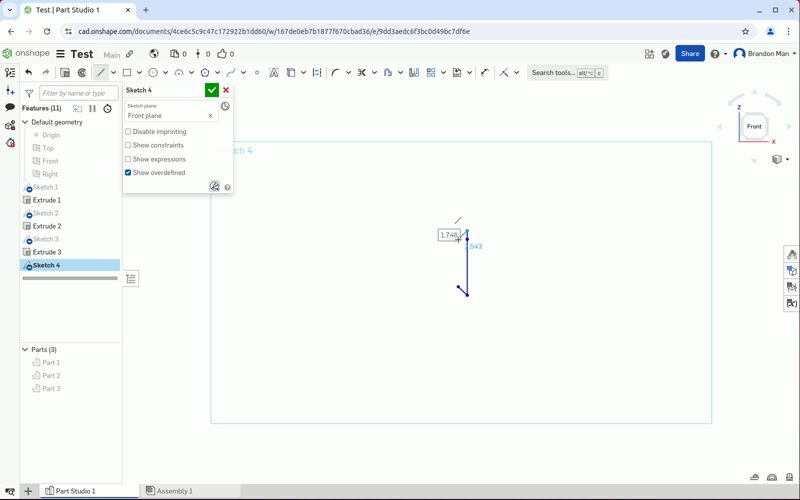
key_up(shift)
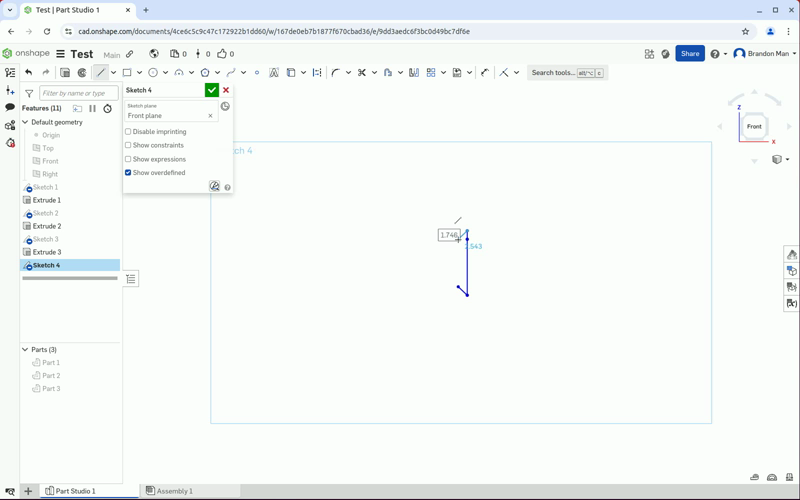
mouse_move(488, 239)
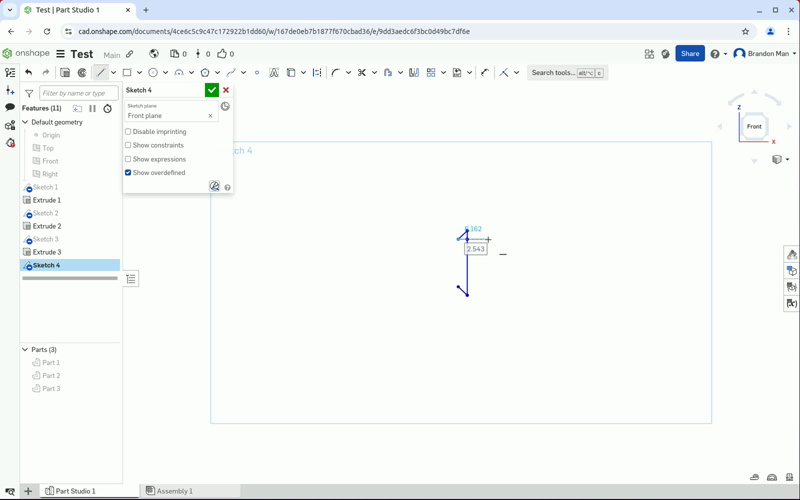
key_down(shift)
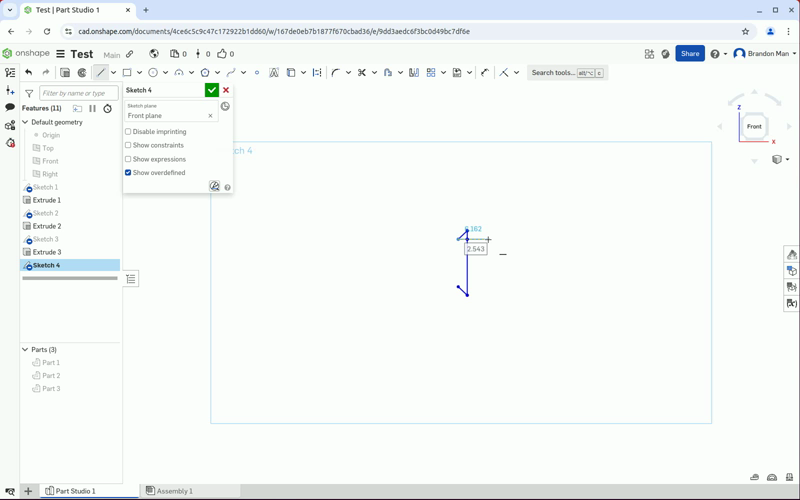
mouse_move(458, 286)
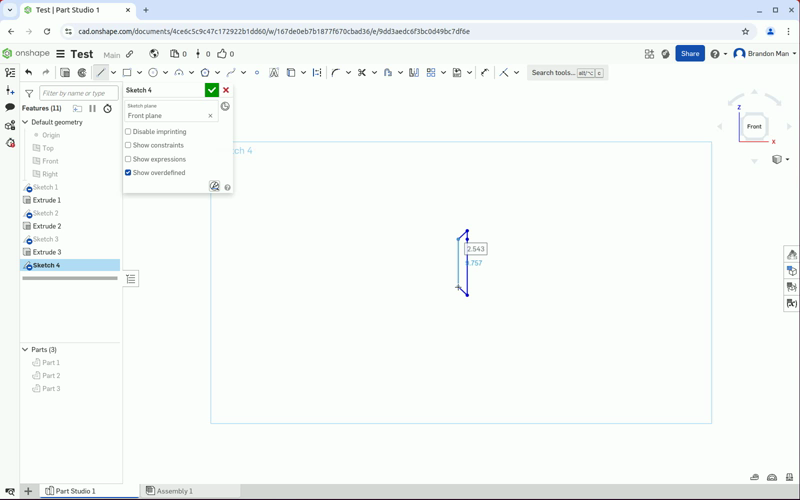
key_up(shift)
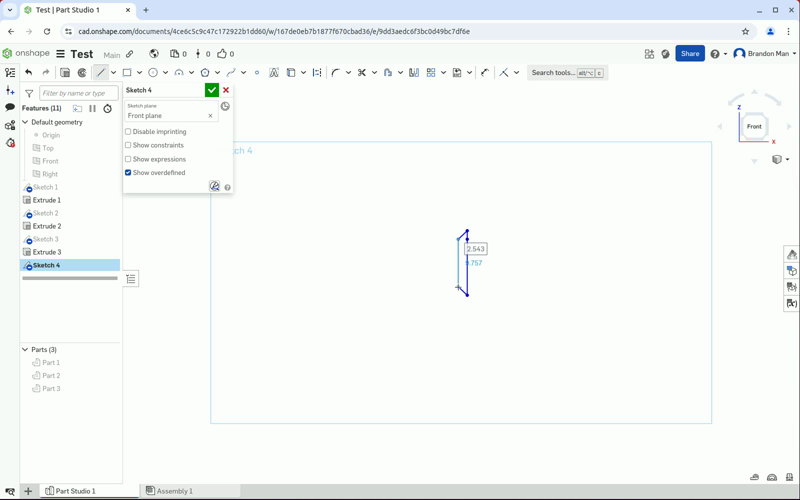
click(458, 286)
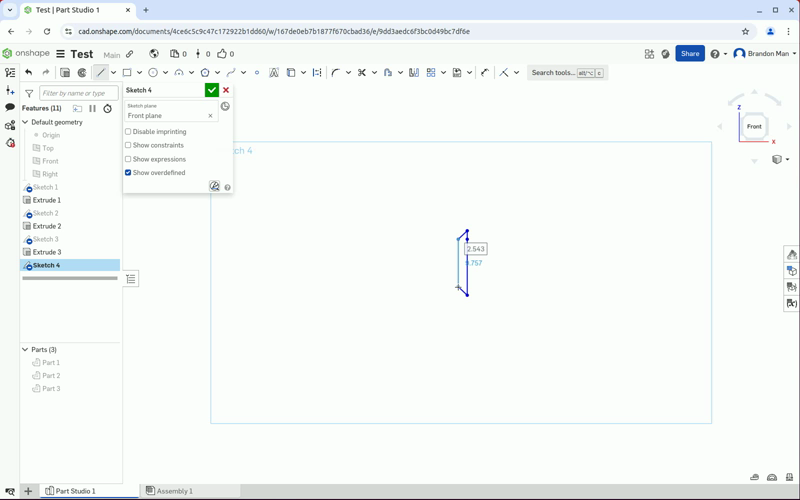
key(esc)
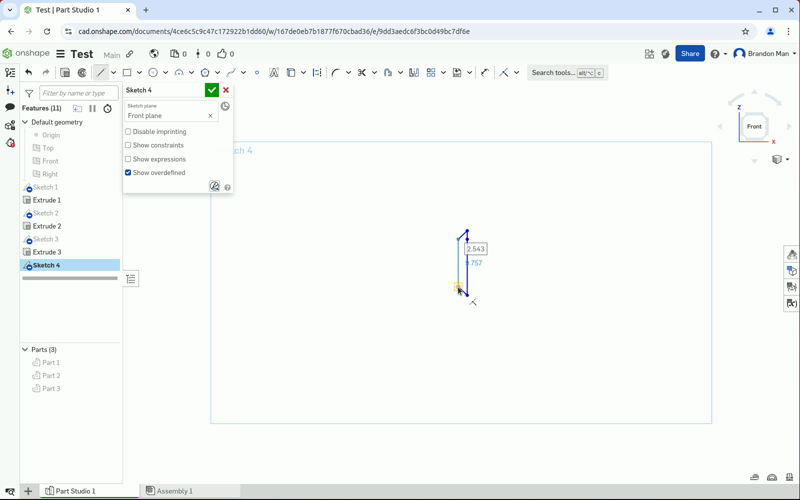
mouse_move(460, 248)
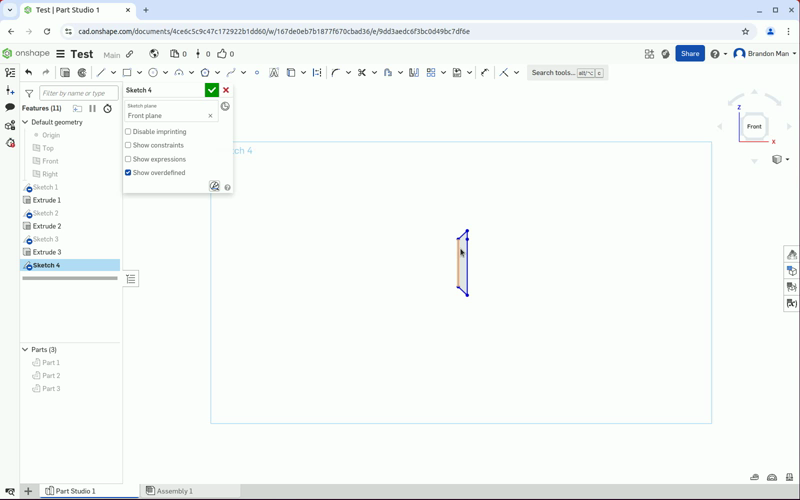
scroll(6)
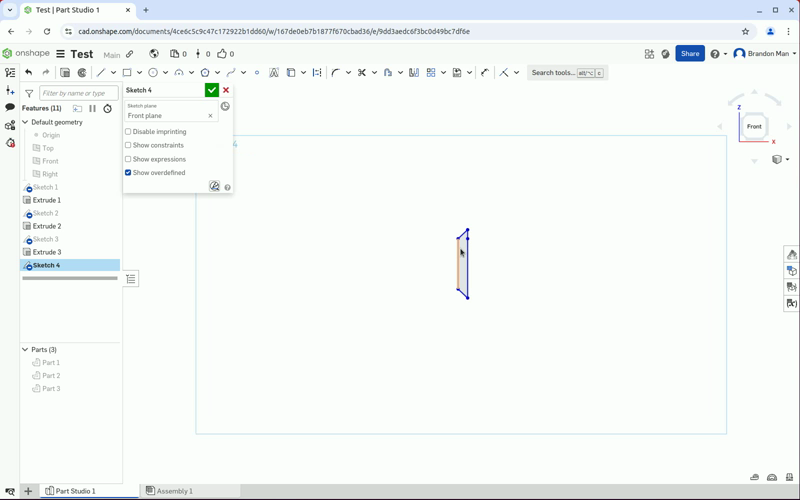
scroll(6)
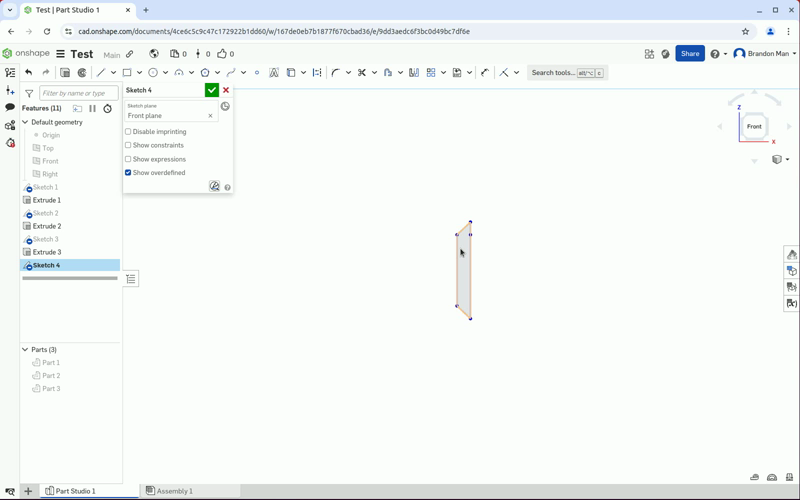
scroll(6)
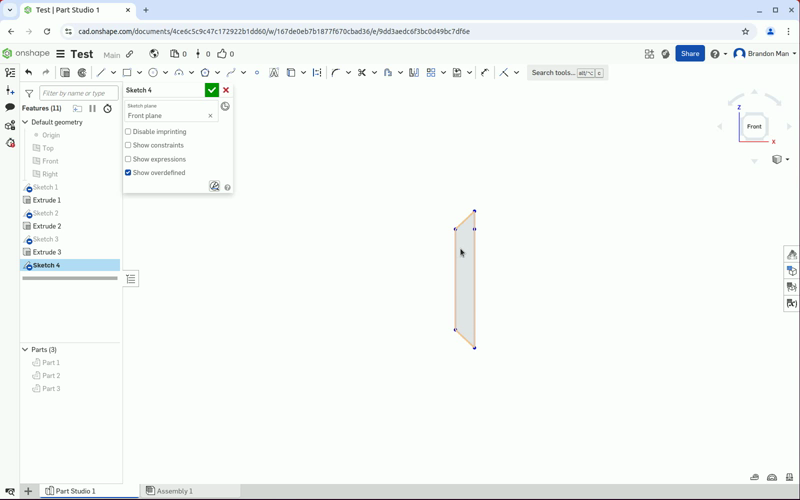
scroll(6)
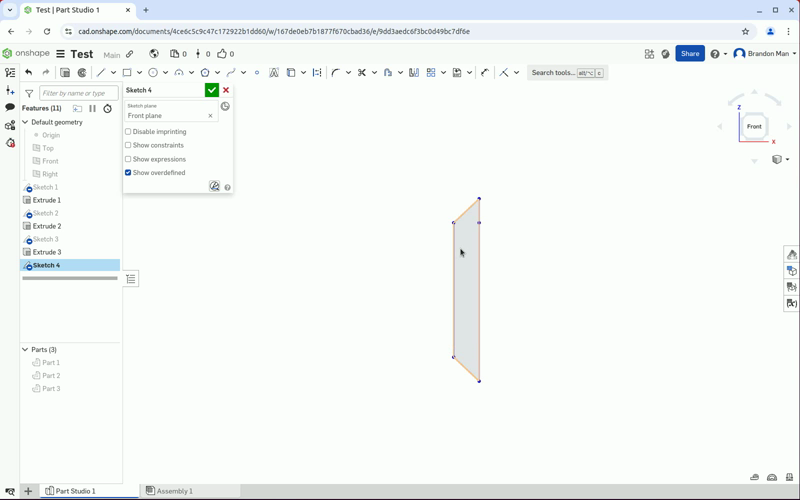
scroll(6)
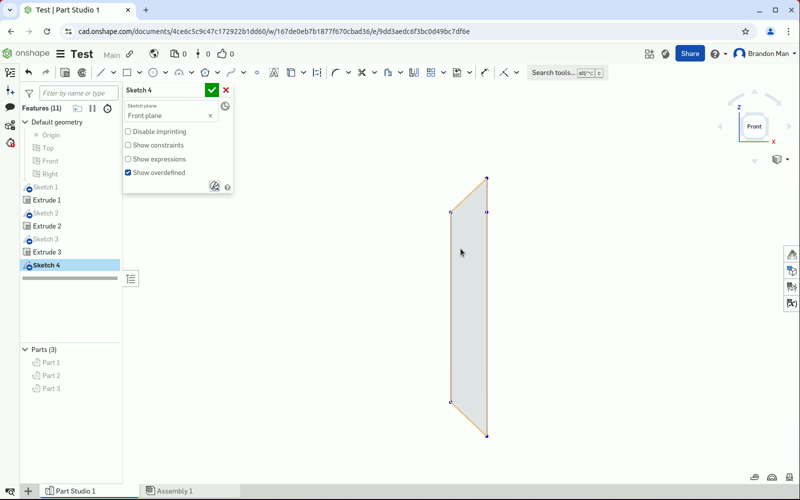
scroll(6)
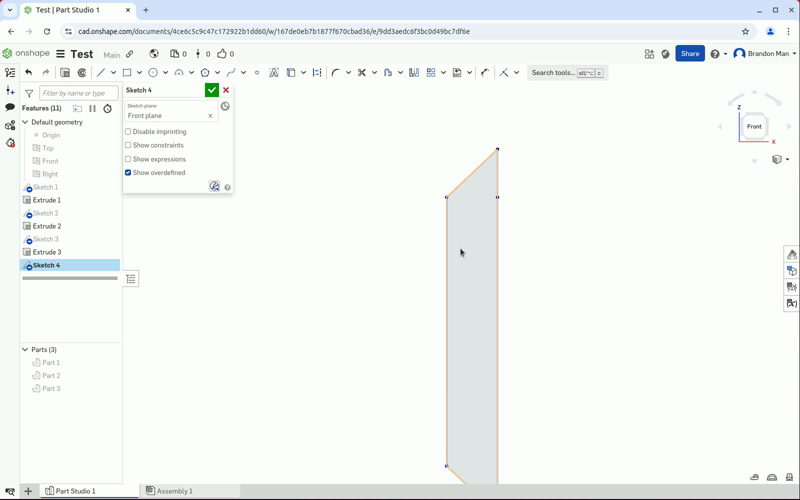
scroll(6)
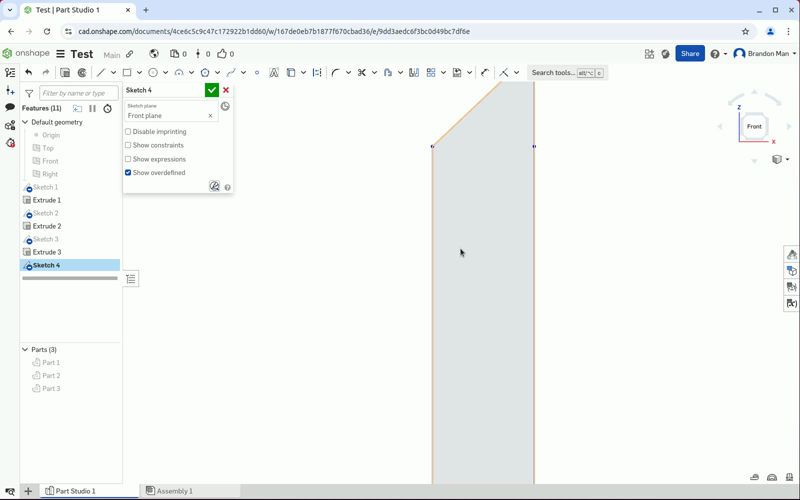
click(460, 248)
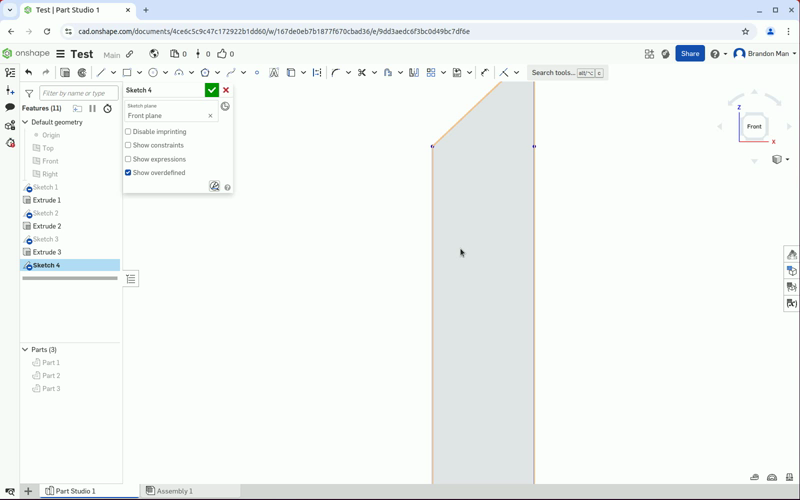
scroll(-6)
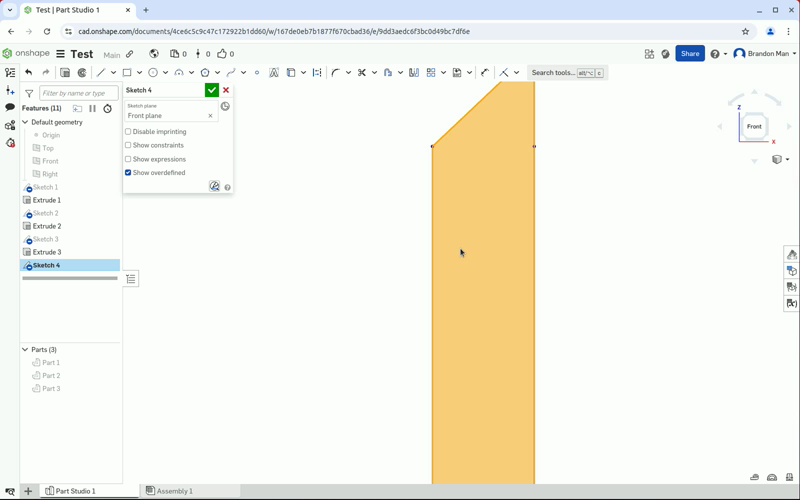
scroll(-6)
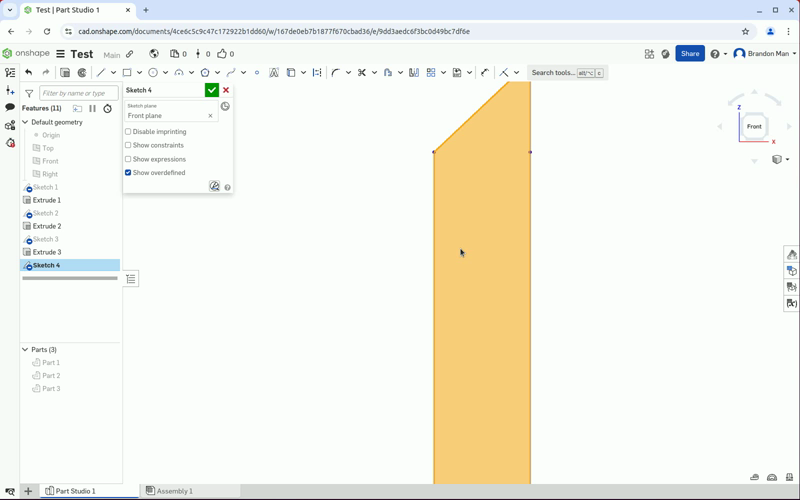
scroll(-6)
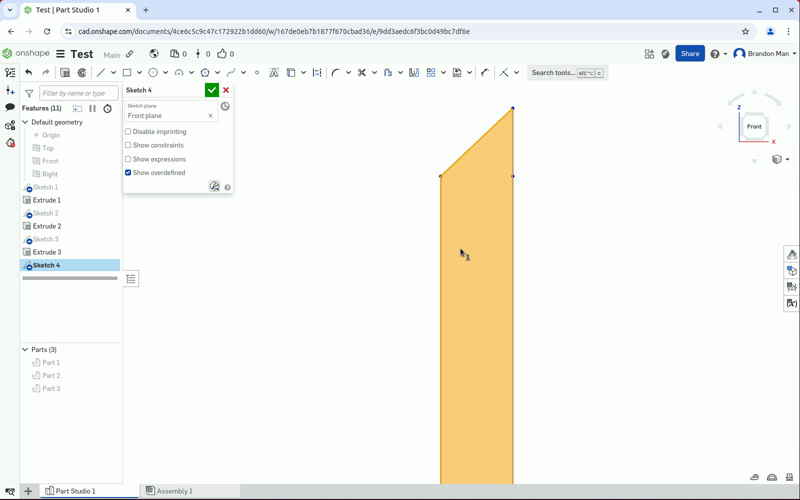
scroll(-6)
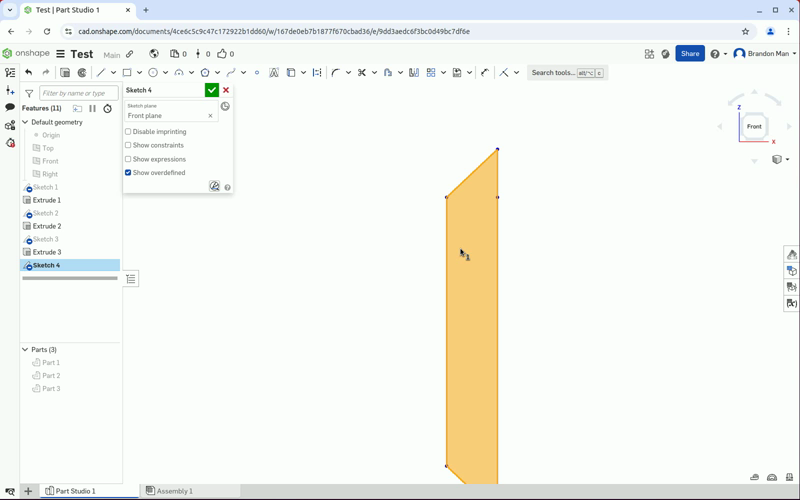
scroll(-6)
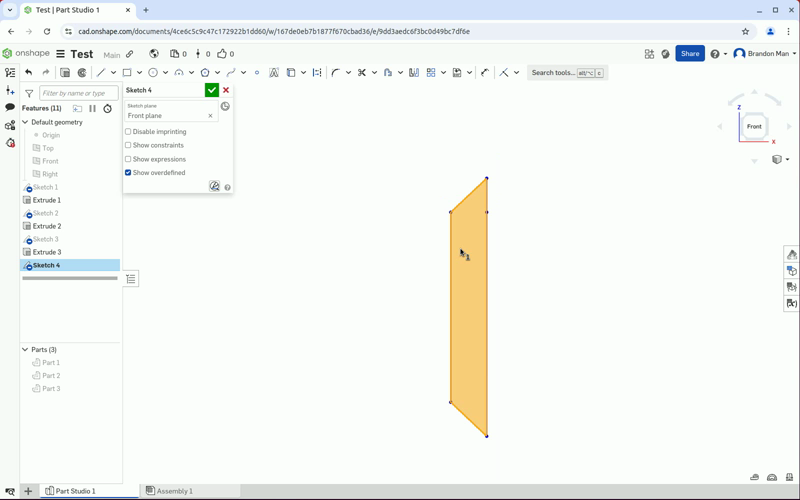
scroll(-6)
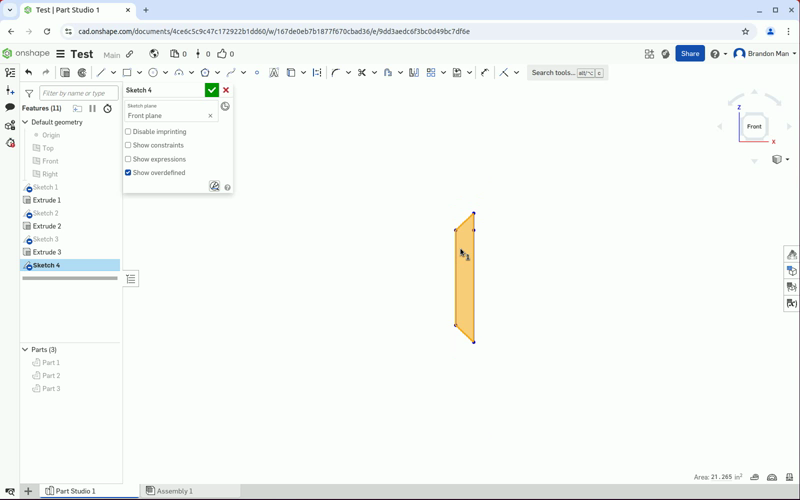
scroll(-6)
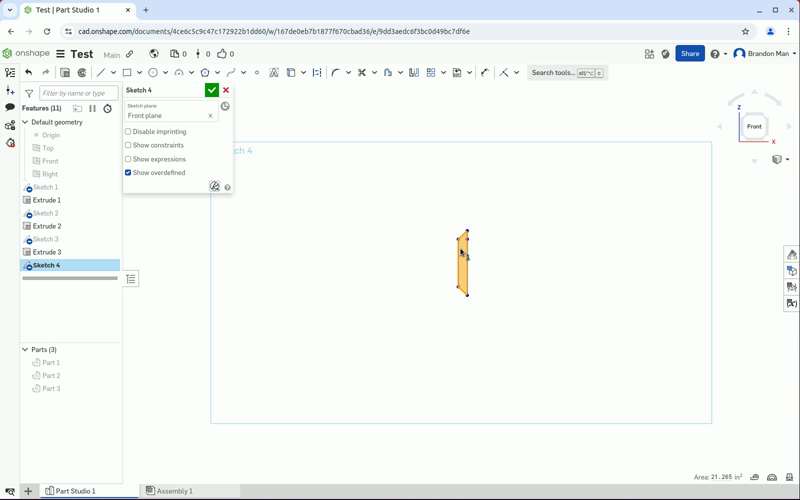
mouse_move(73, 352)
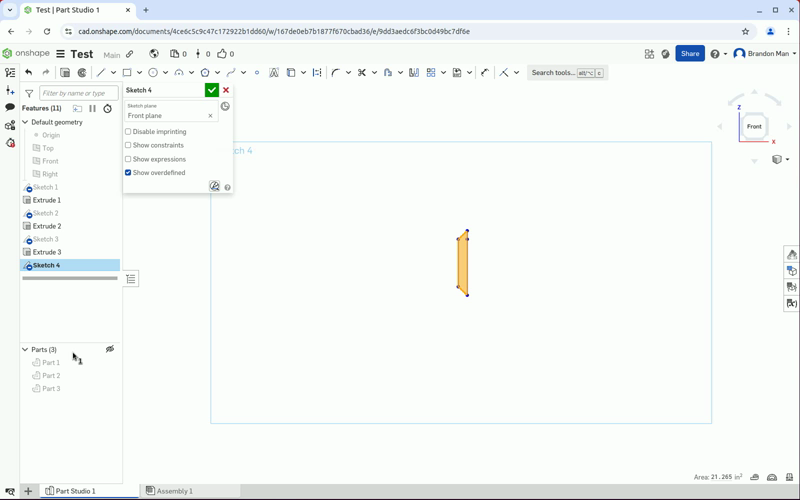
key(shift+y)
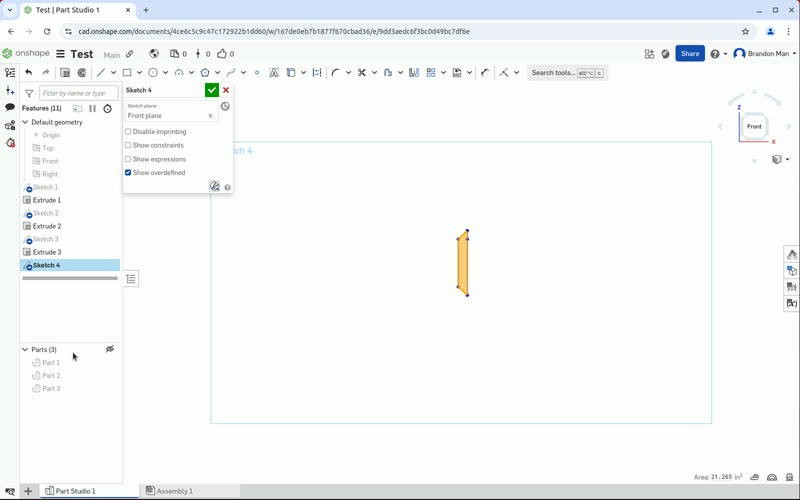
key(shift+e)
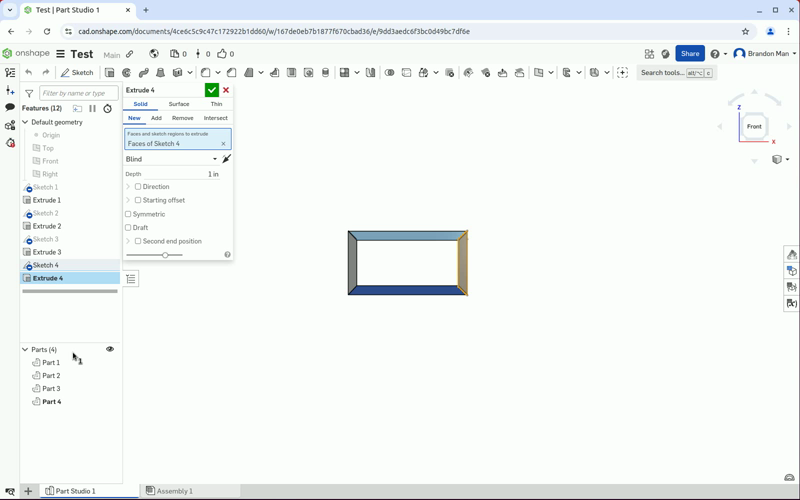
mouse_move(143, 106)
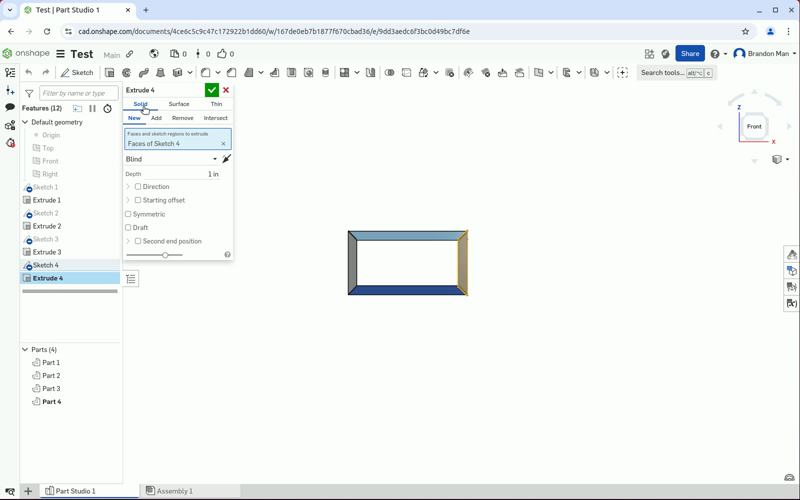
click(143, 106)
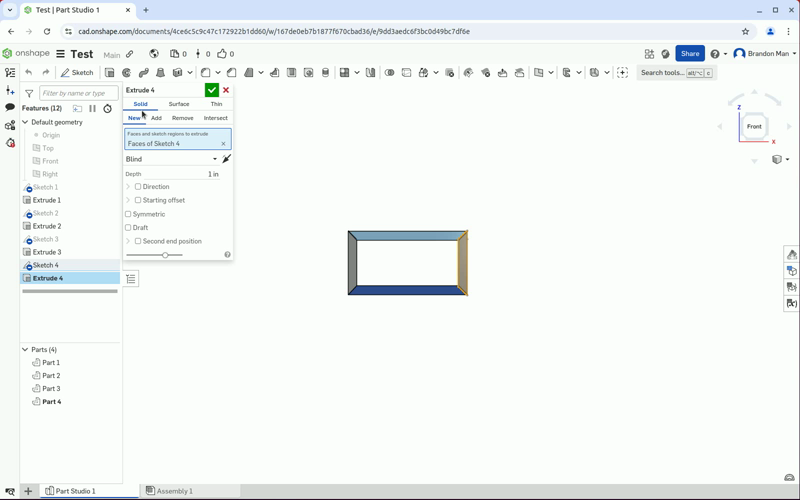
mouse_move(137, 120)
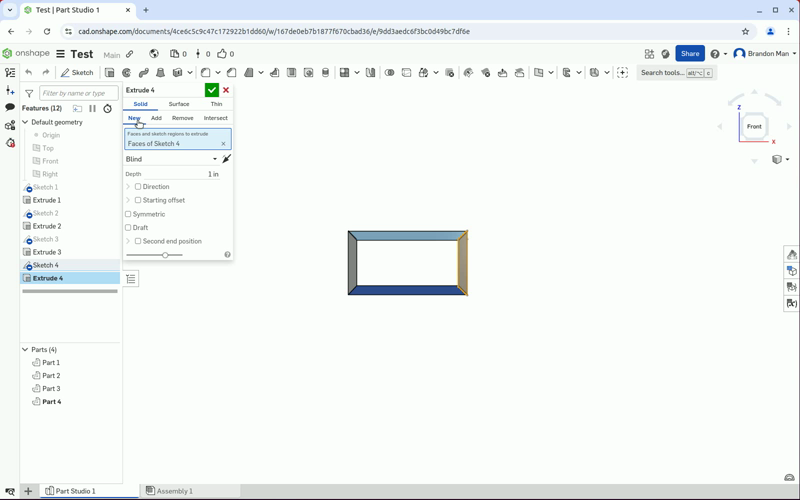
click(137, 120)
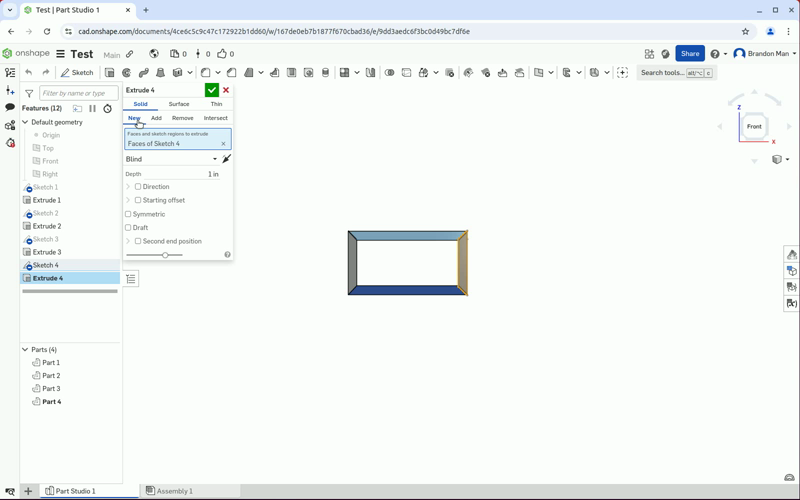
key(tab, 4)
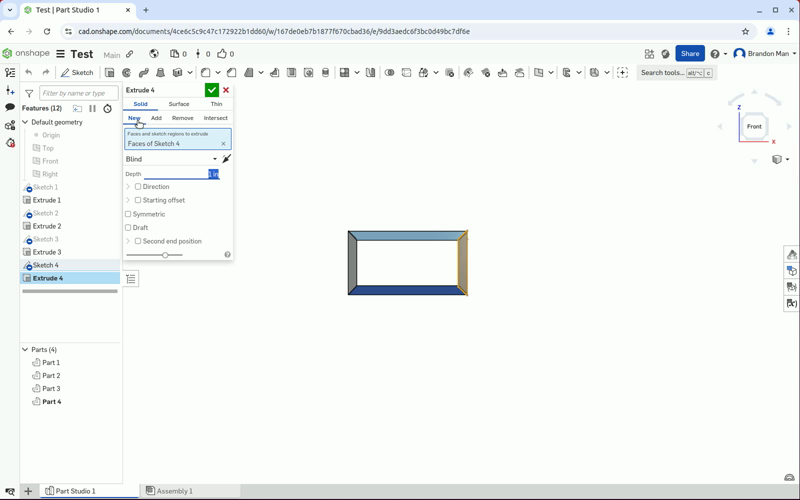
text(9.628)
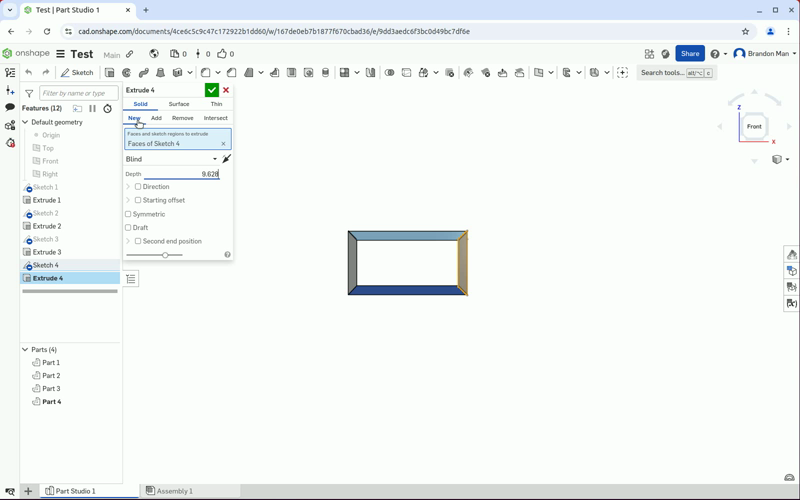
key(tab, 3)
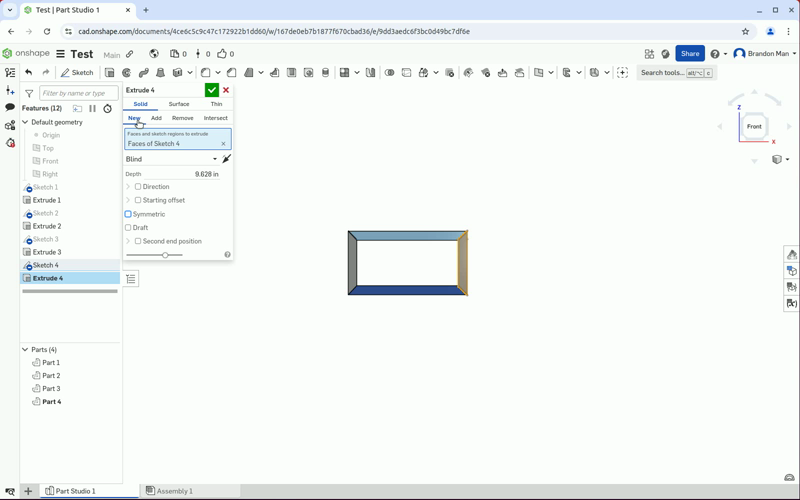
key(space)
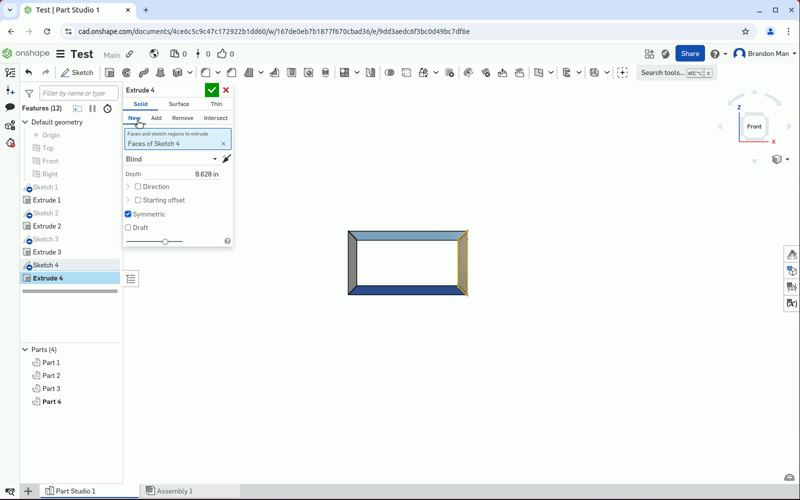
key(enter)
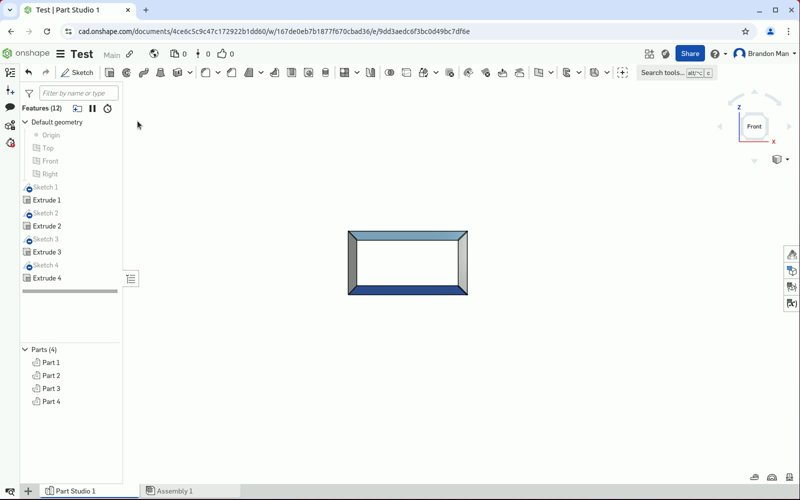
key(shift+h)
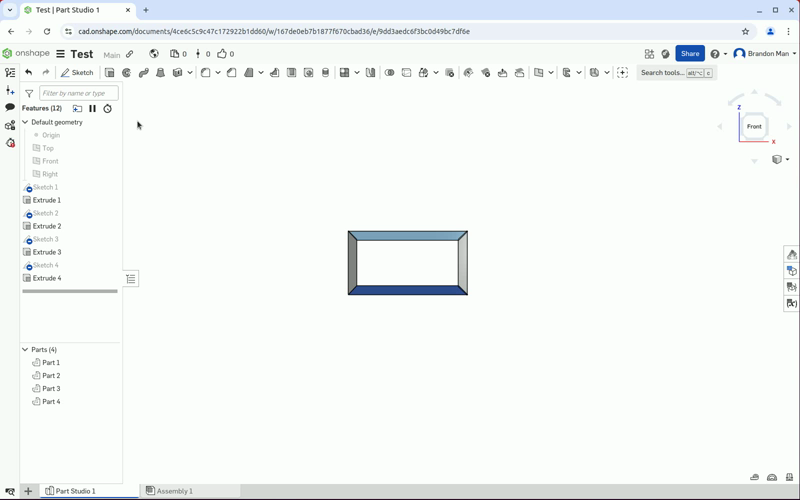
key(shift+h)
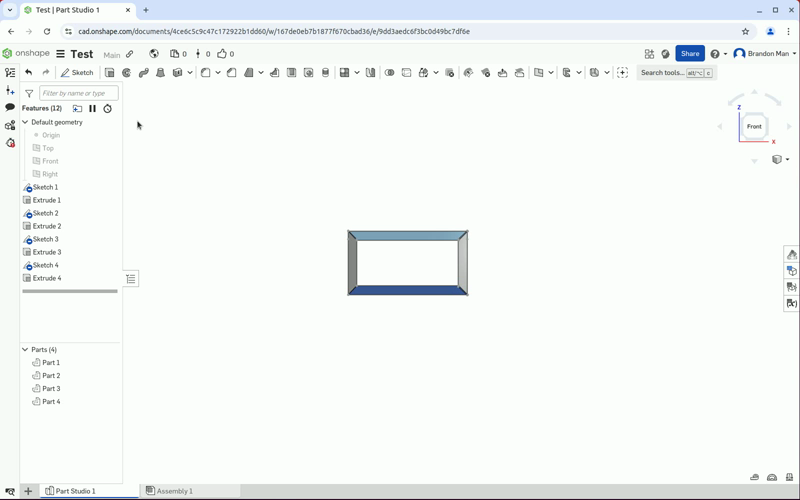
key(shift+7)
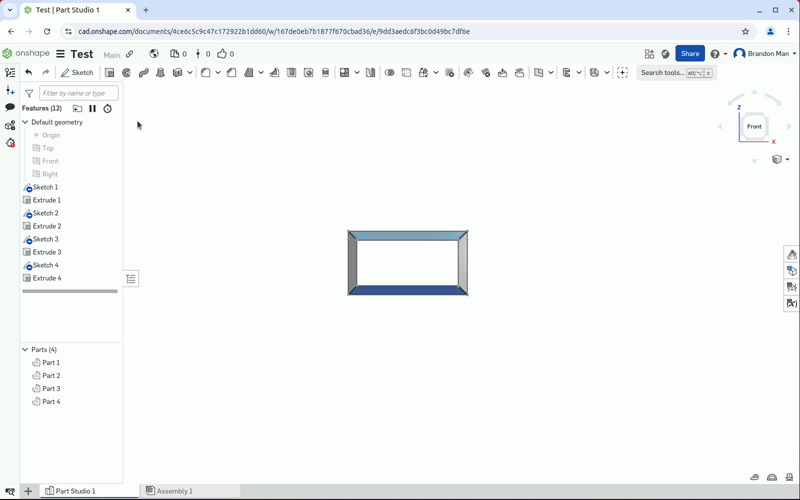
key(left, 2)
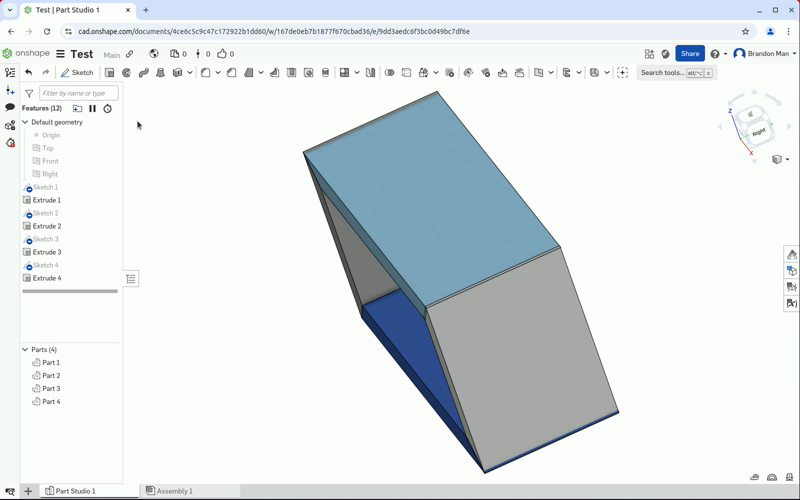
key(down, 2)
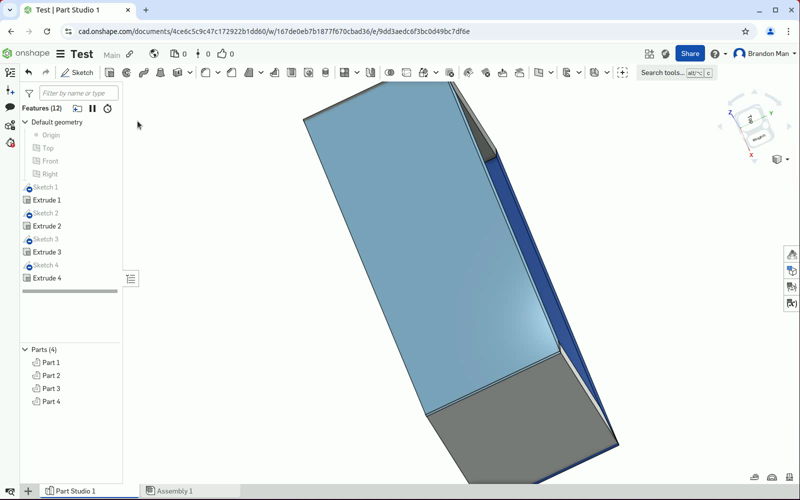
key(up, 2)
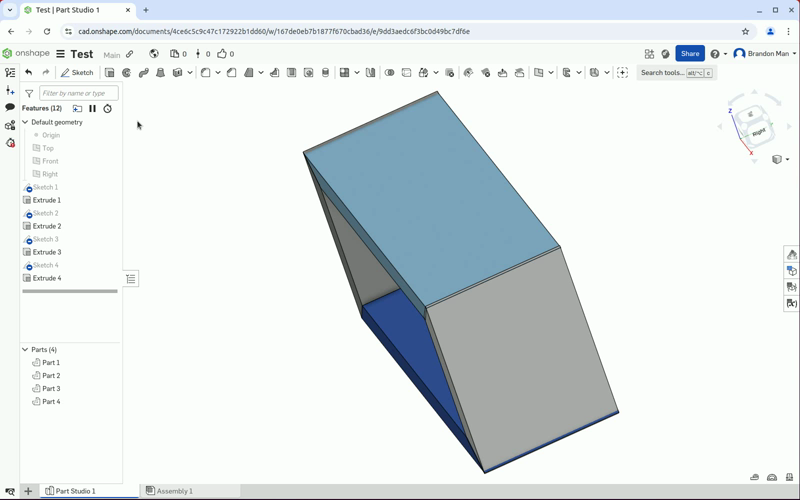
key(right, 2)
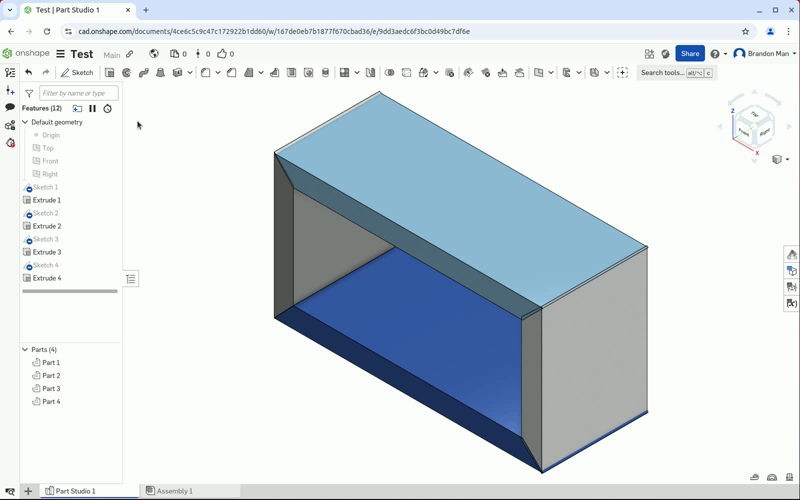
mouse_move(73, 189)
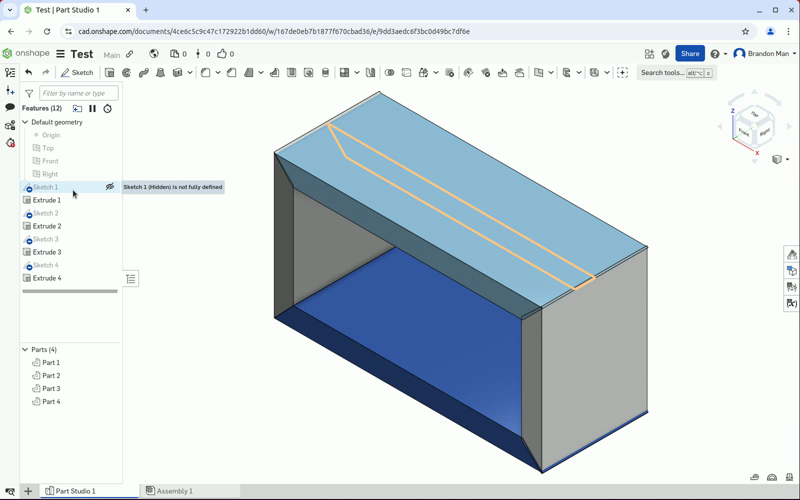
click(73, 189)